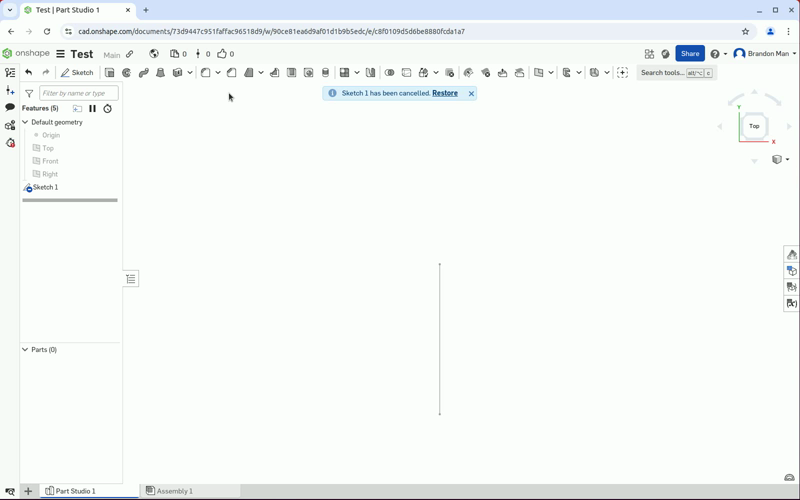
key(shift+h)
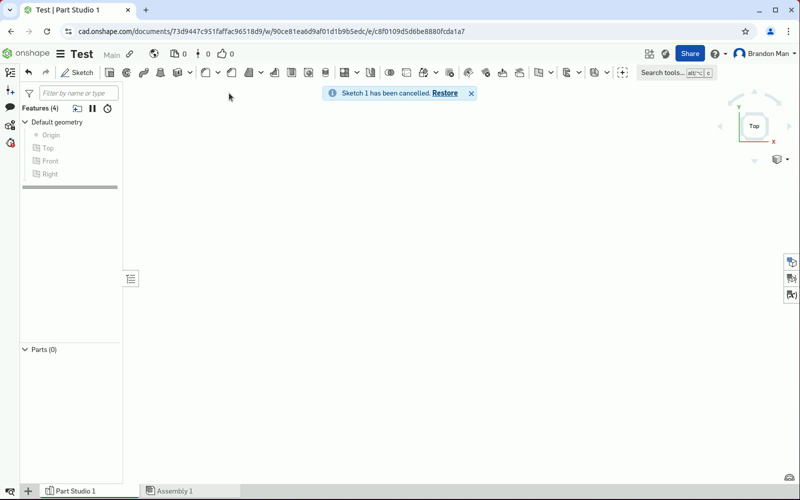
mouse_move(73, 352)
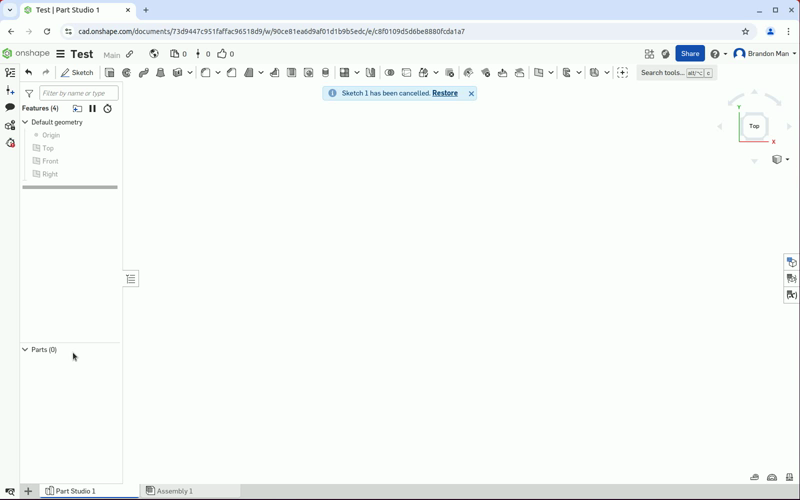
key(y)
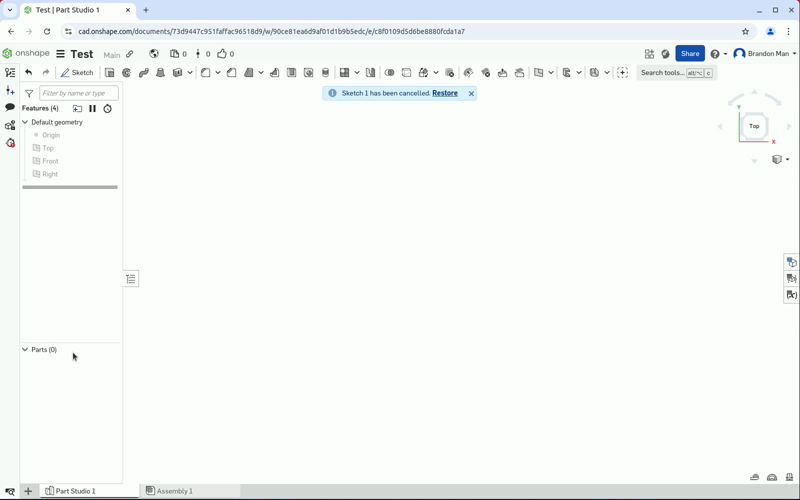
key(shift+p)
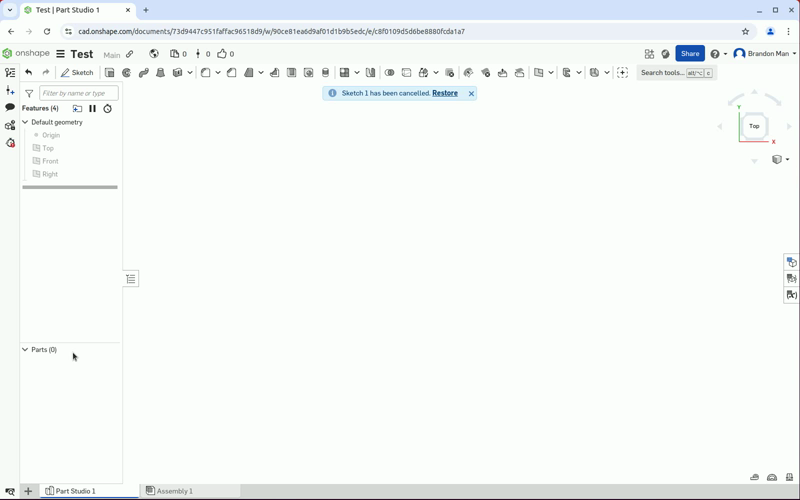
key(space)
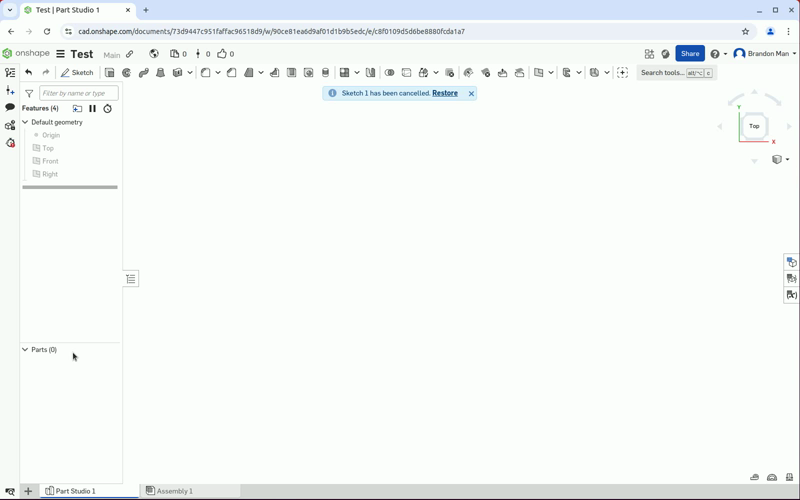
key_down(shift)
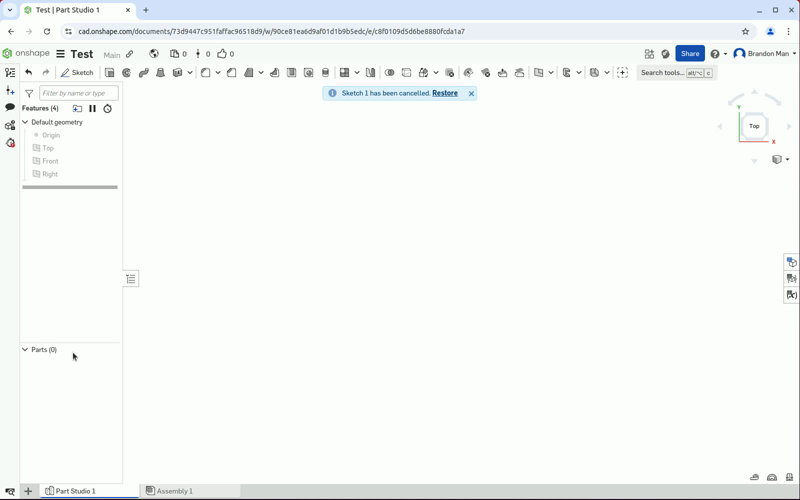
key(up)
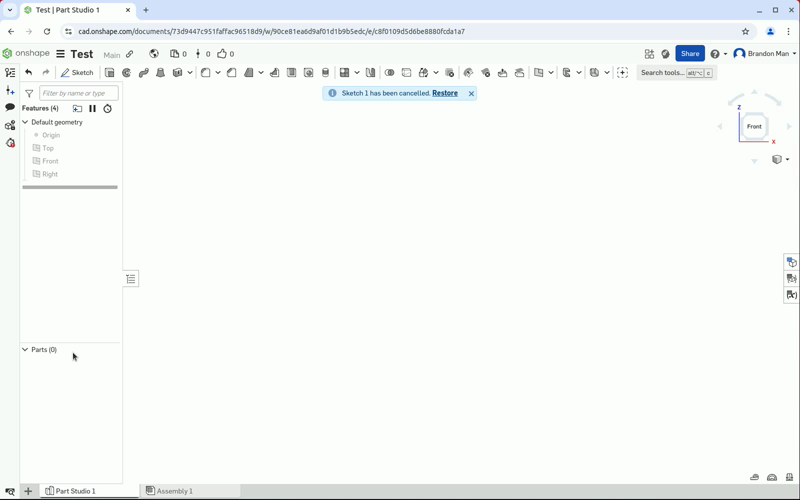
key_up(shift)
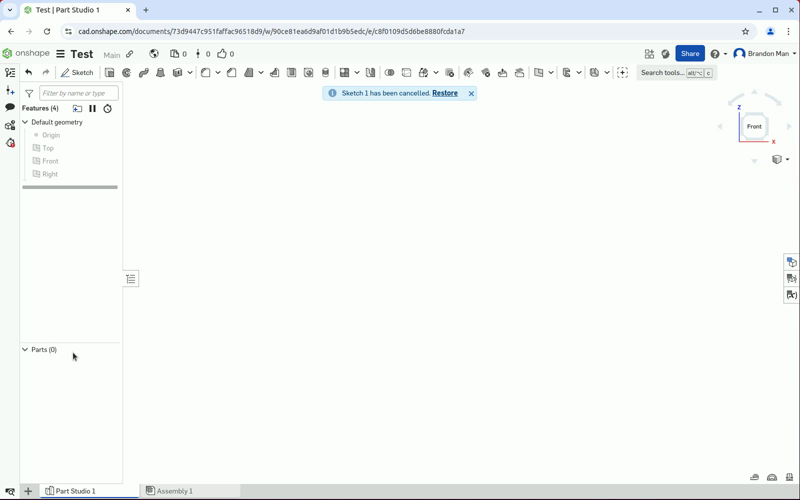
mouse_move(73, 352)
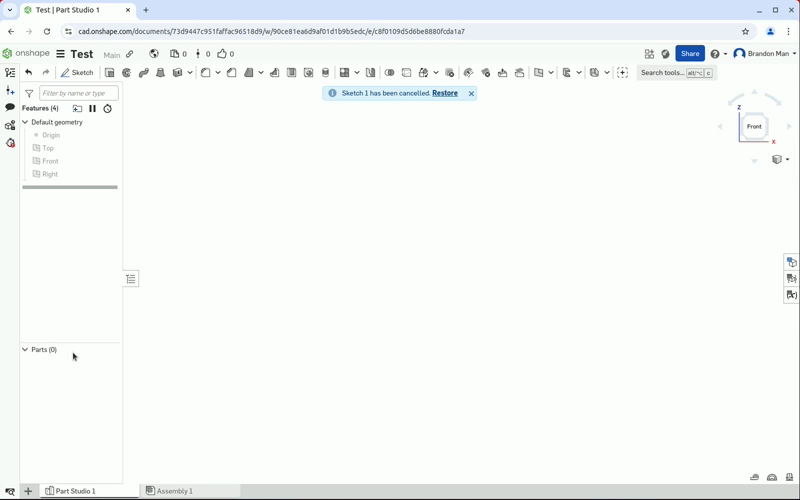
key(shift+y)
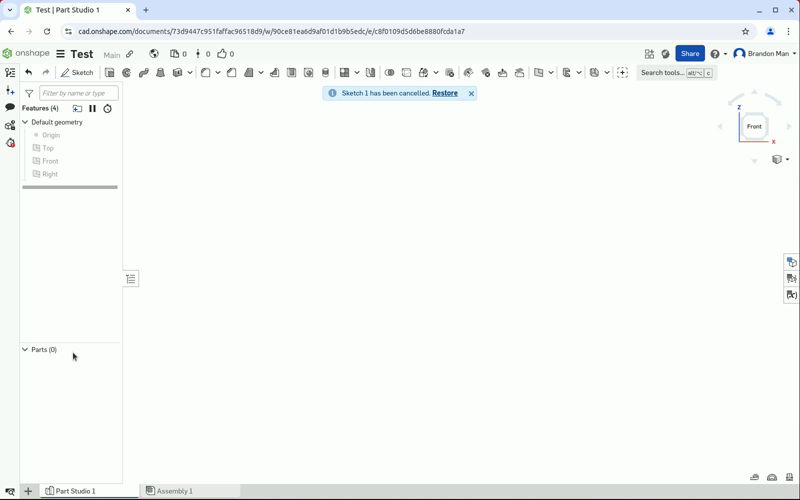
key(shift+s)
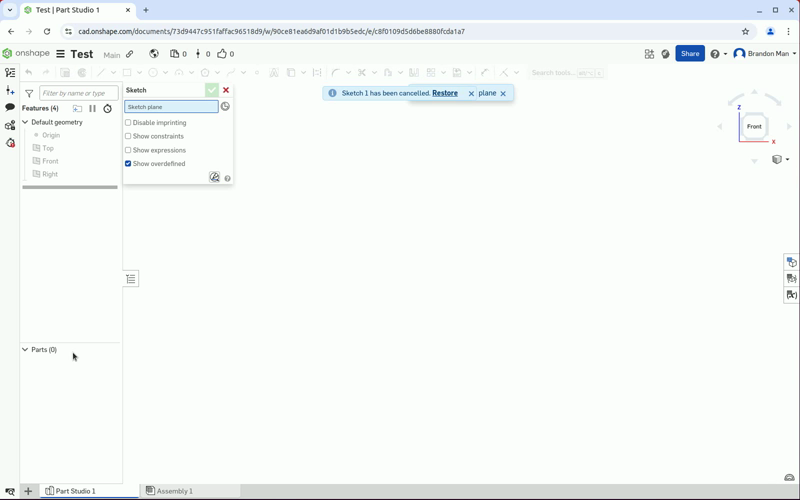
mouse_move(73, 163)
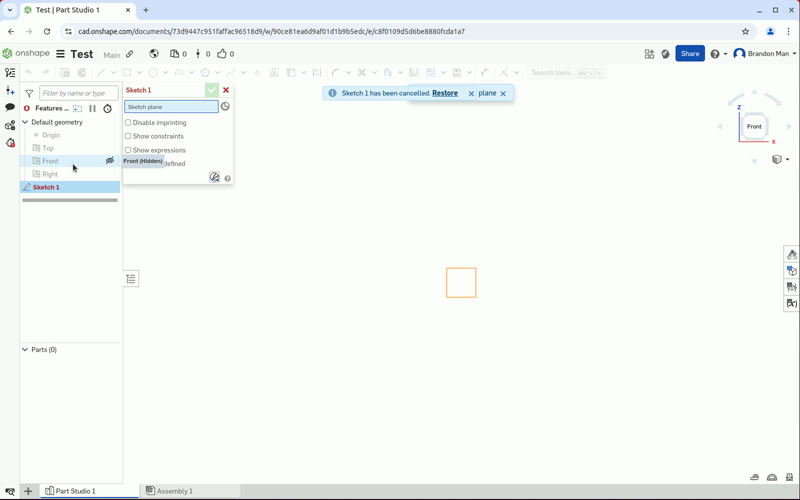
click(73, 163)
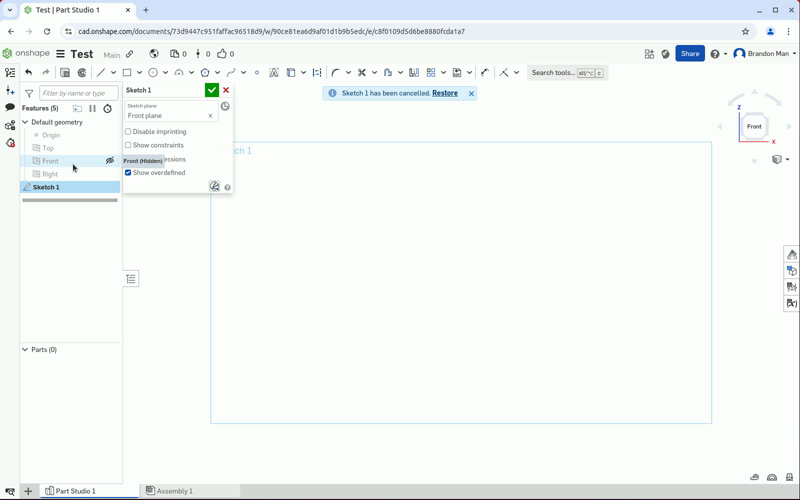
mouse_move(73, 352)
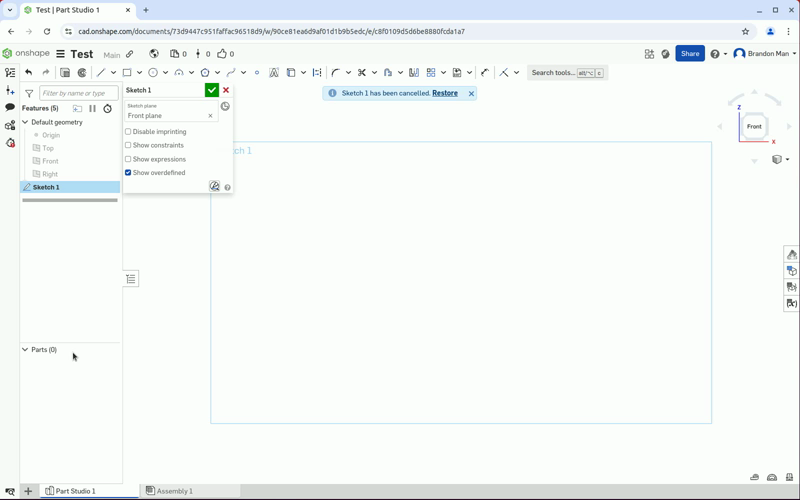
key(y)
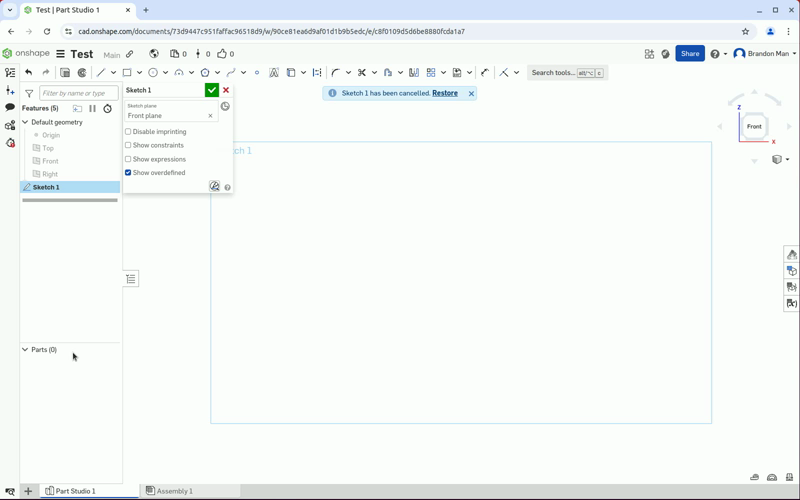
key(l)
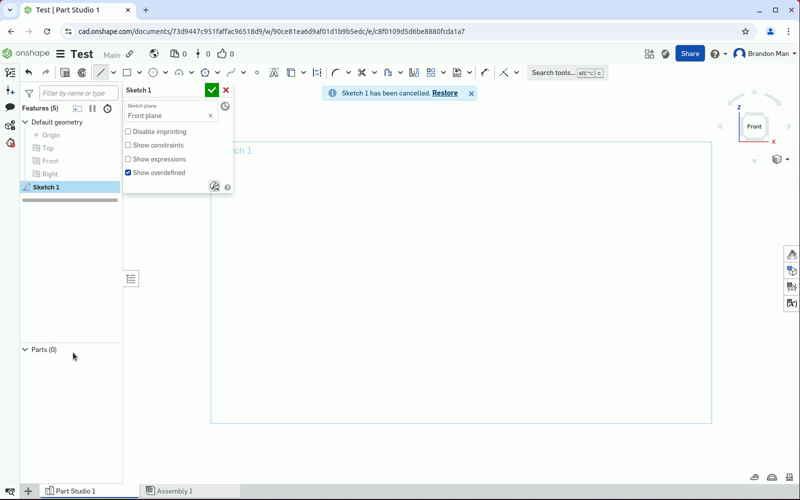
key_down(shift)
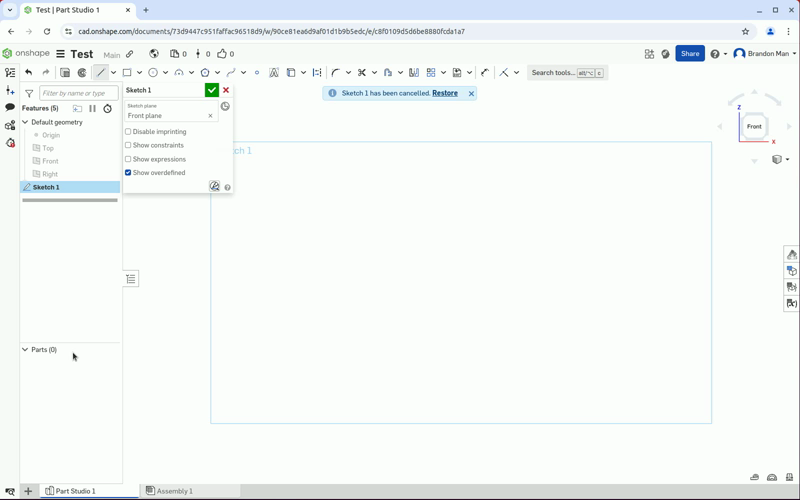
mouse_move(489, 287)
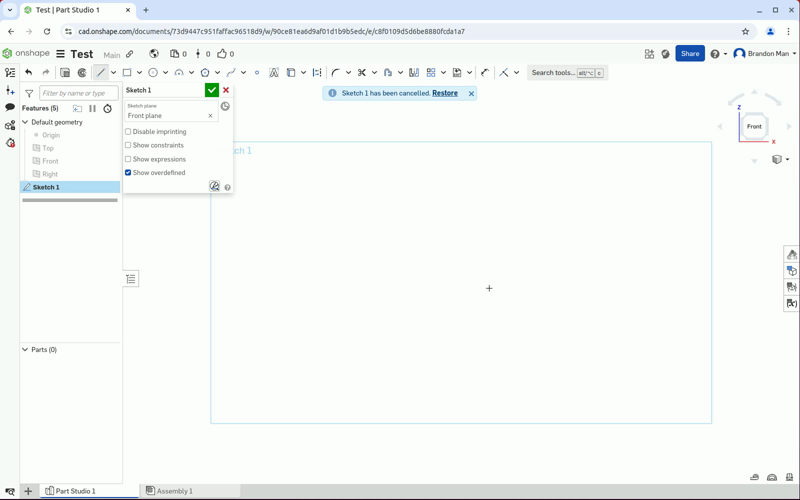
click(489, 287)
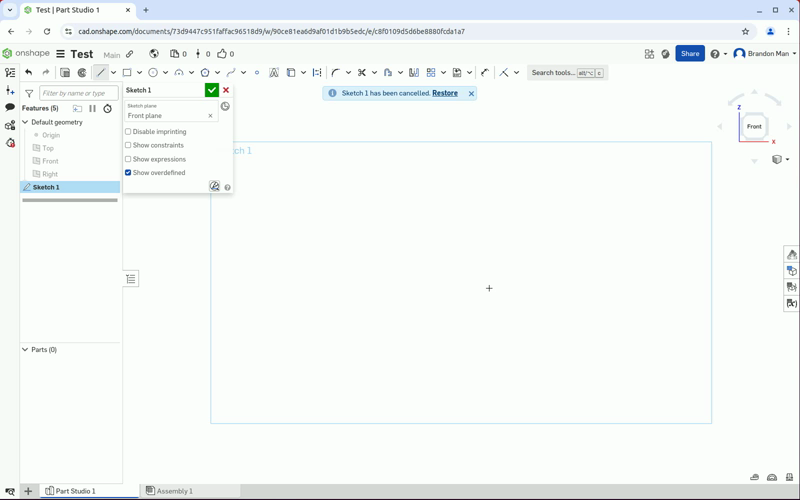
key_up(shift)
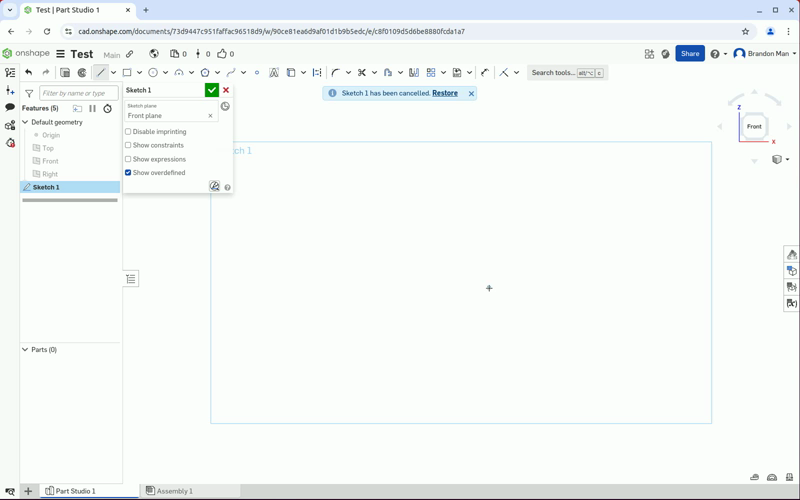
key_down(shift)
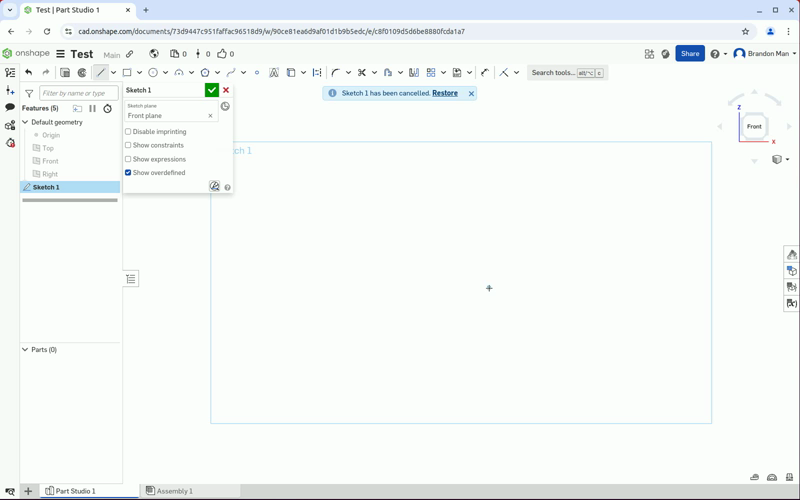
mouse_move(519, 287)
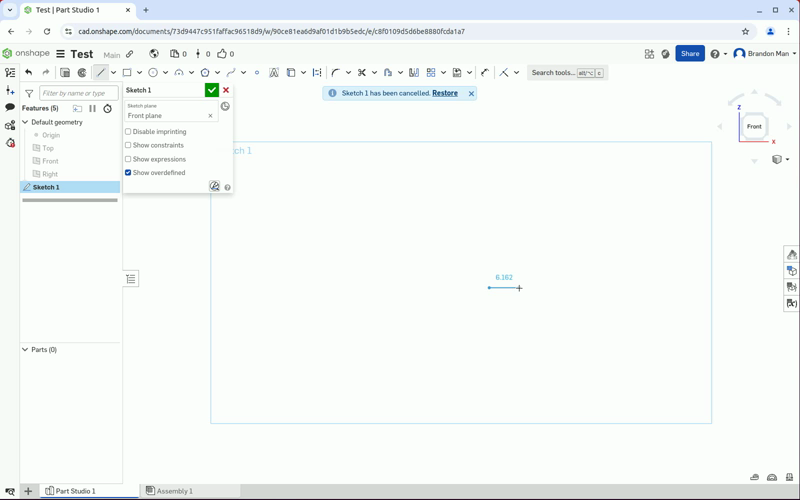
mouse_move(508, 287)
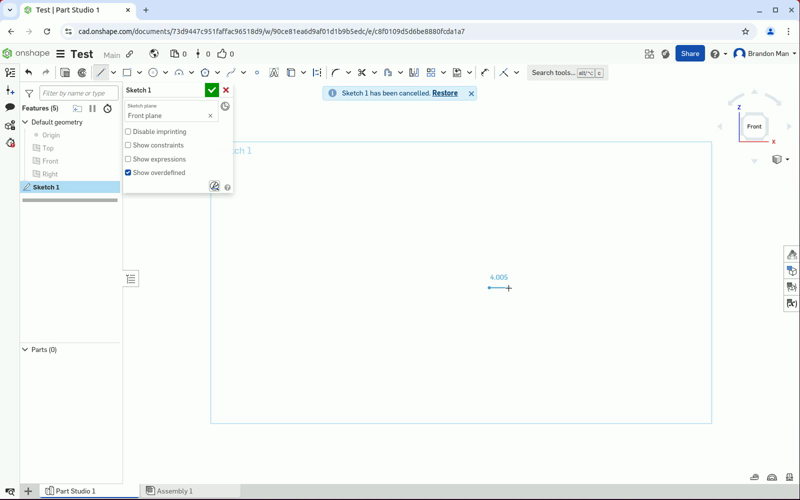
click(508, 287)
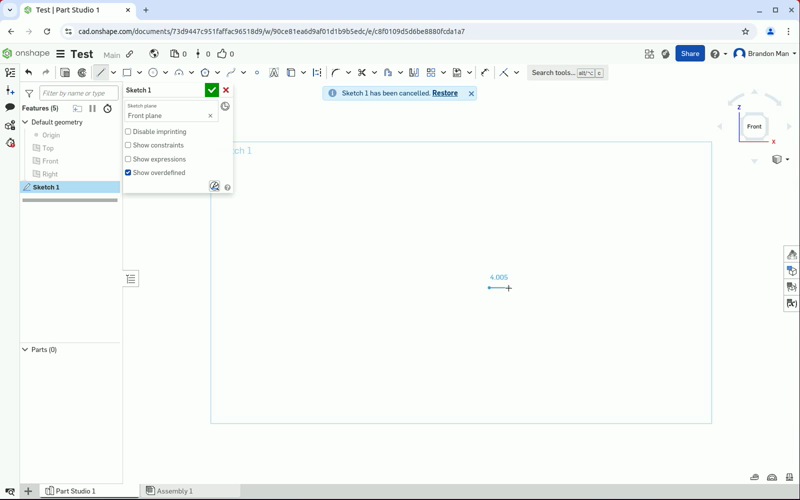
key_up(shift)
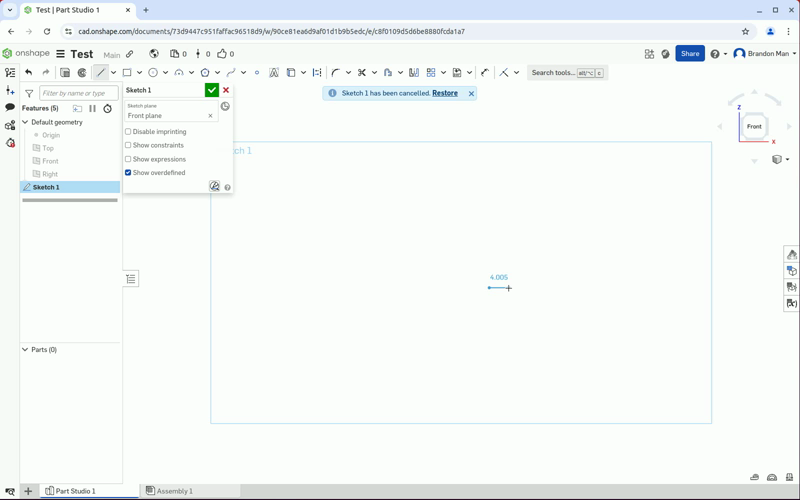
key_down(shift)
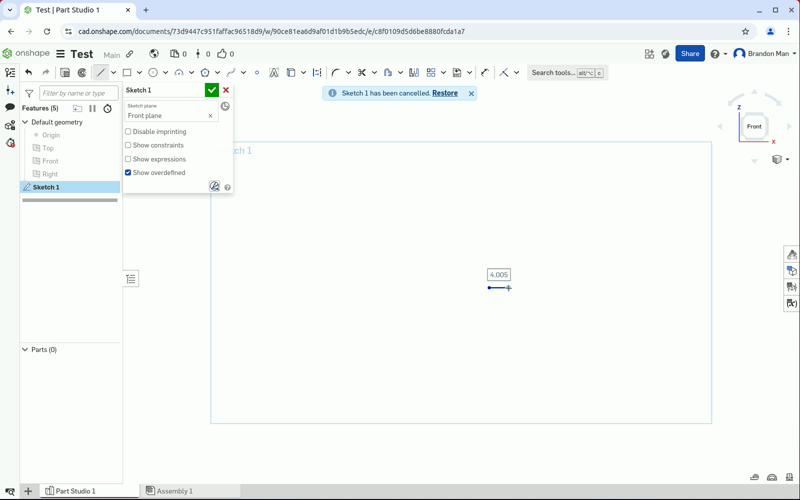
mouse_move(538, 287)
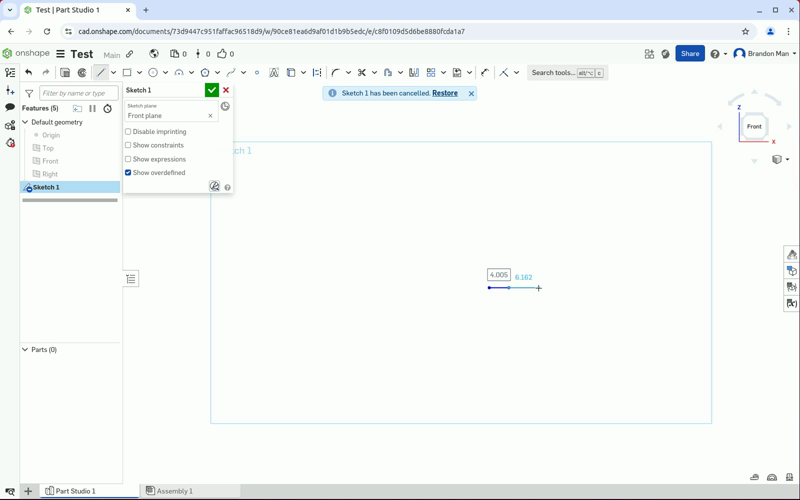
mouse_move(508, 277)
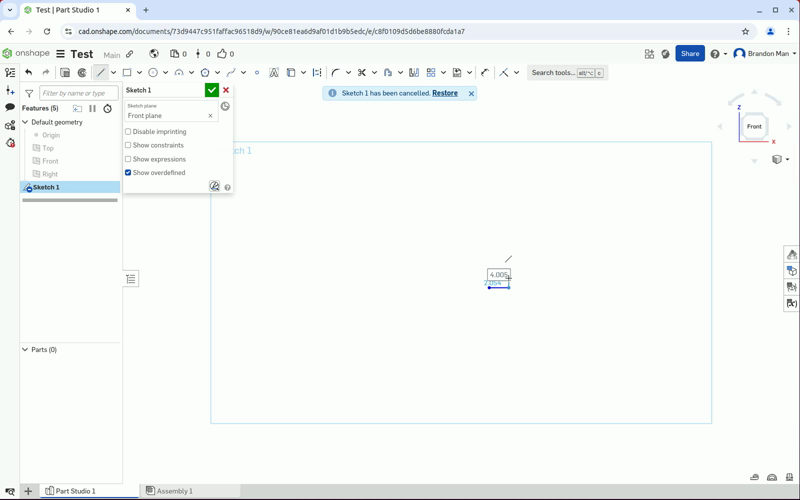
click(508, 277)
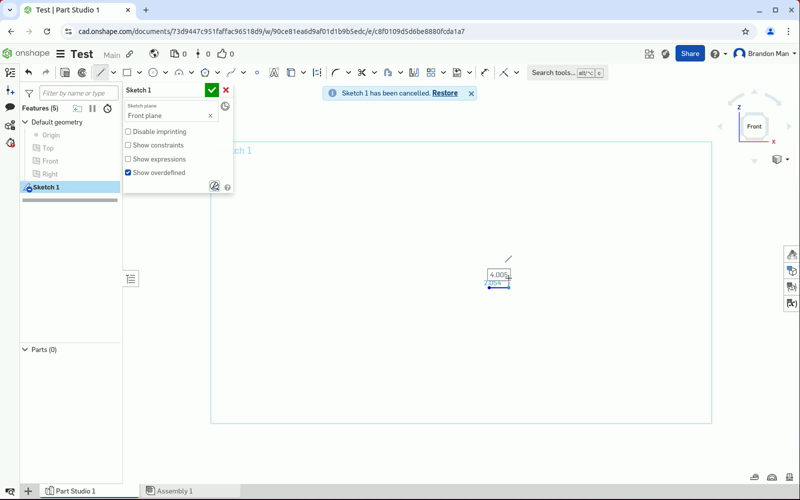
key_up(shift)
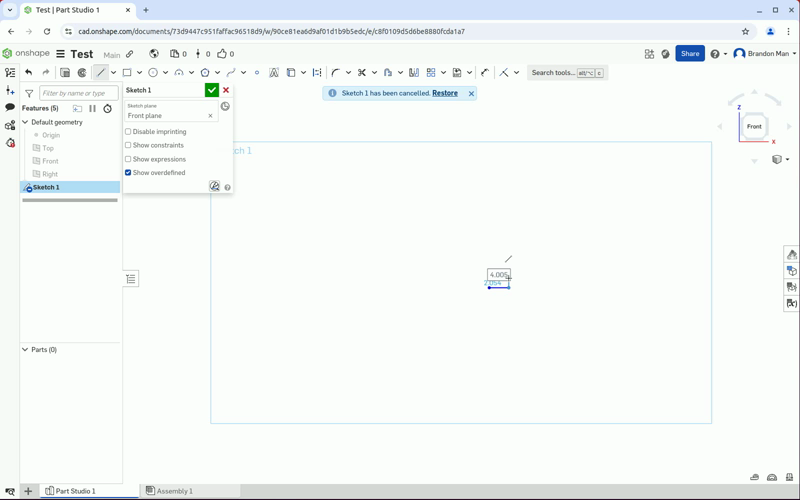
key_down(shift)
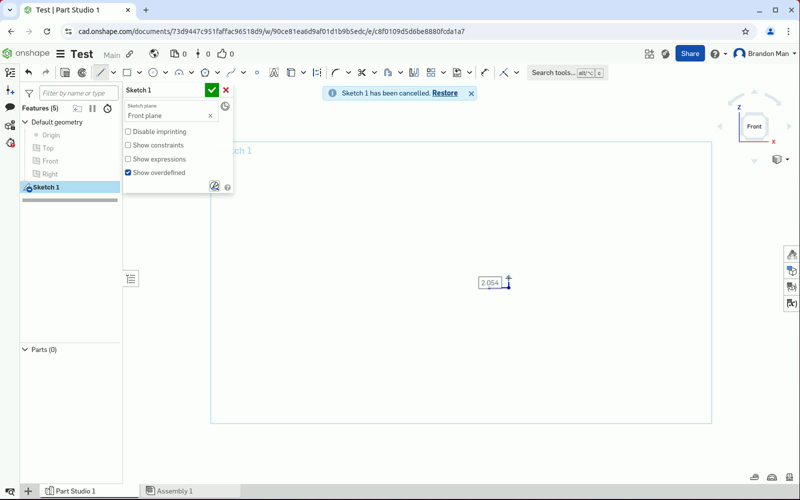
mouse_move(538, 277)
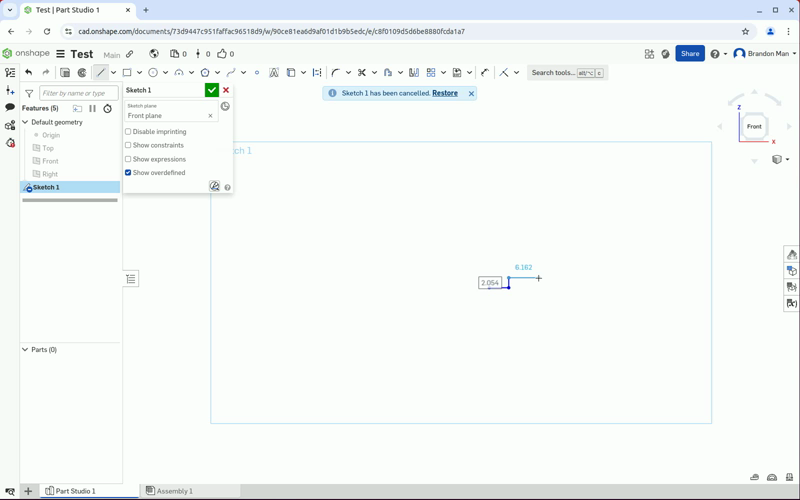
mouse_move(489, 277)
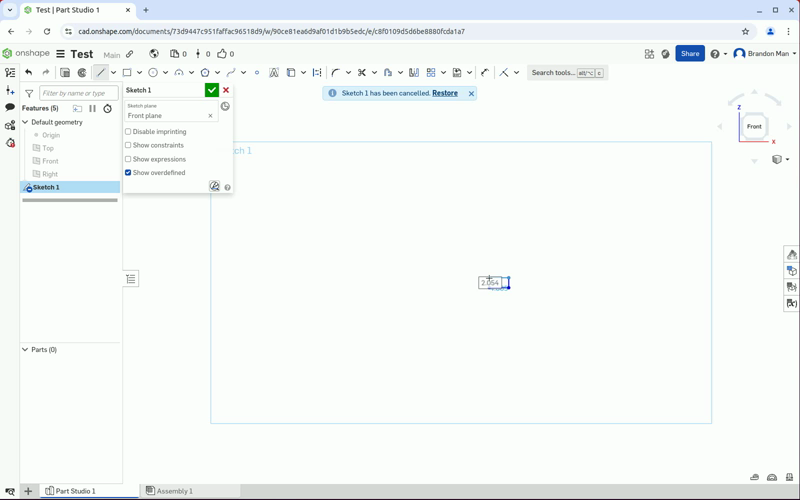
click(489, 277)
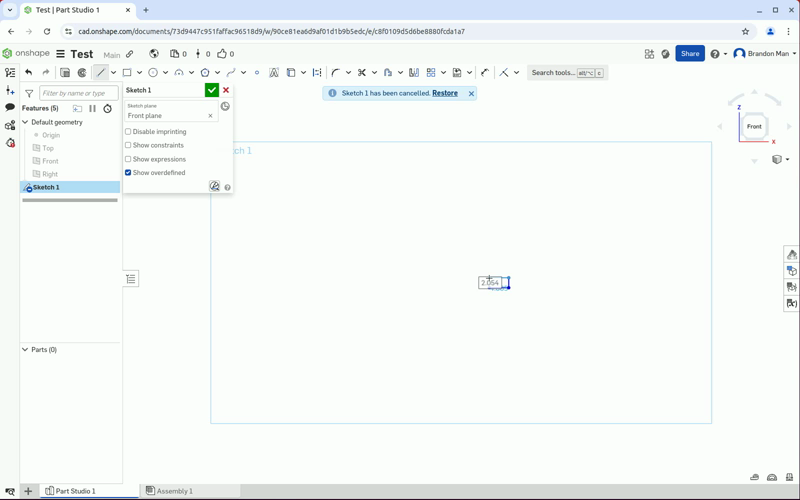
key_up(shift)
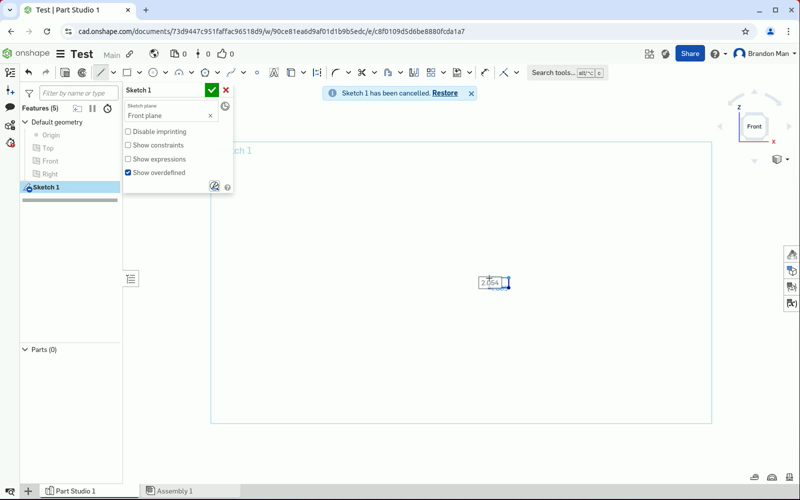
mouse_move(519, 277)
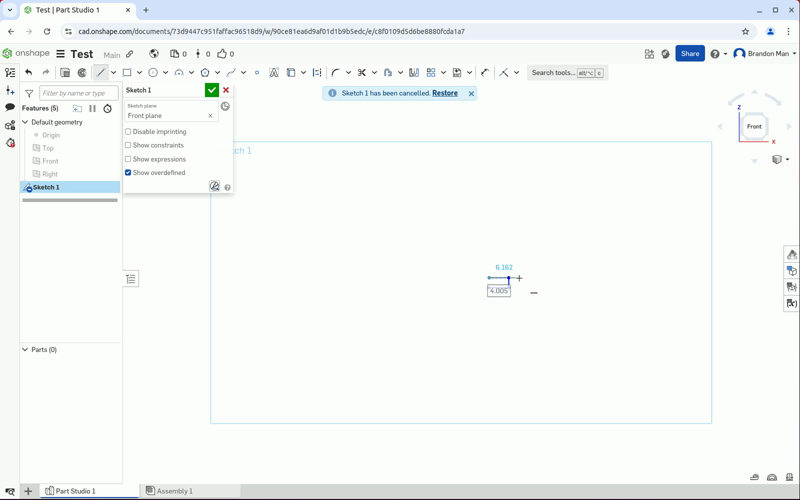
key_down(shift)
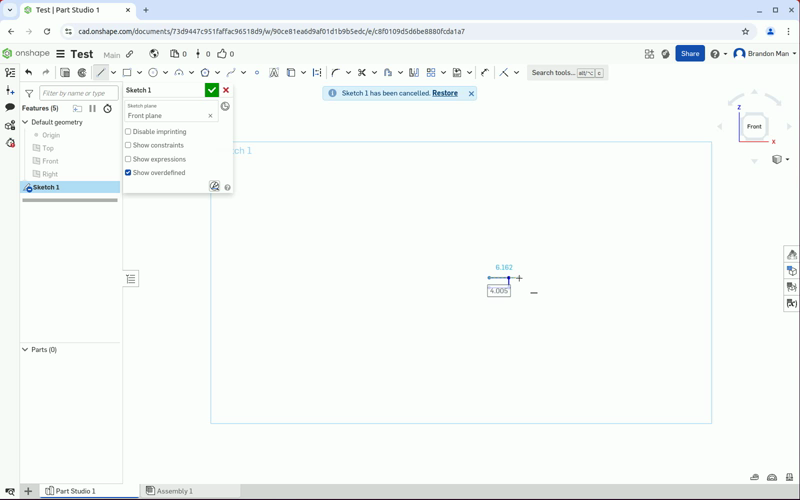
mouse_move(489, 287)
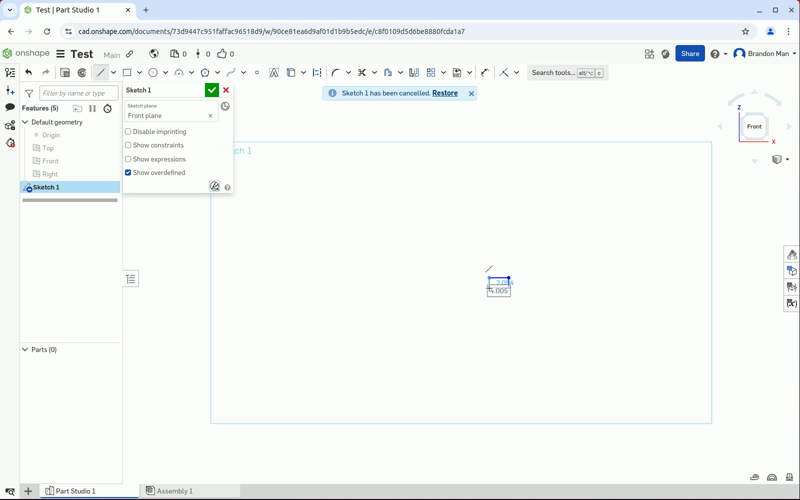
key_up(shift)
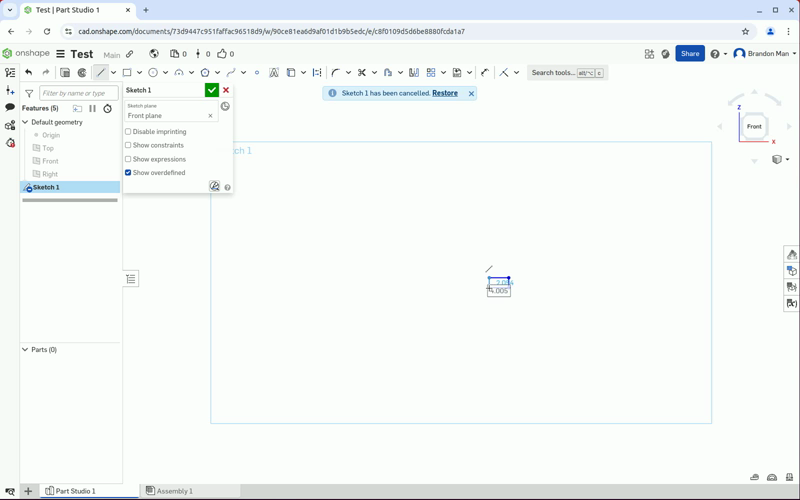
click(489, 287)
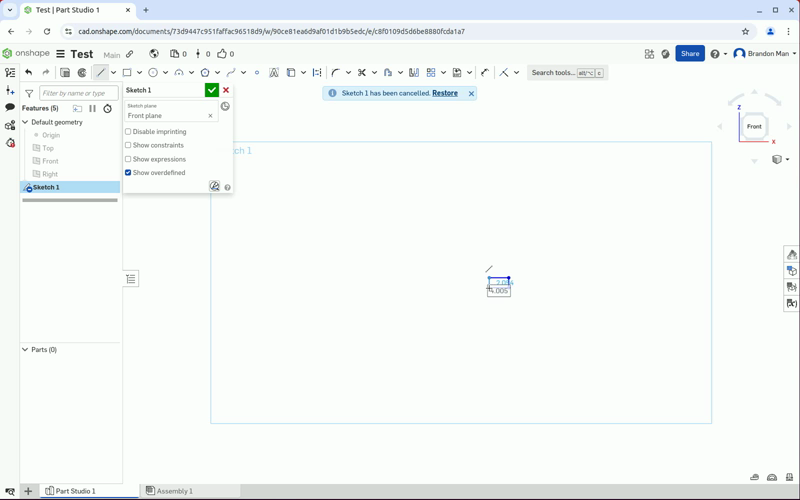
key(esc)
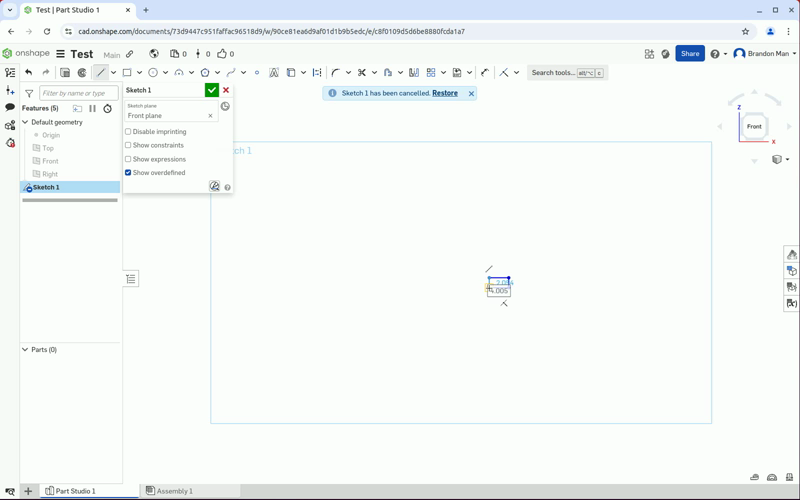
mouse_move(498, 281)
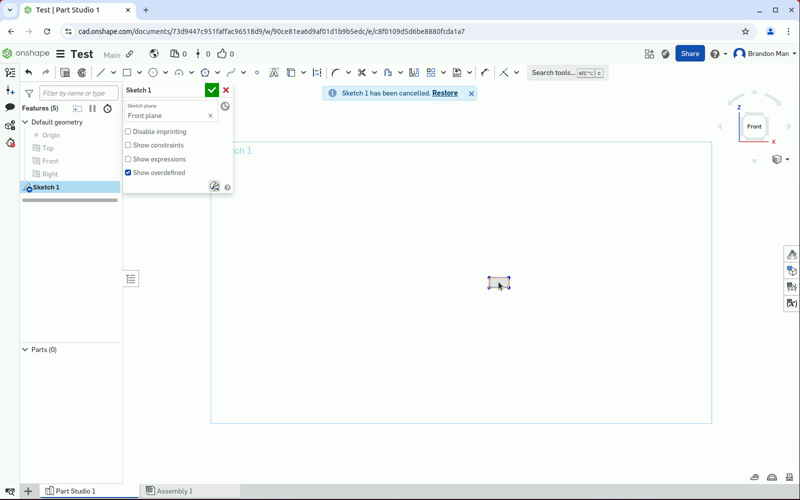
scroll(6)
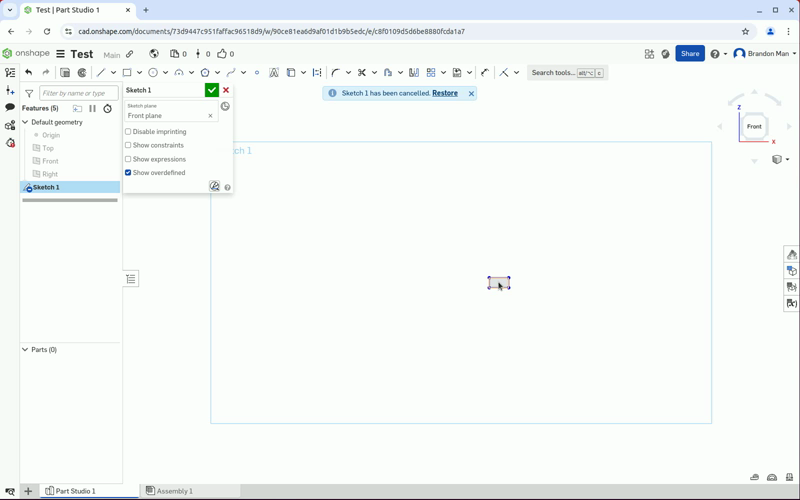
scroll(6)
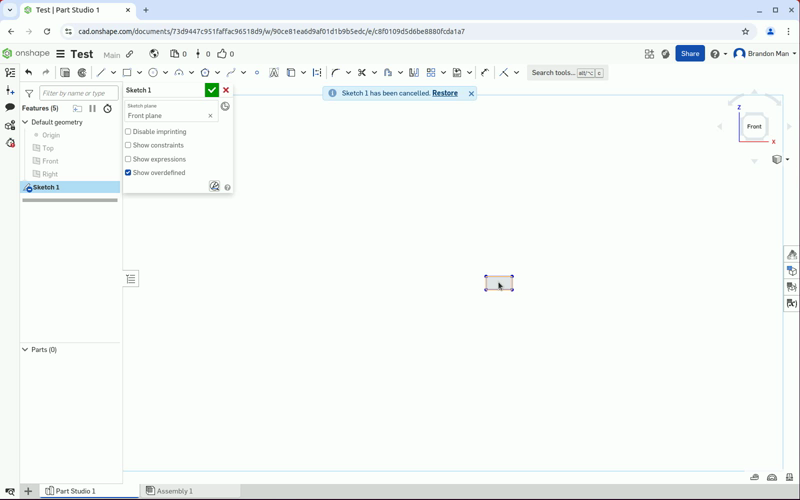
scroll(6)
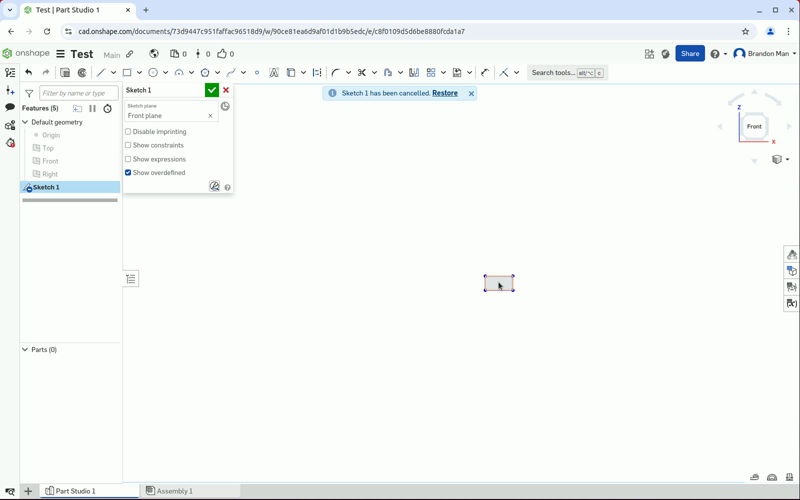
scroll(6)
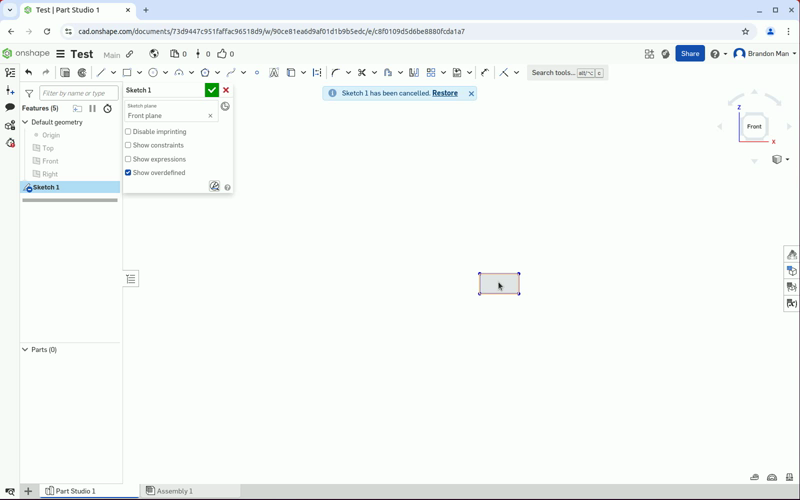
scroll(6)
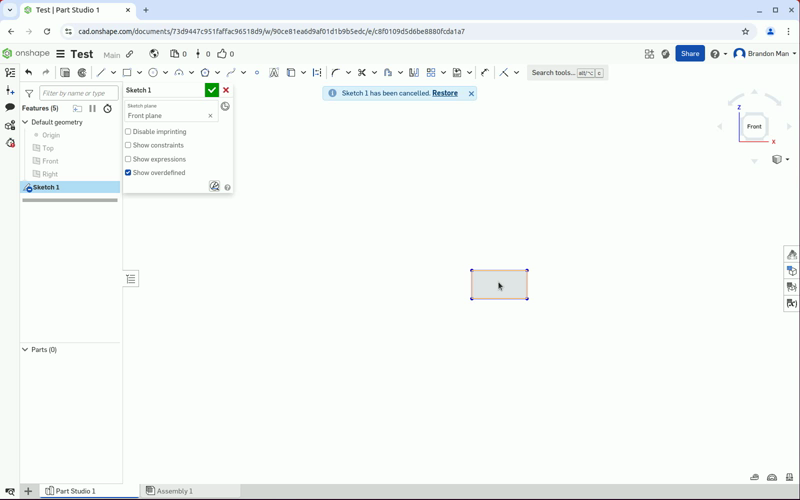
scroll(6)
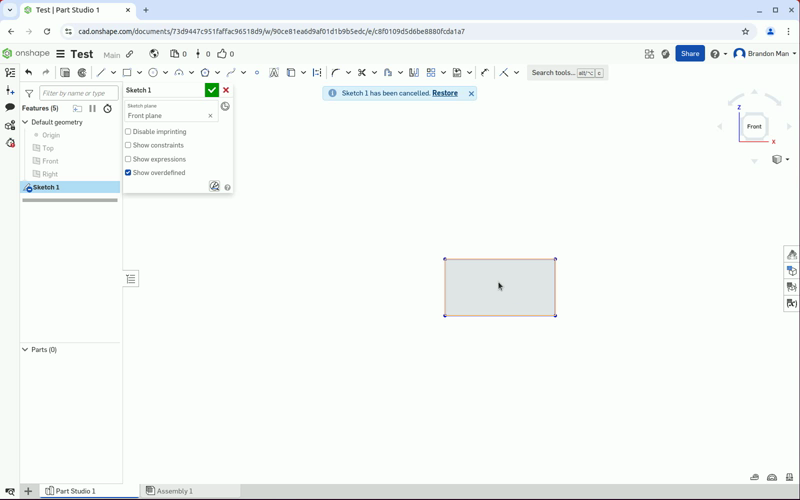
scroll(6)
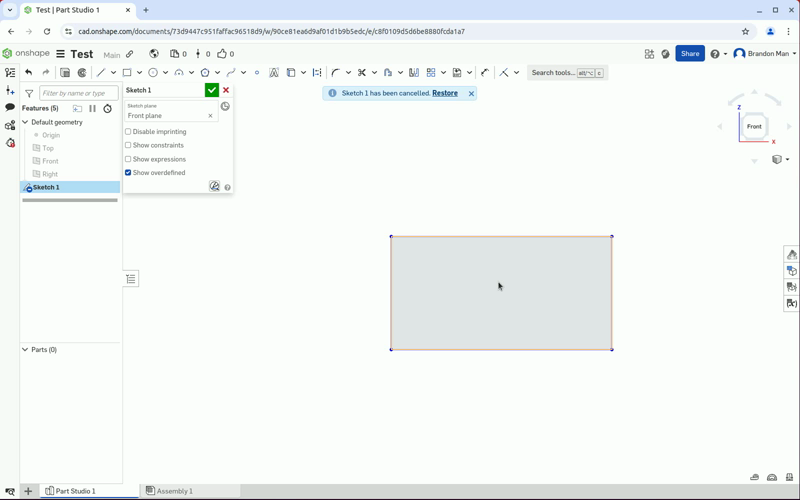
click(498, 281)
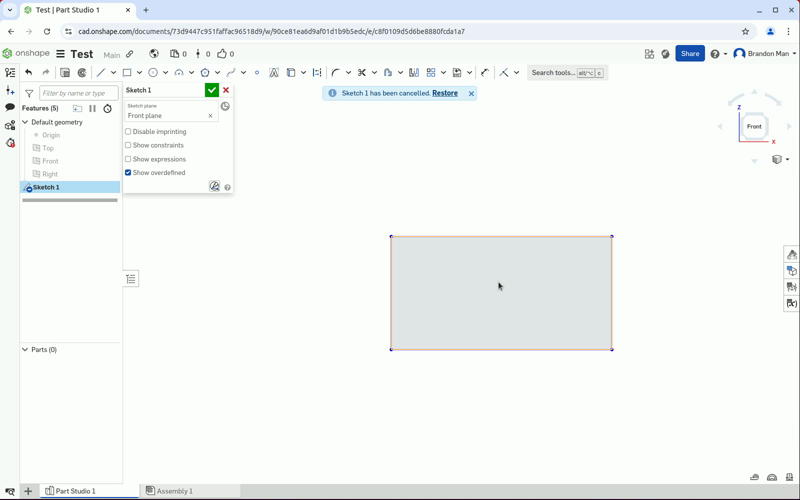
scroll(-6)
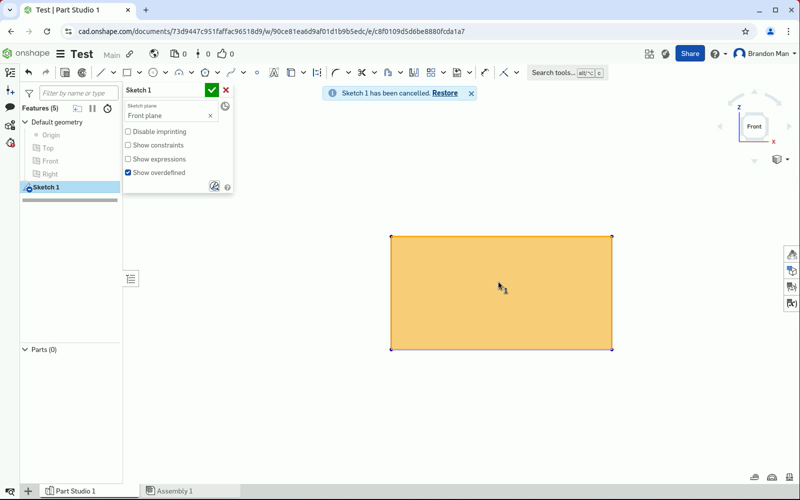
scroll(-6)
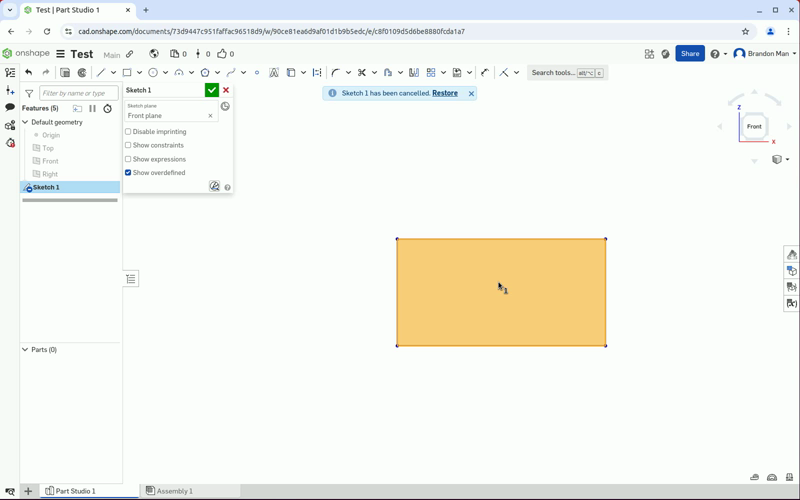
scroll(-6)
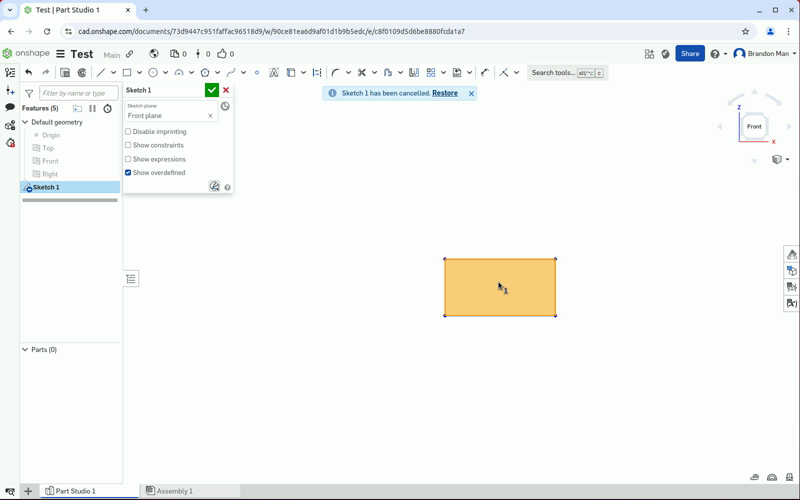
scroll(-6)
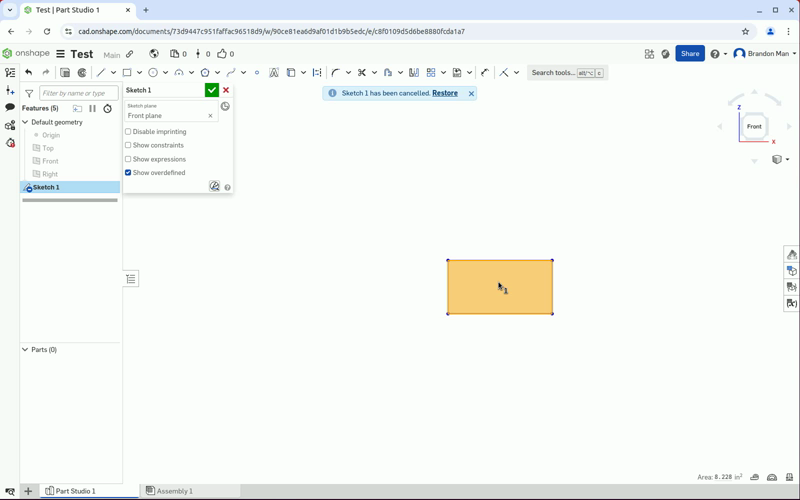
scroll(-6)
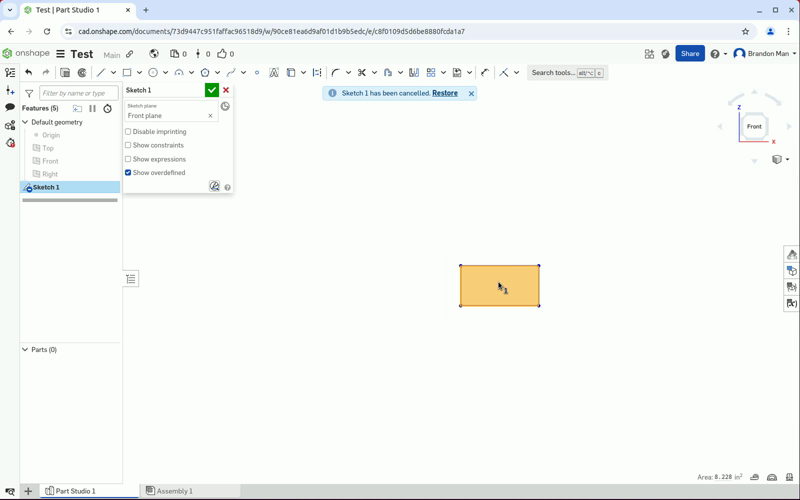
scroll(-6)
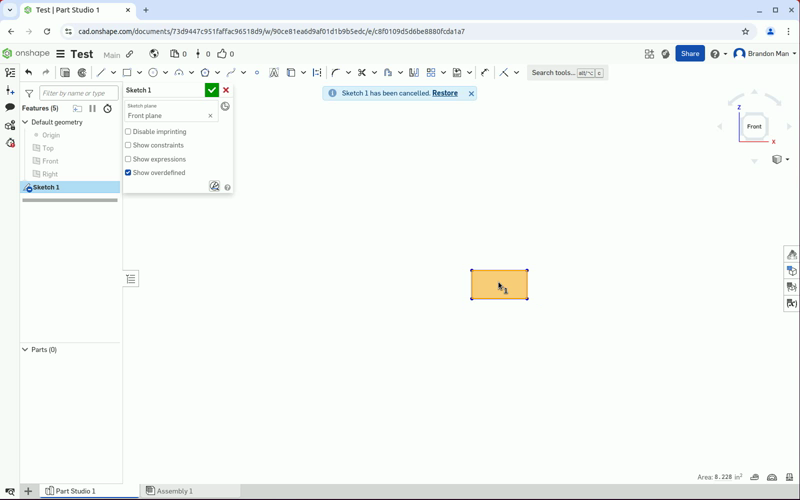
scroll(-6)
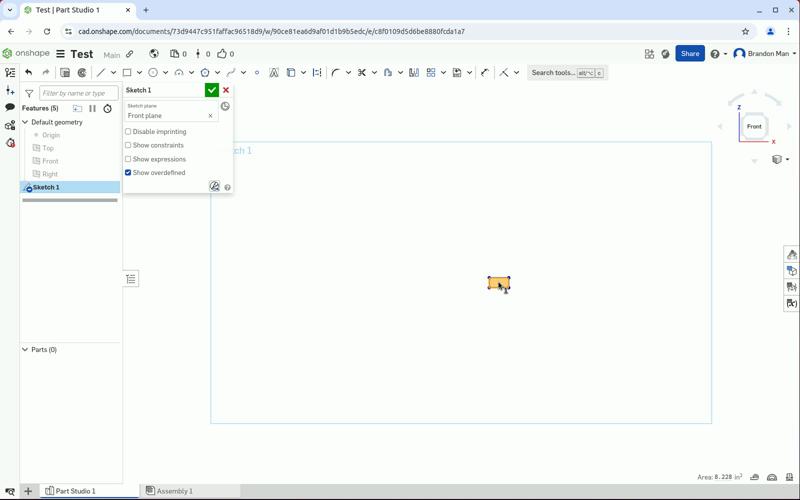
mouse_move(73, 352)
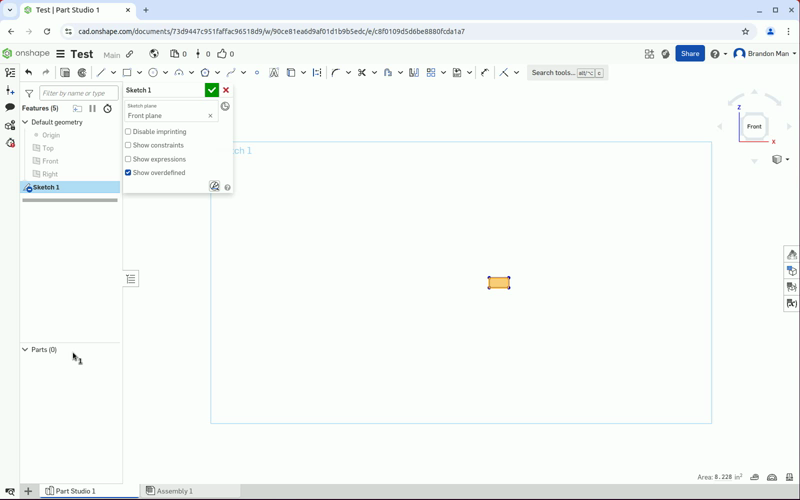
key(shift+y)
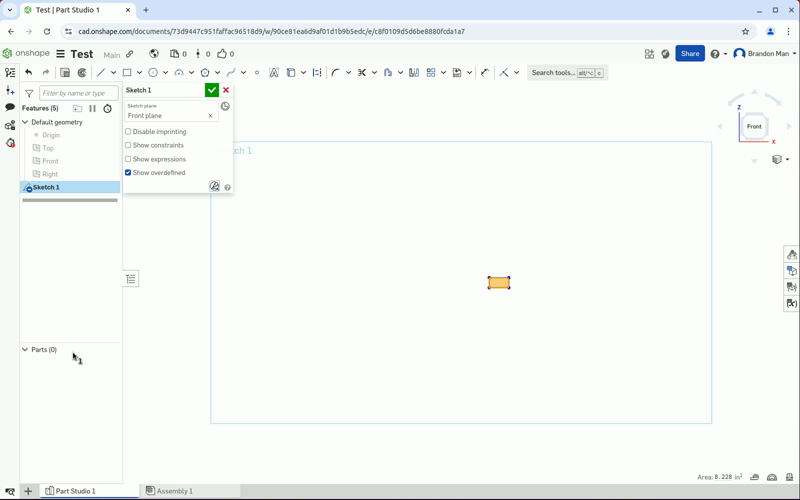
key(shift+e)
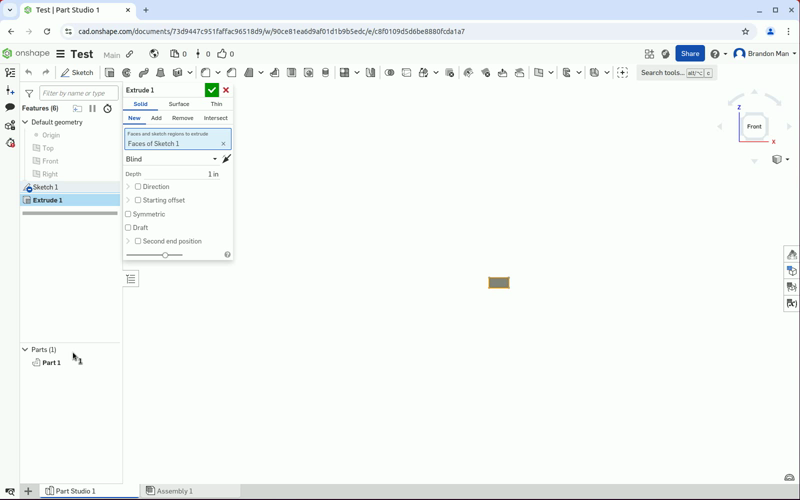
mouse_move(143, 106)
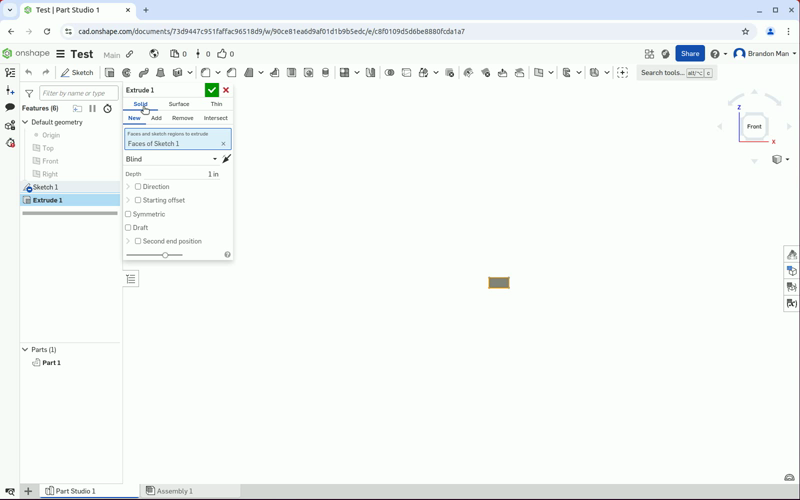
click(143, 106)
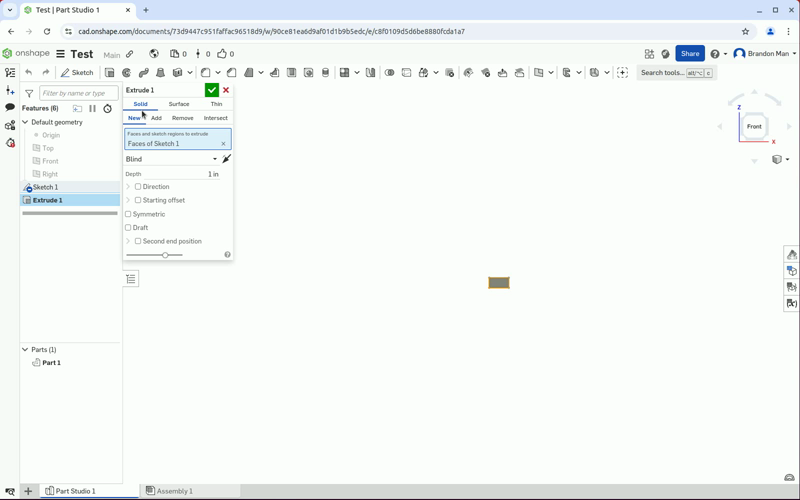
mouse_move(137, 120)
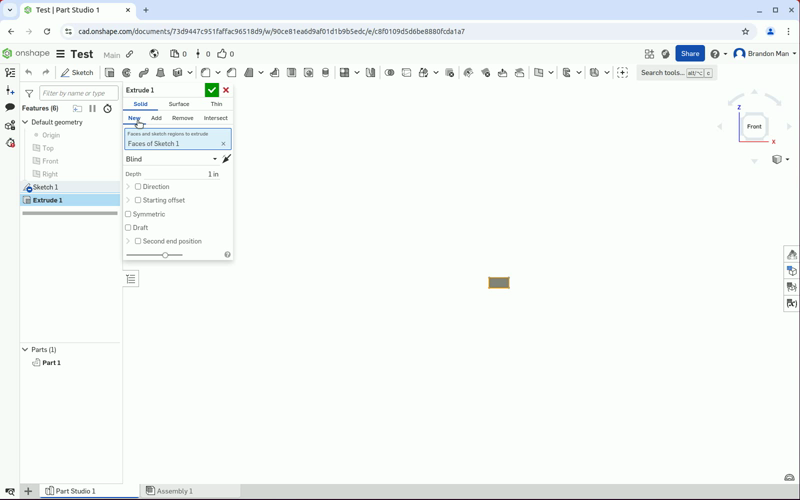
click(137, 120)
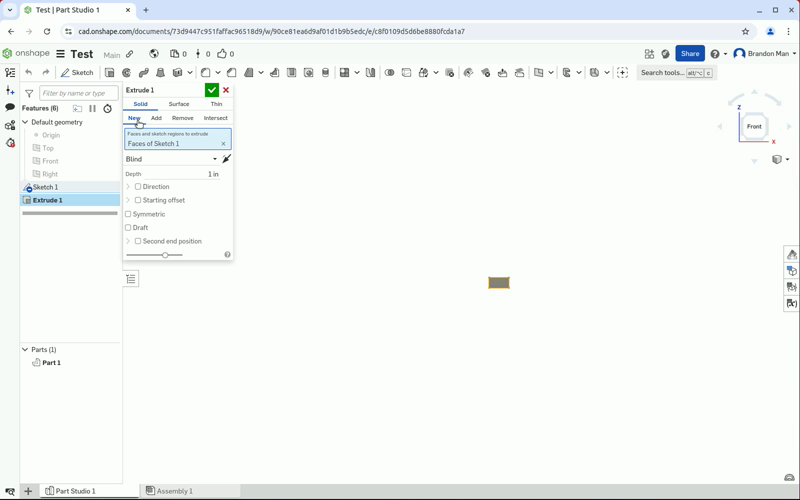
key(tab, 4)
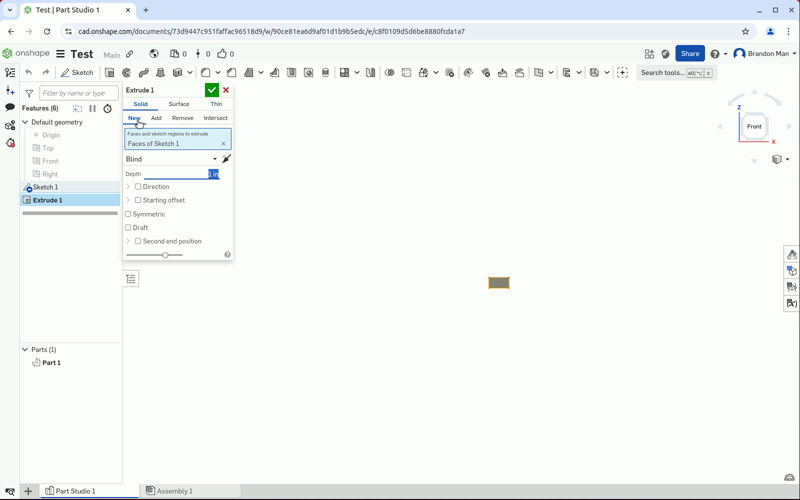
text(23.108)
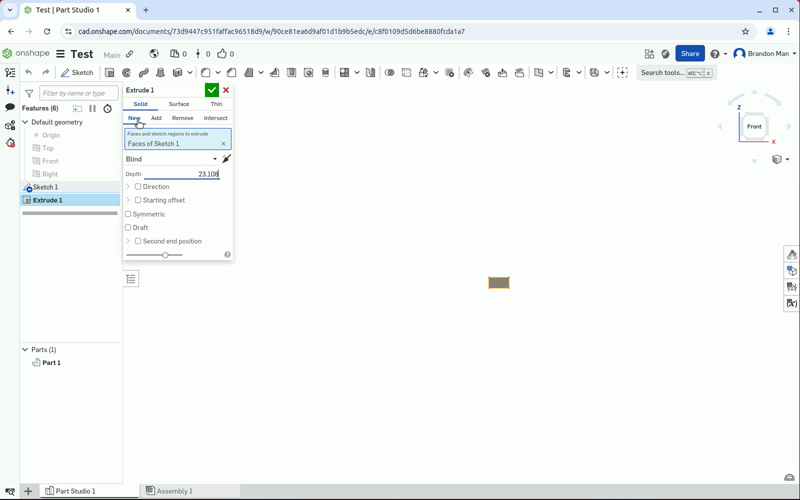
key(enter)
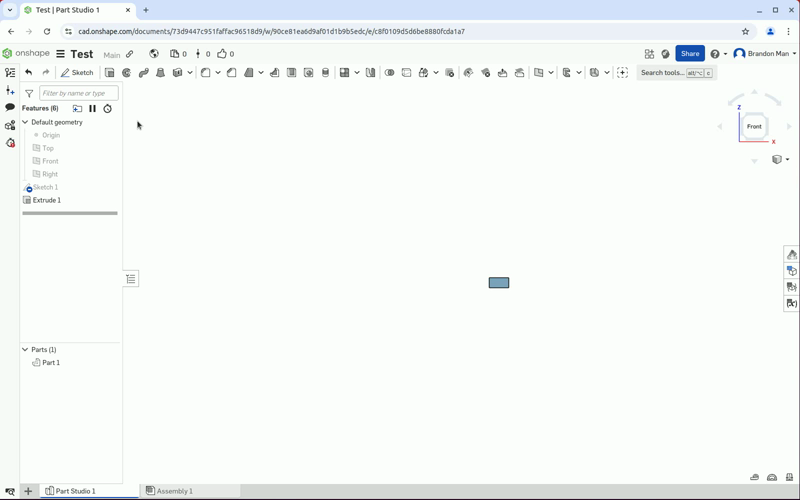
key(shift+h)
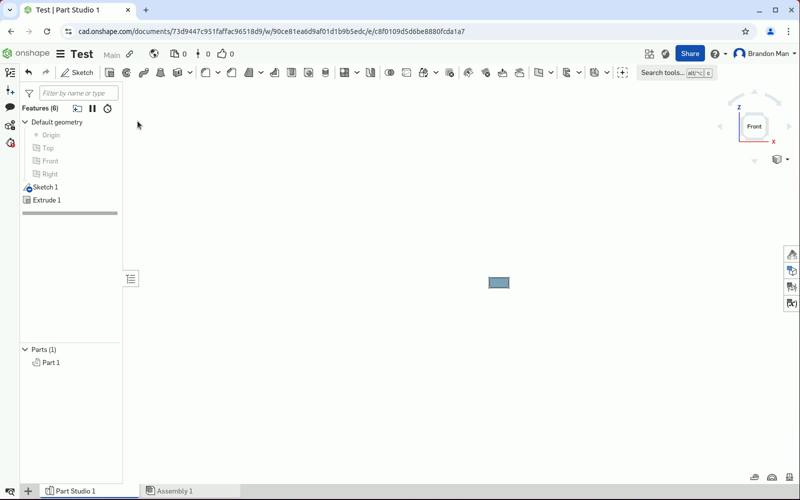
key(shift+h)
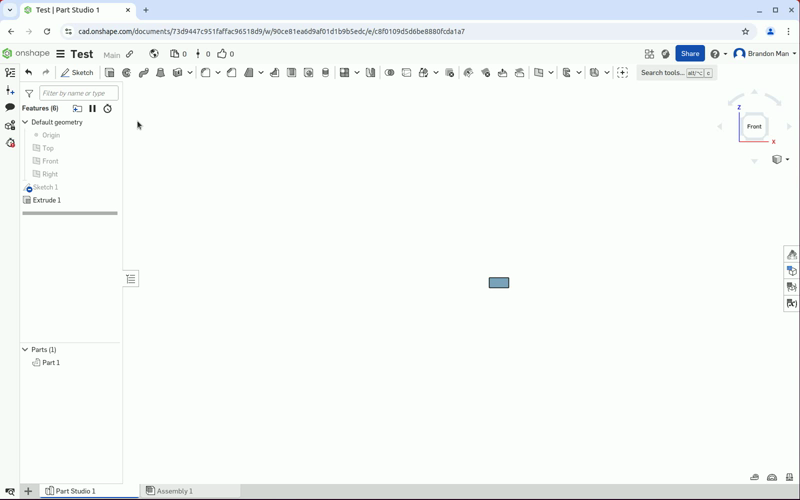
mouse_move(73, 189)
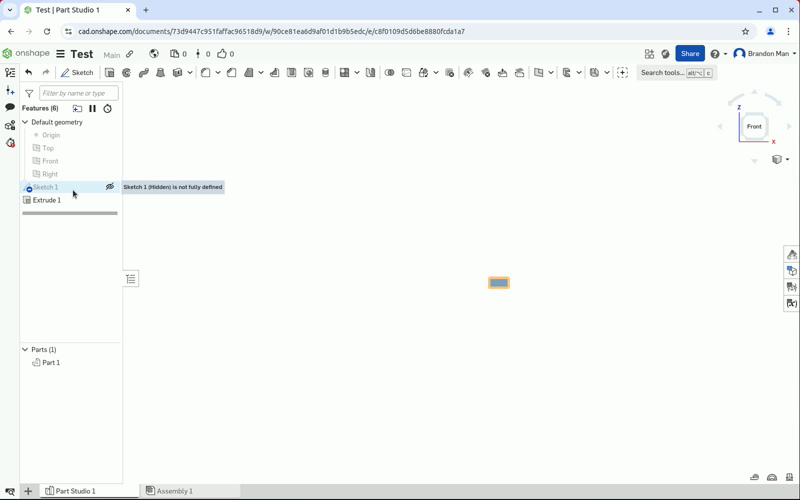
click(73, 189)
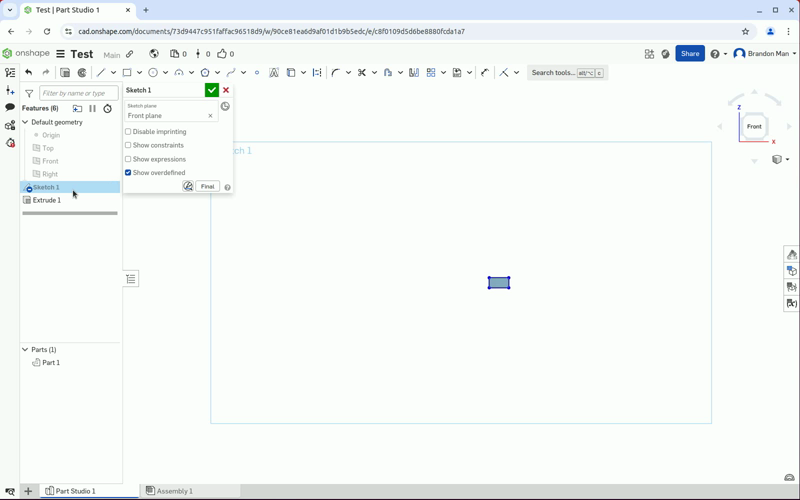
mouse_move(229, 92)
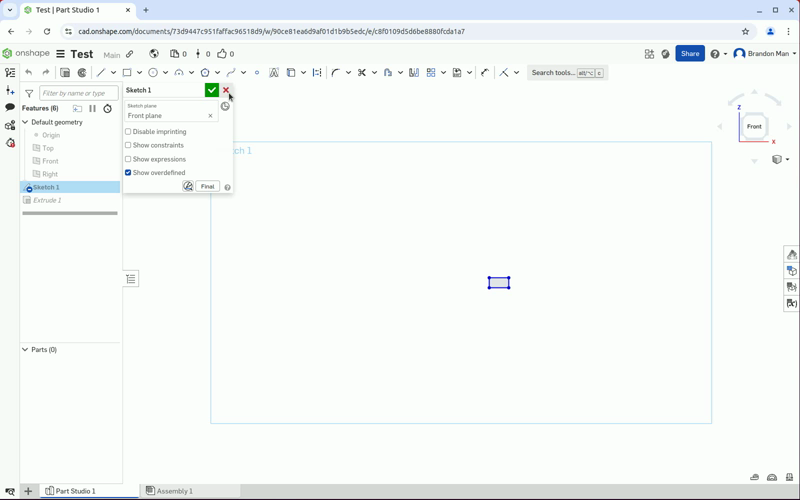
click(229, 92)
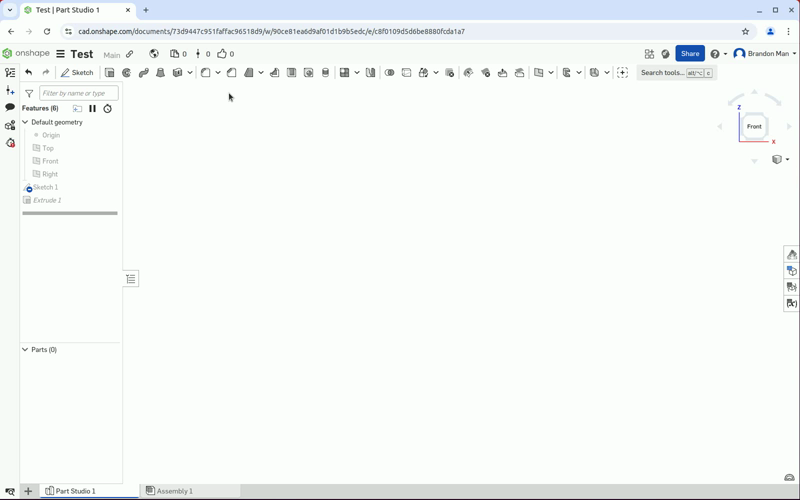
mouse_move(73, 352)
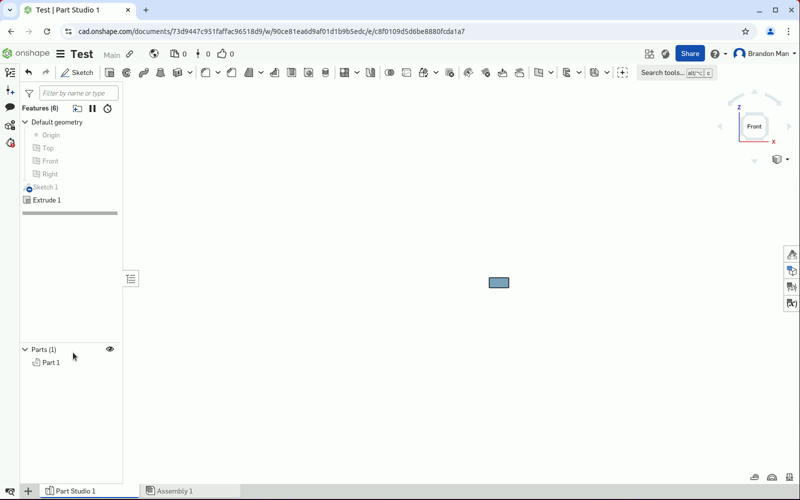
key(y)
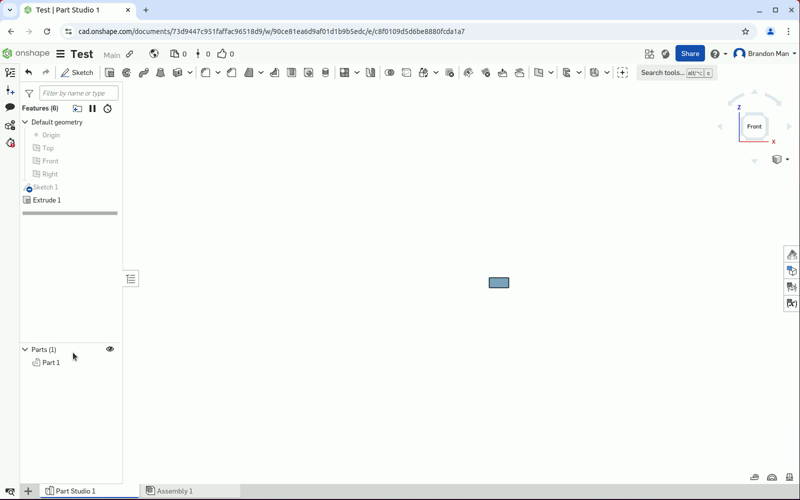
key(shift+p)
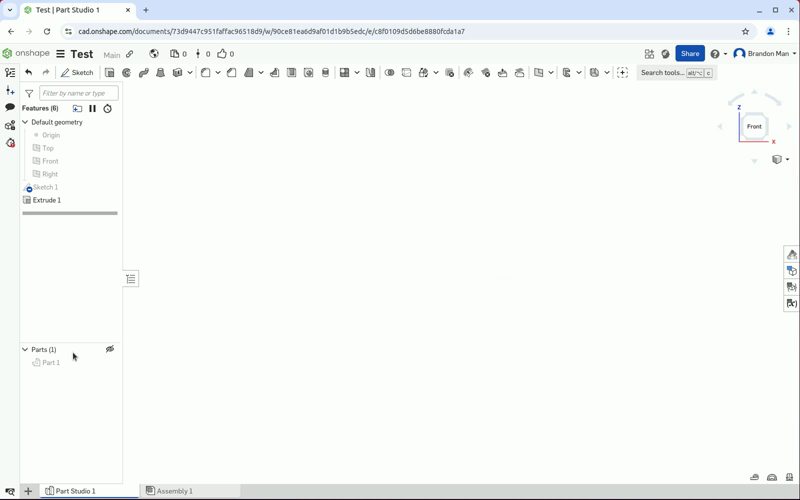
key(space)
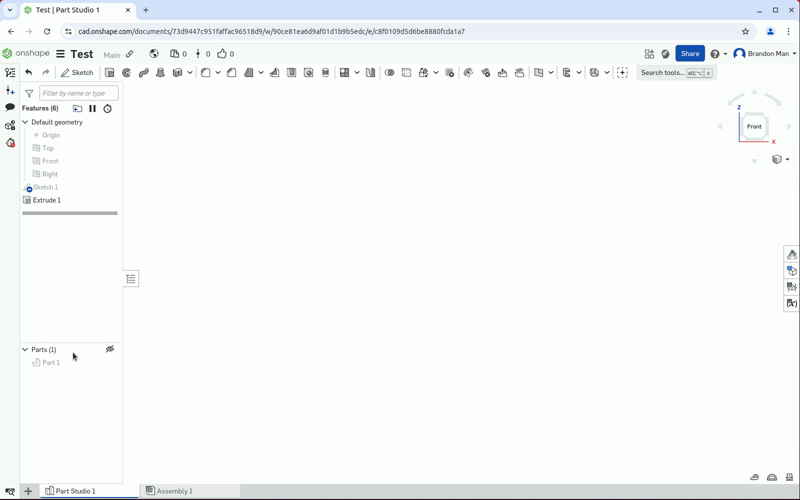
key_down(shift)
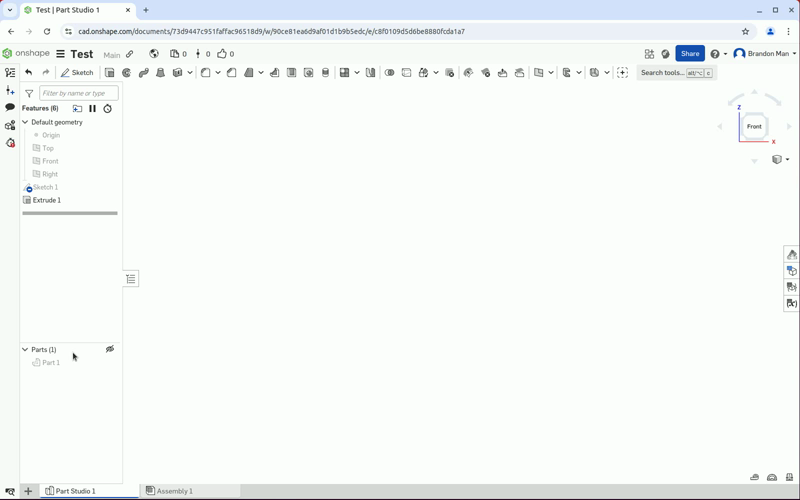
key(left)
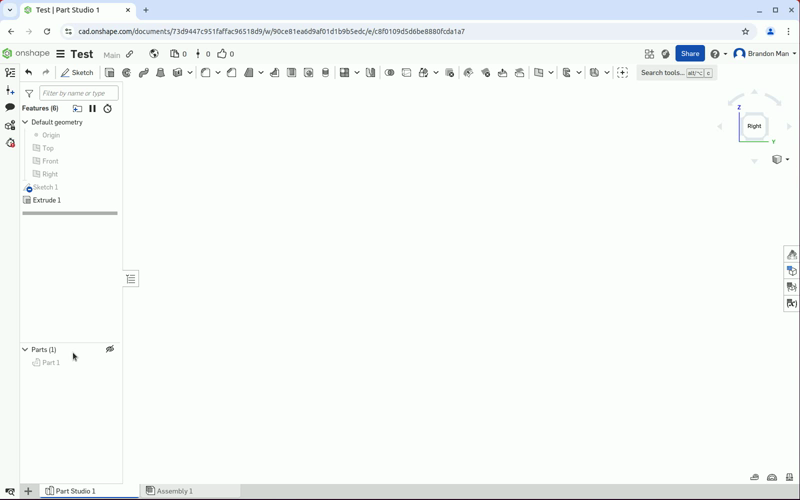
key_up(shift)
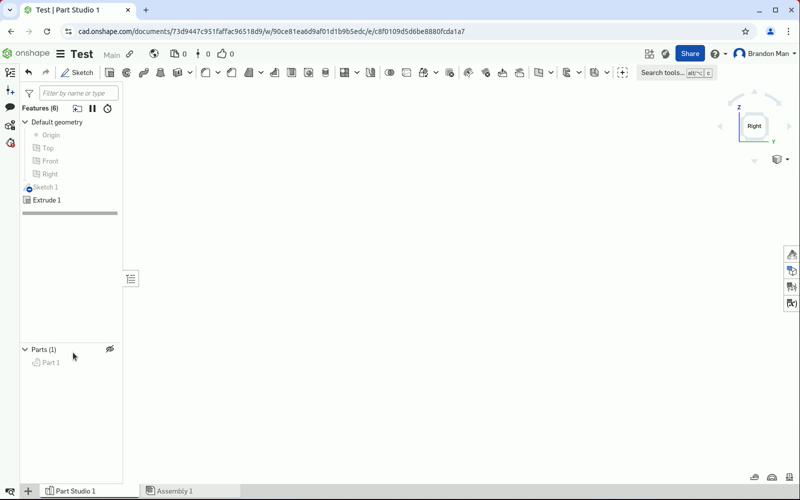
mouse_move(73, 352)
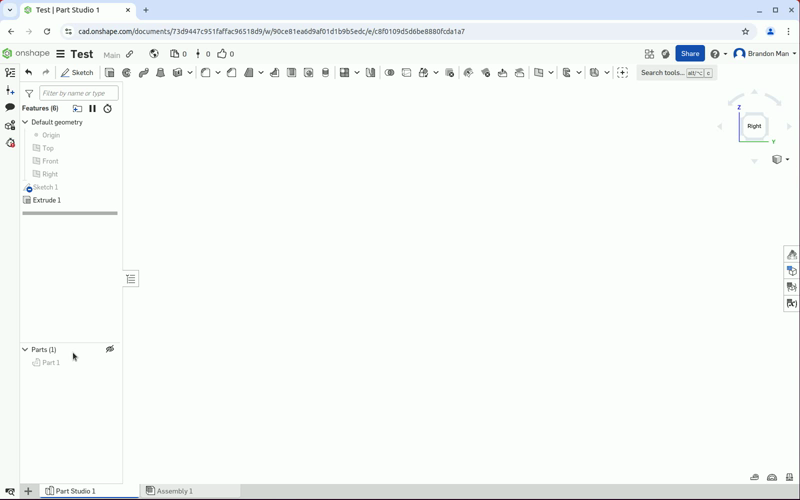
key(shift+y)
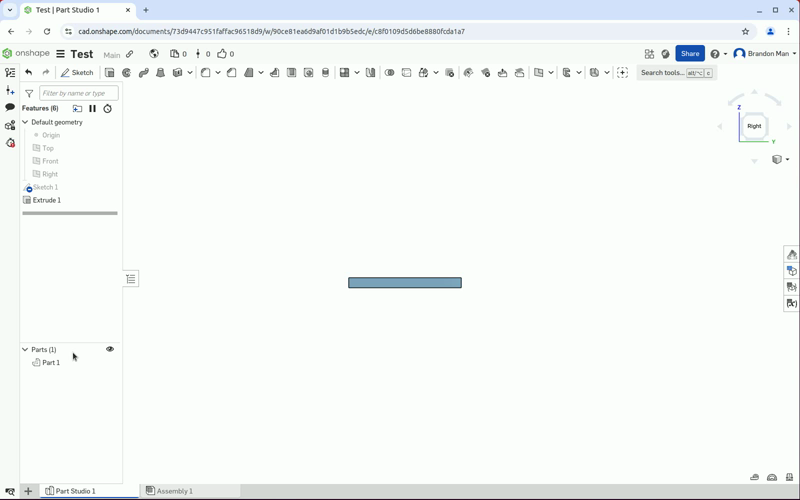
mouse_move(541, 75)
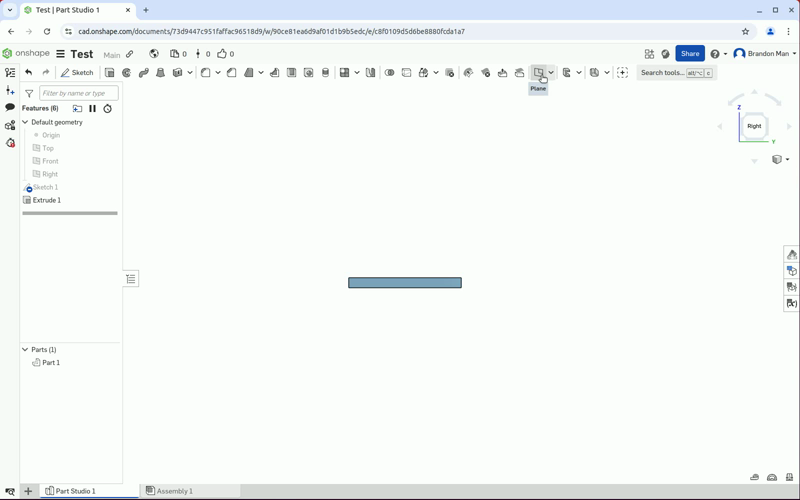
click(541, 75)
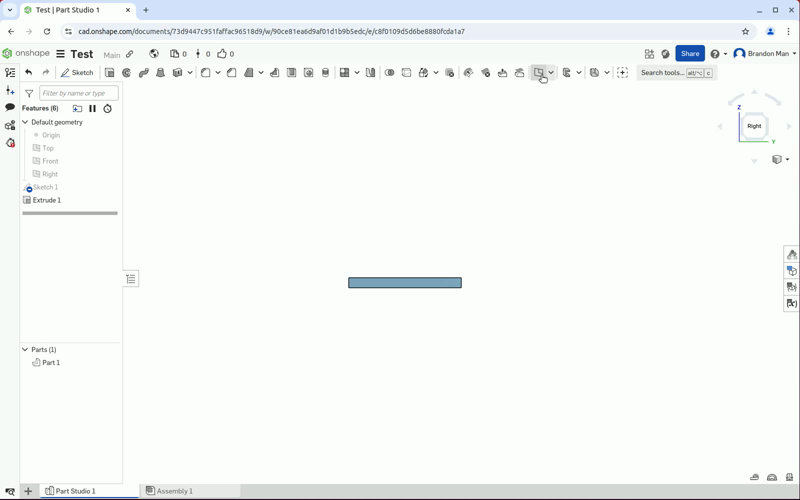
mouse_move(73, 176)
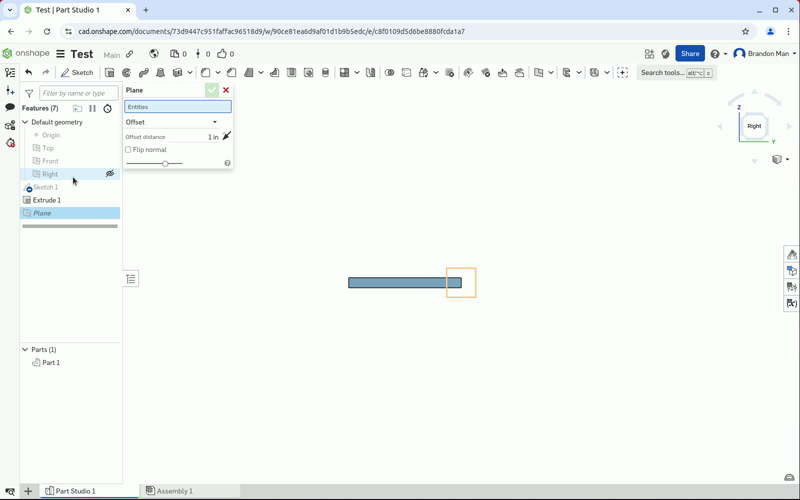
click(73, 176)
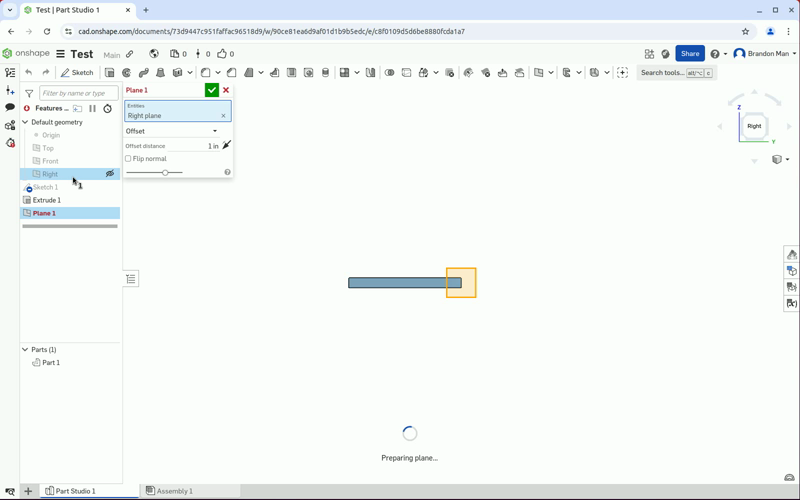
key(tab, 2)
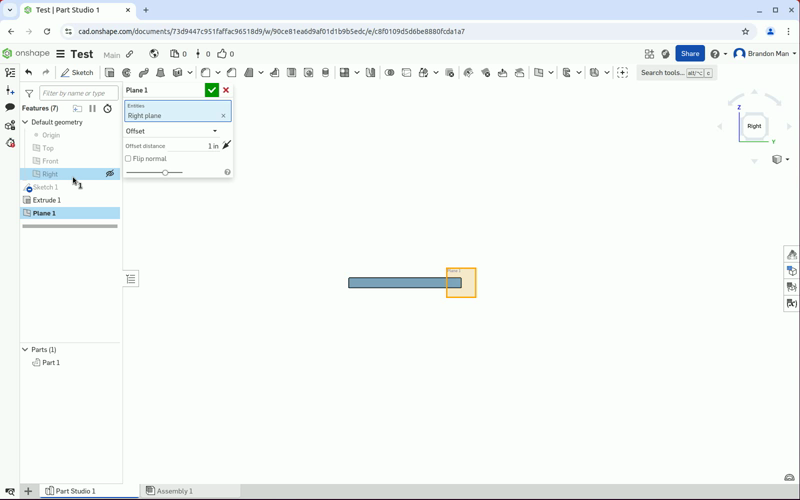
text(5.792)
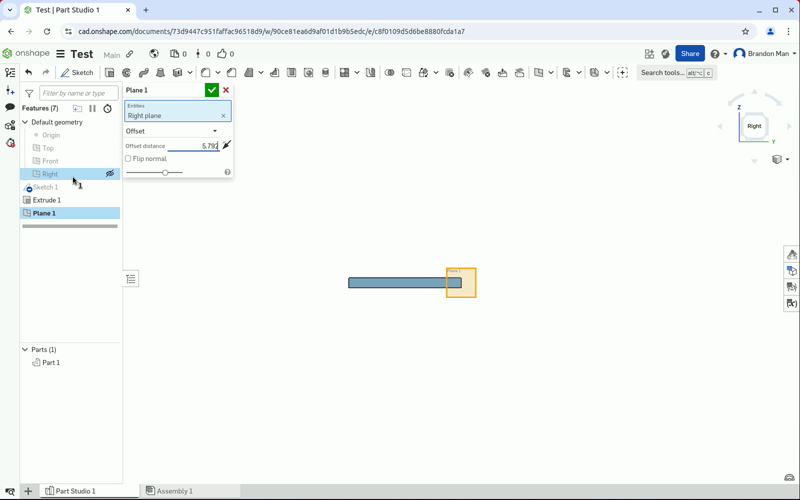
key(enter, 2)
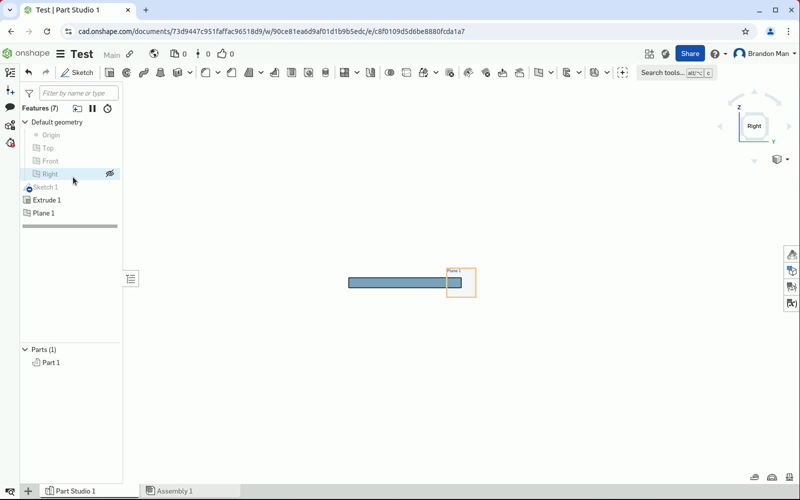
key(shift+s)
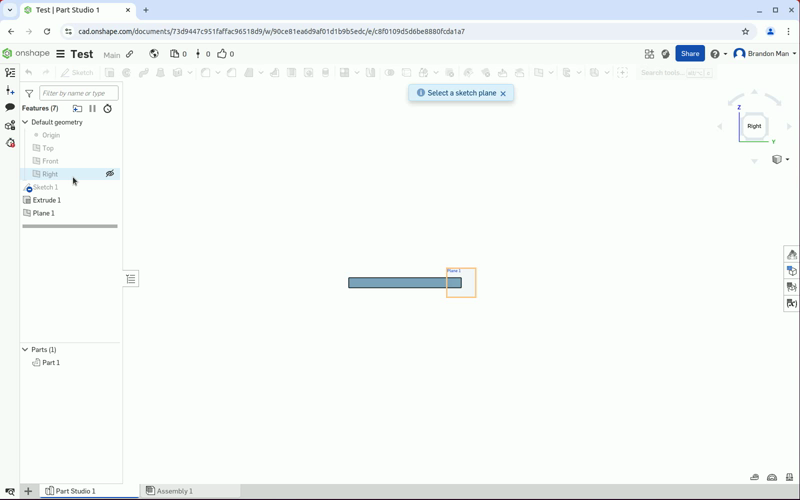
mouse_move(73, 215)
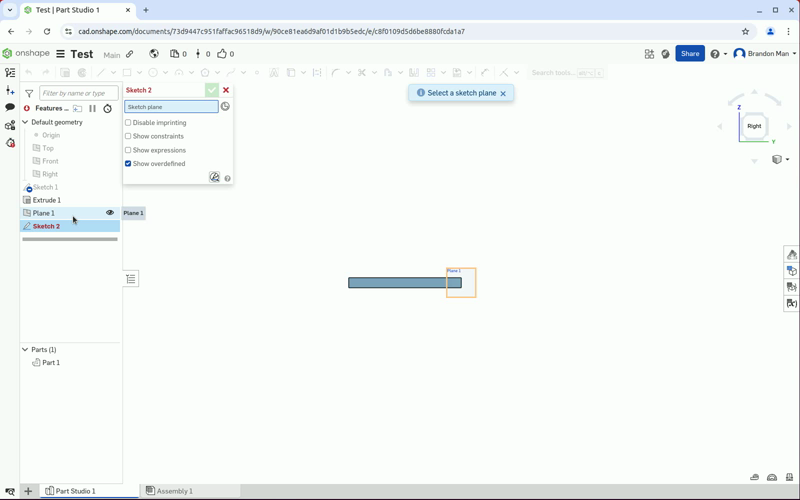
click(73, 215)
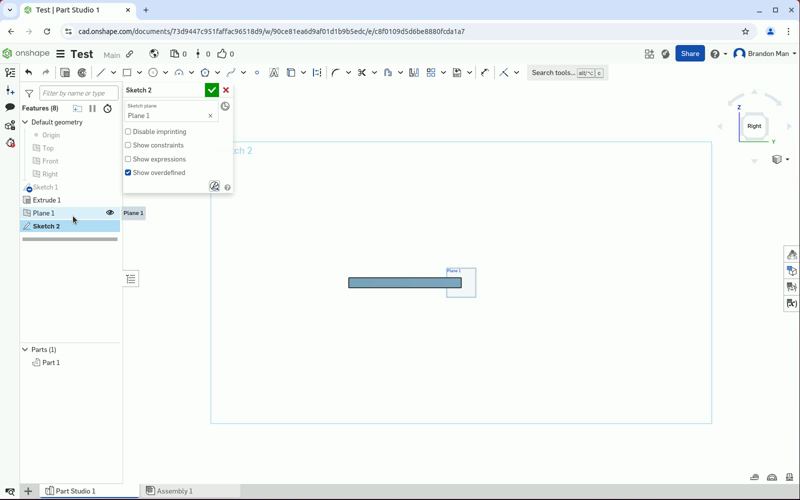
mouse_move(73, 352)
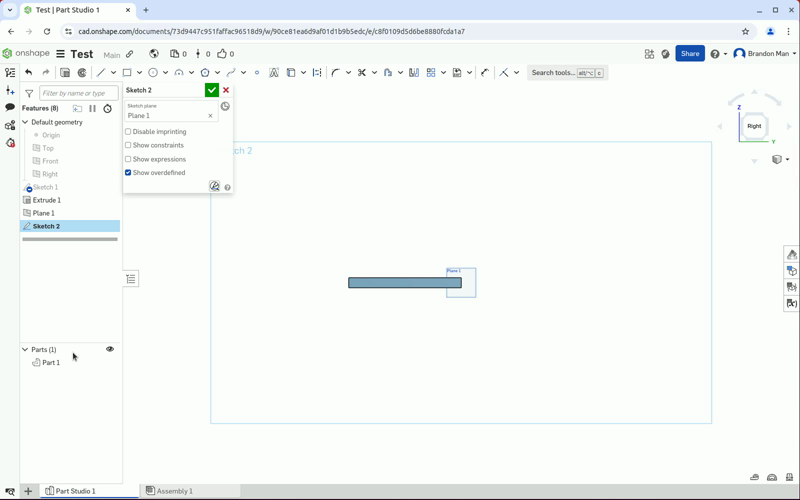
key(y)
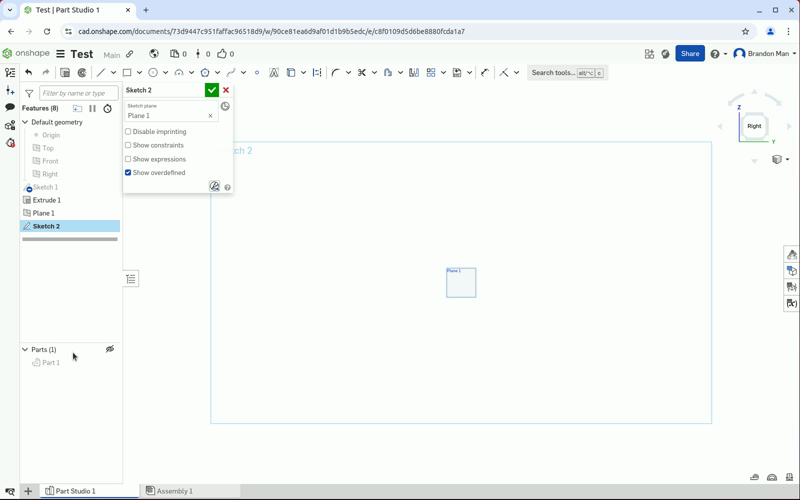
key(l)
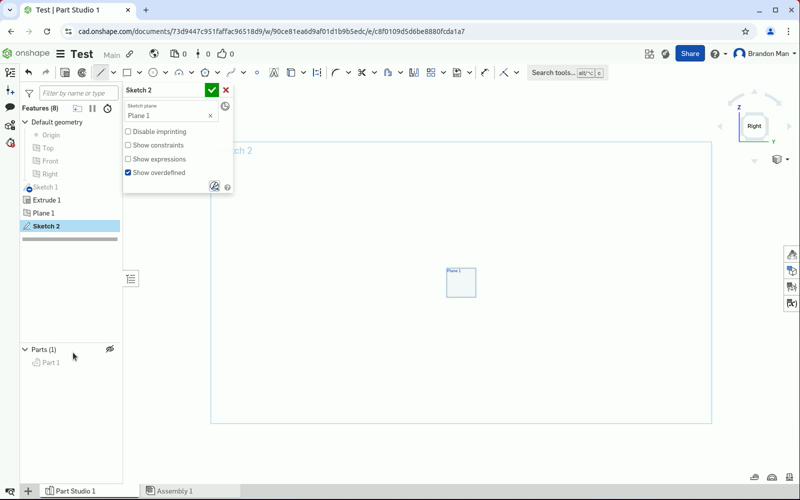
key_down(shift)
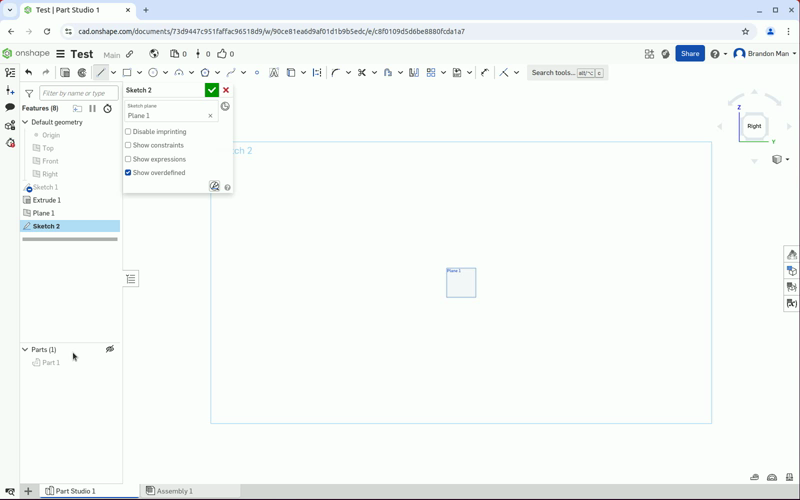
mouse_move(338, 287)
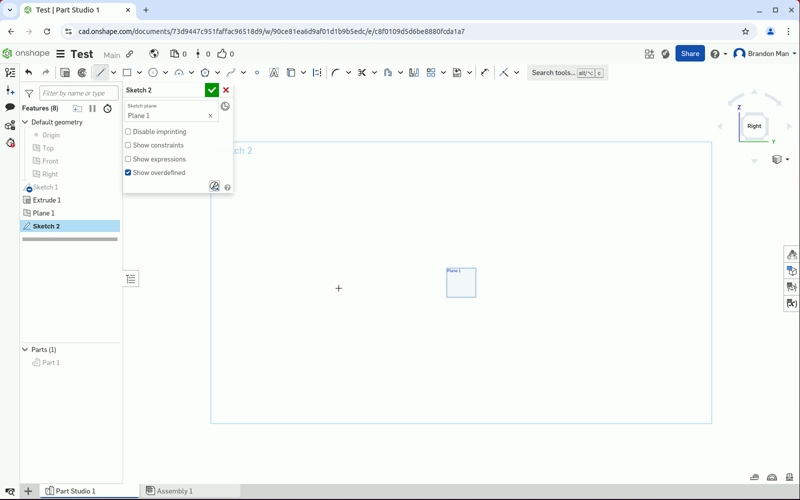
click(338, 287)
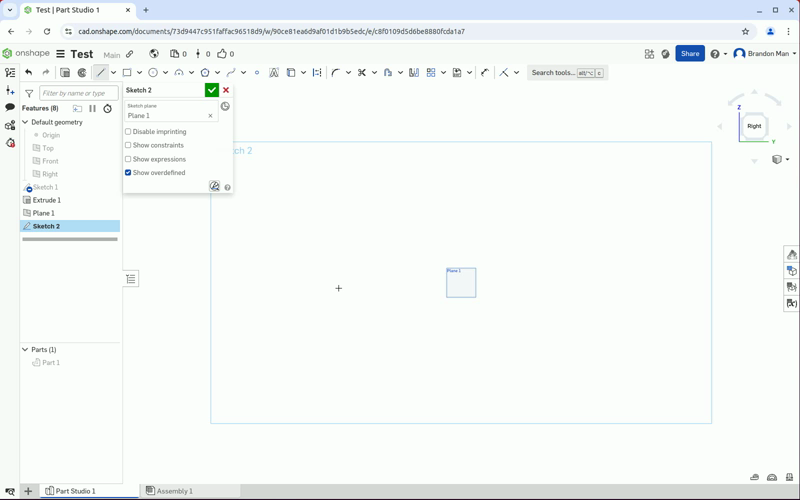
key_up(shift)
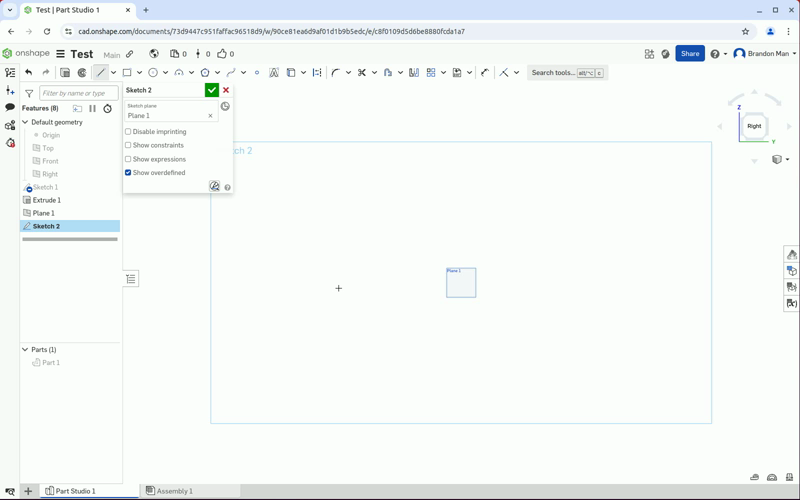
key_down(shift)
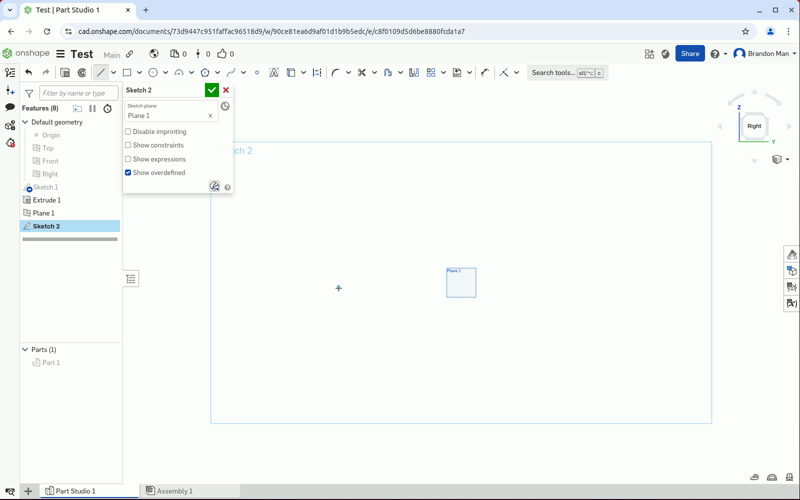
mouse_move(368, 287)
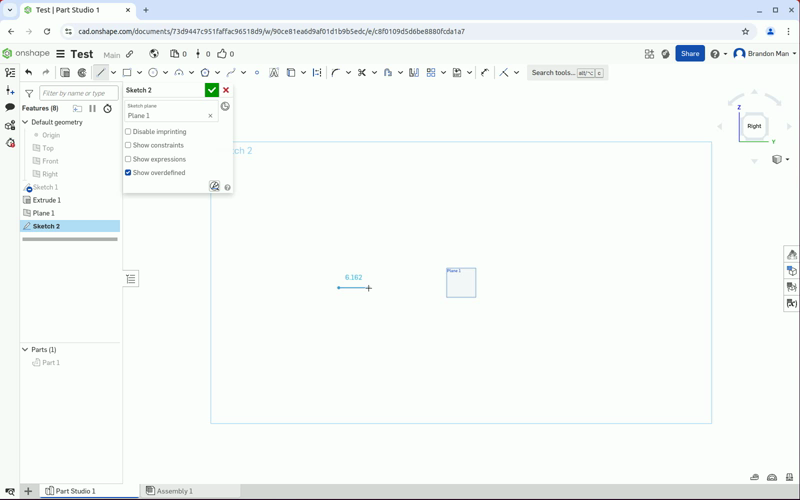
mouse_move(349, 287)
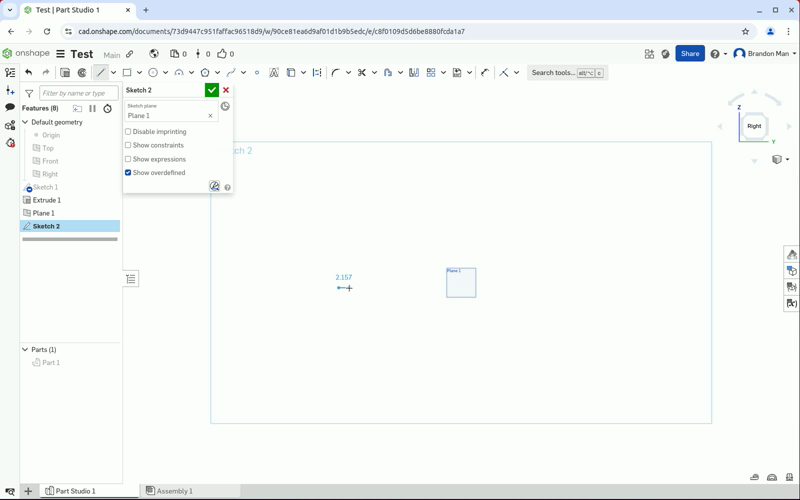
click(349, 287)
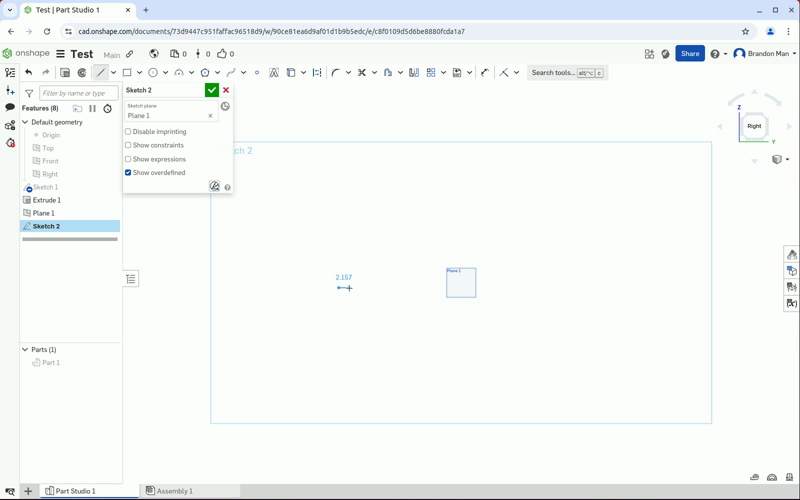
key_up(shift)
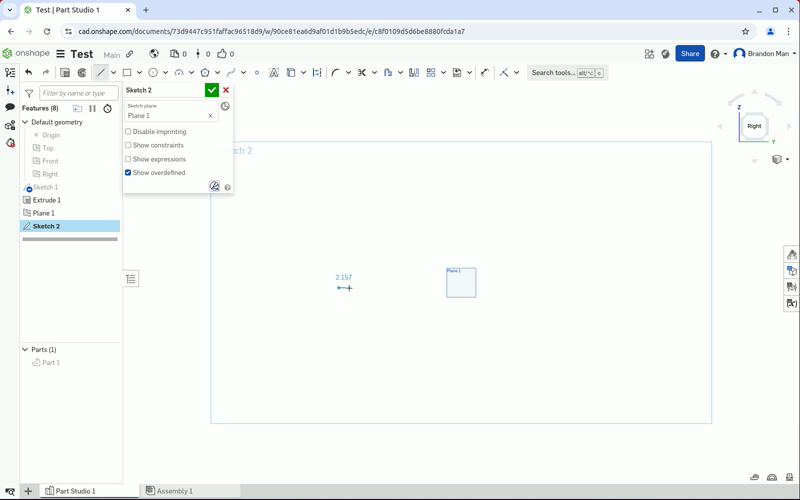
key_down(shift)
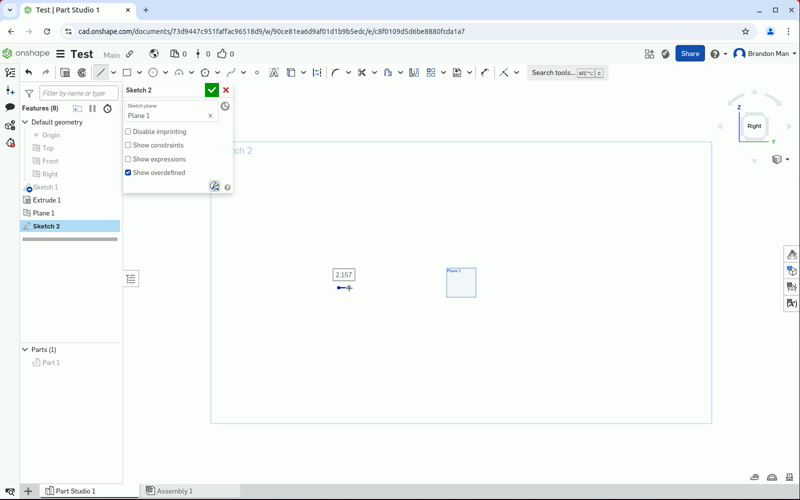
mouse_move(379, 287)
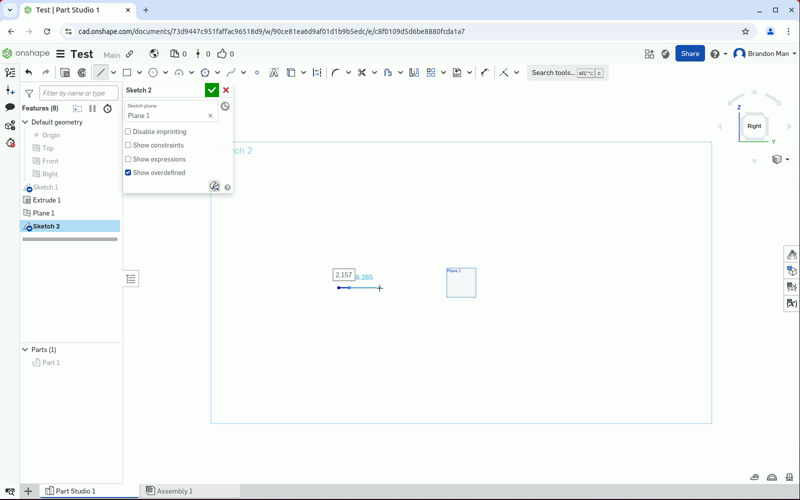
mouse_move(349, 277)
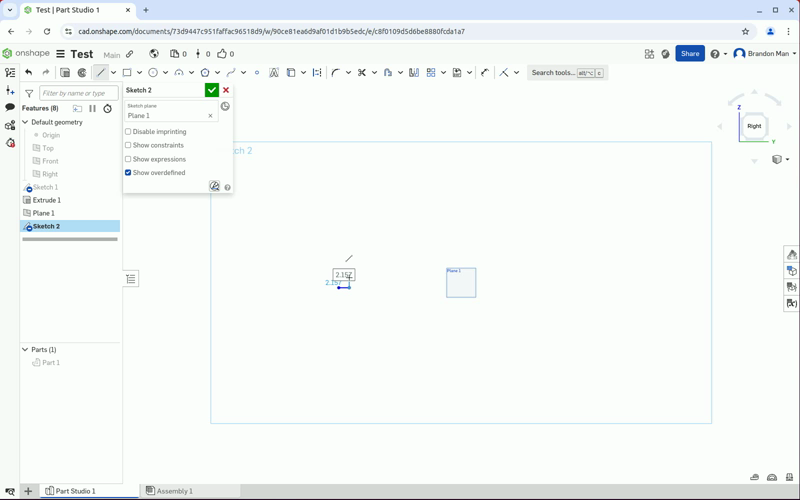
click(349, 277)
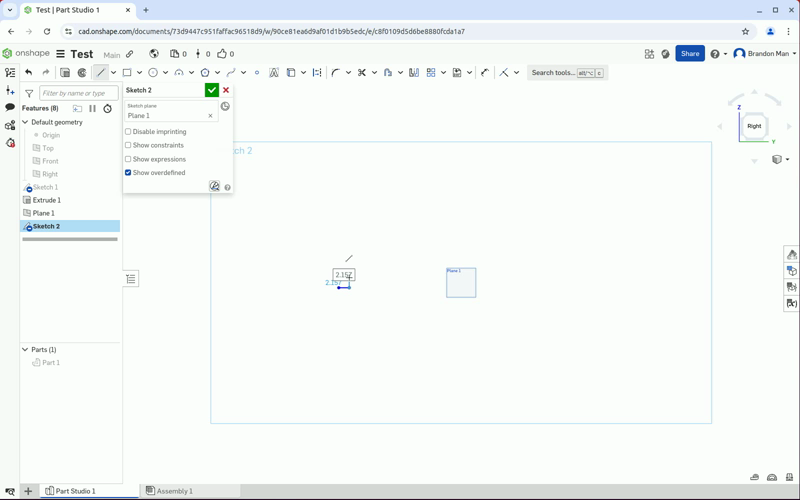
key_up(shift)
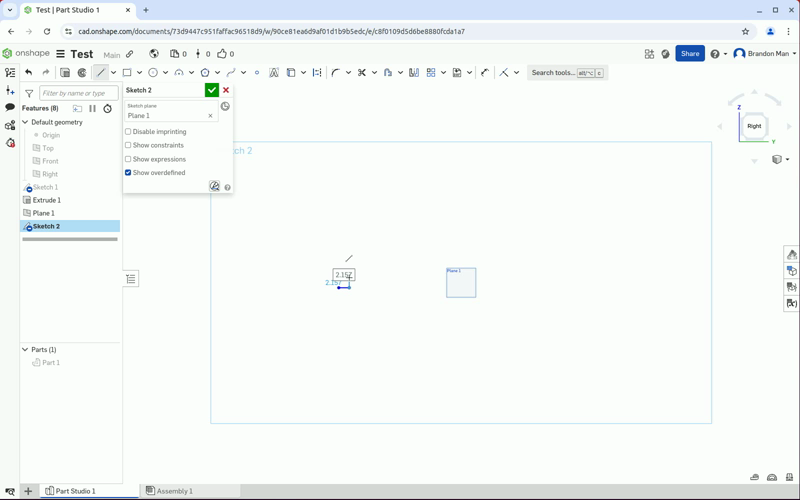
key_down(shift)
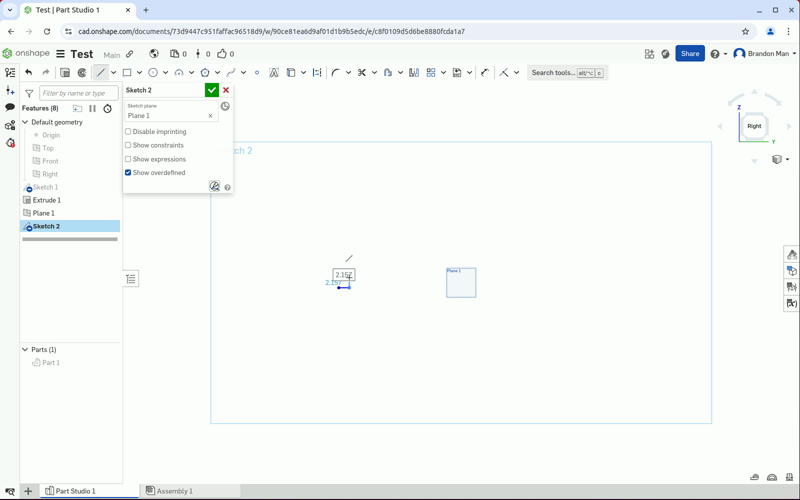
mouse_move(379, 277)
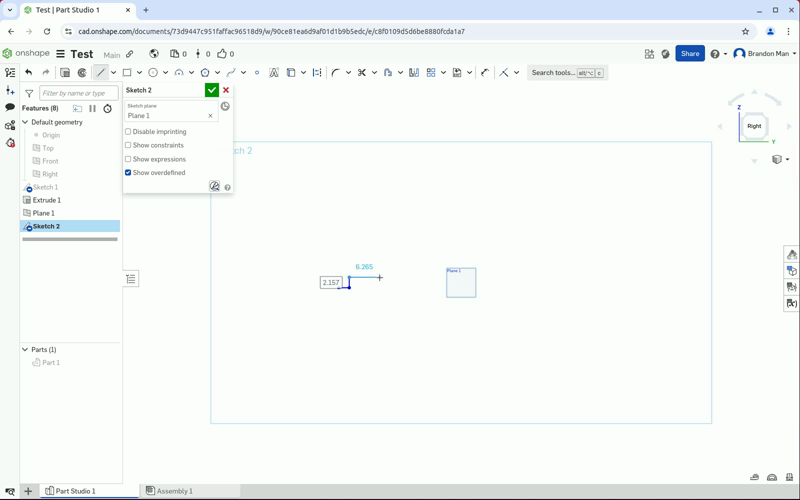
mouse_move(338, 277)
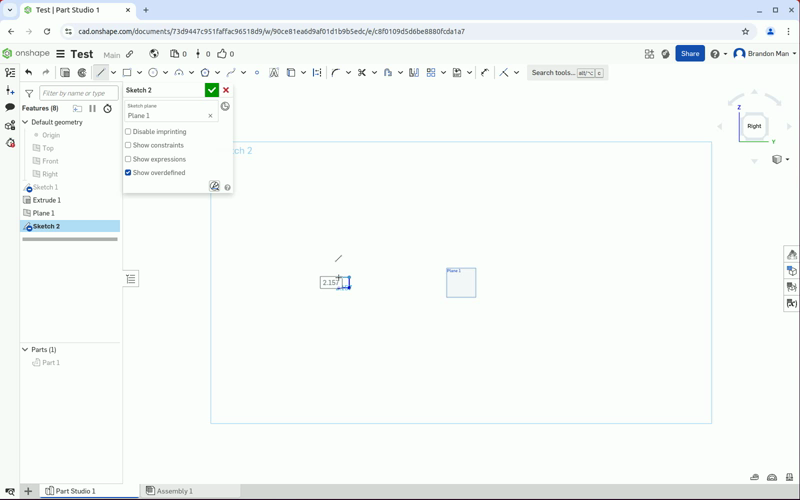
click(338, 277)
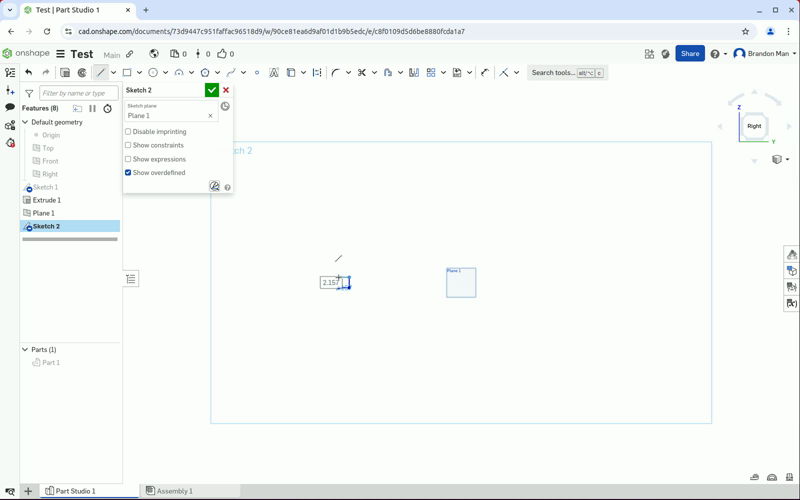
key_up(shift)
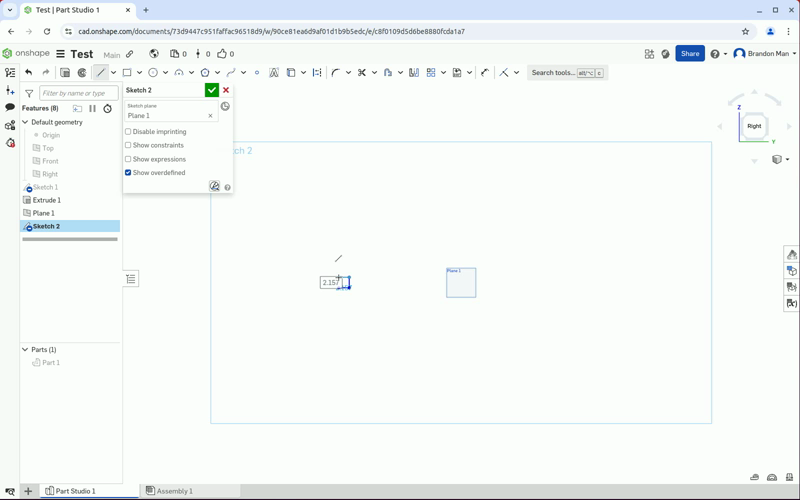
mouse_move(368, 277)
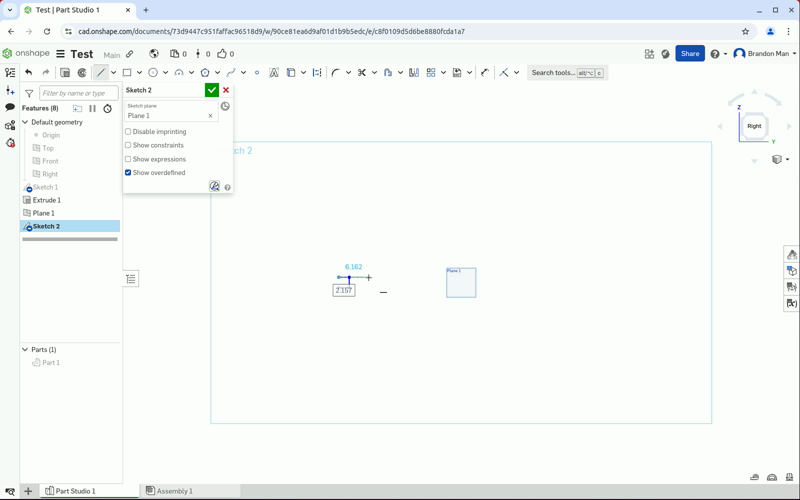
key_down(shift)
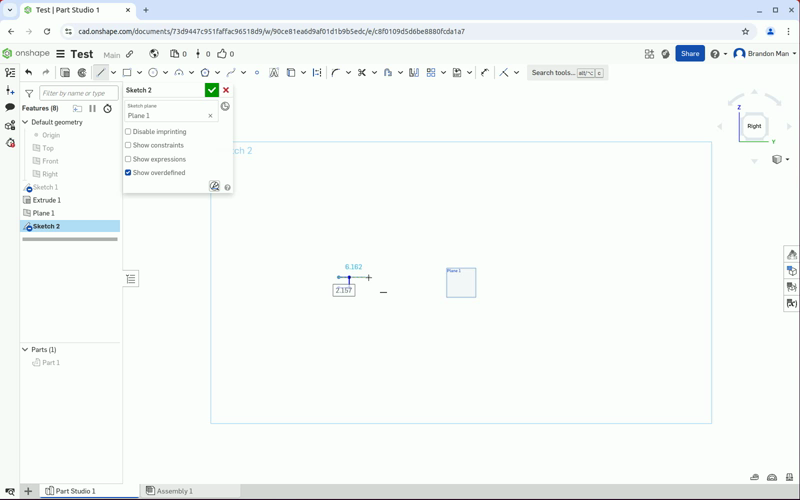
mouse_move(338, 287)
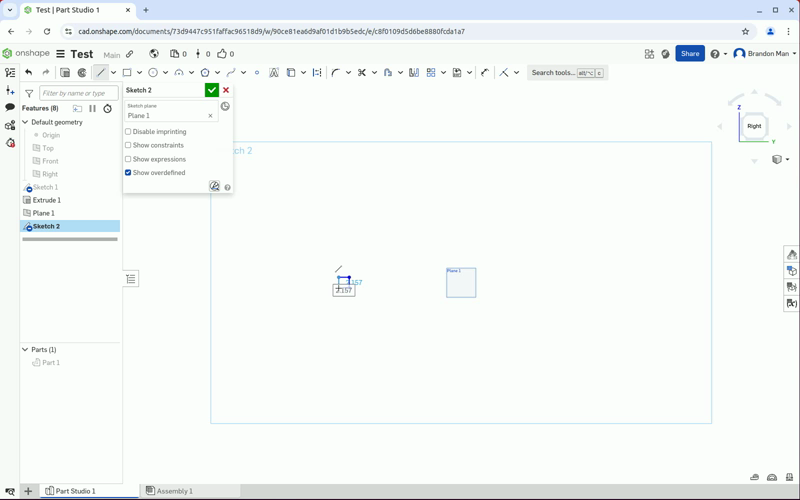
key_up(shift)
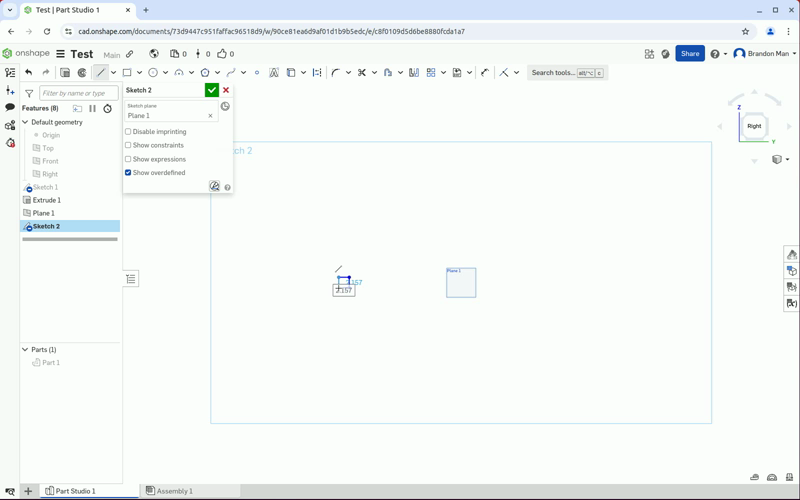
click(338, 287)
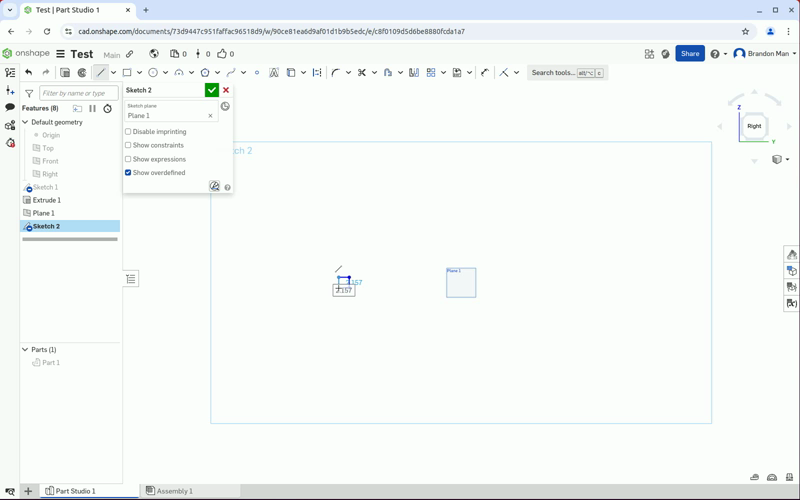
key(esc)
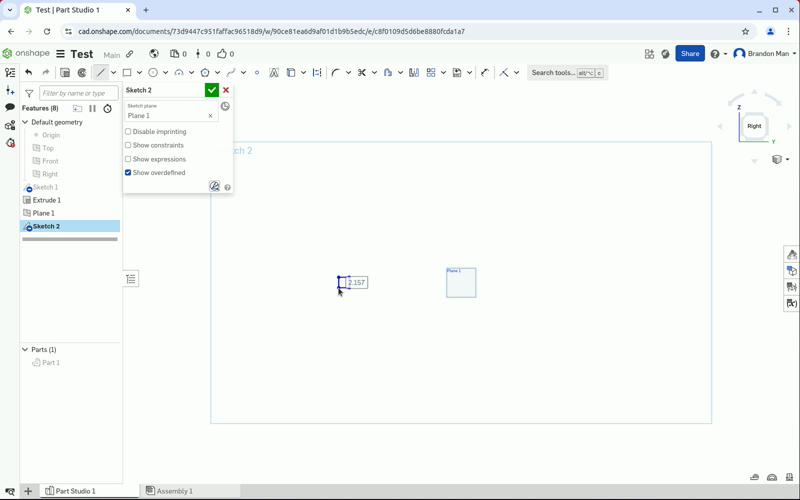
mouse_move(348, 279)
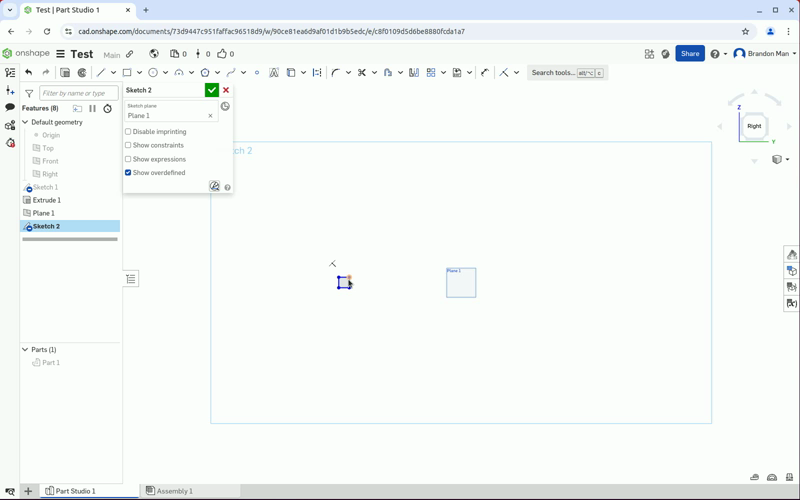
scroll(6)
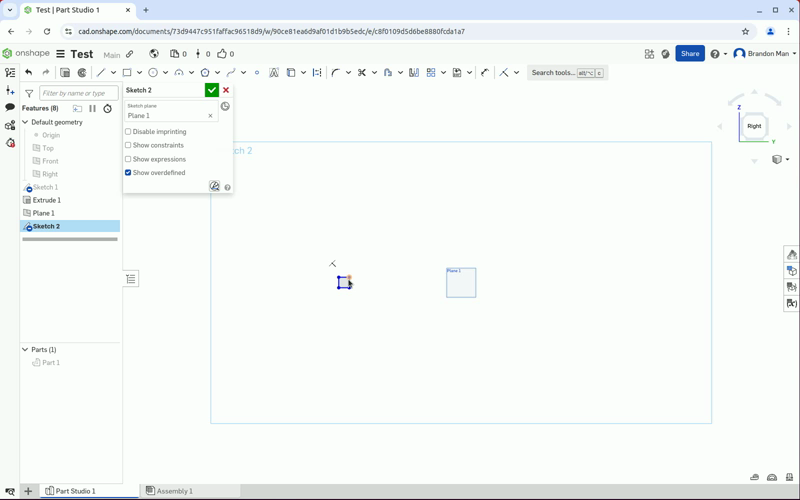
scroll(6)
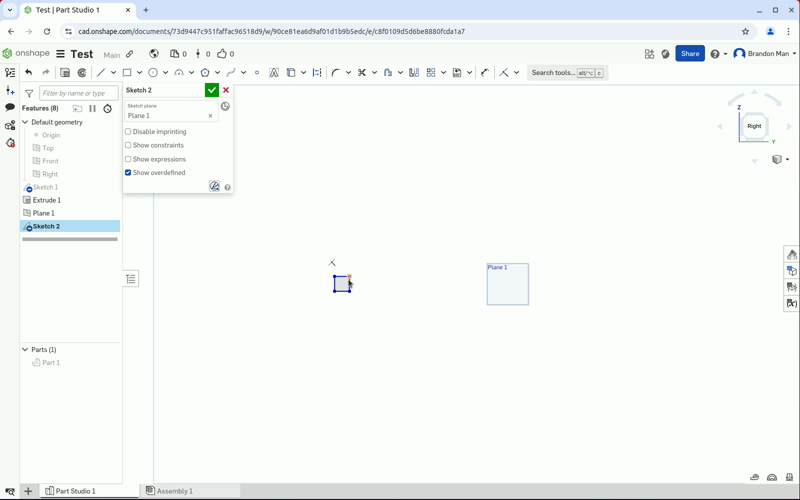
scroll(6)
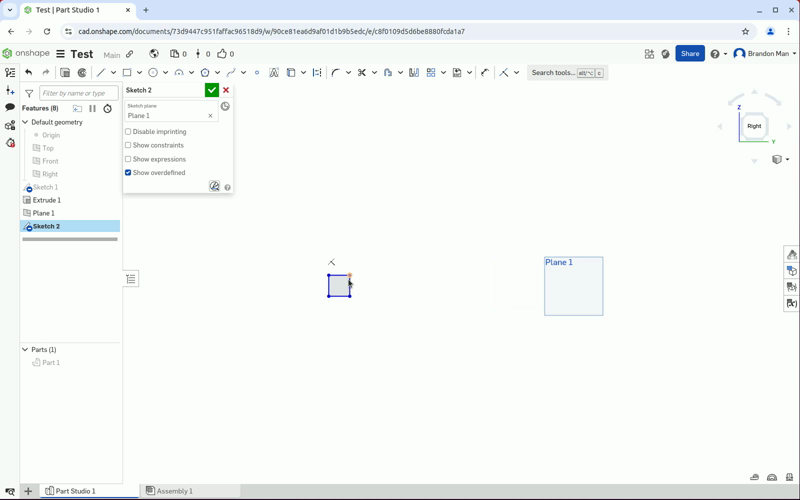
scroll(6)
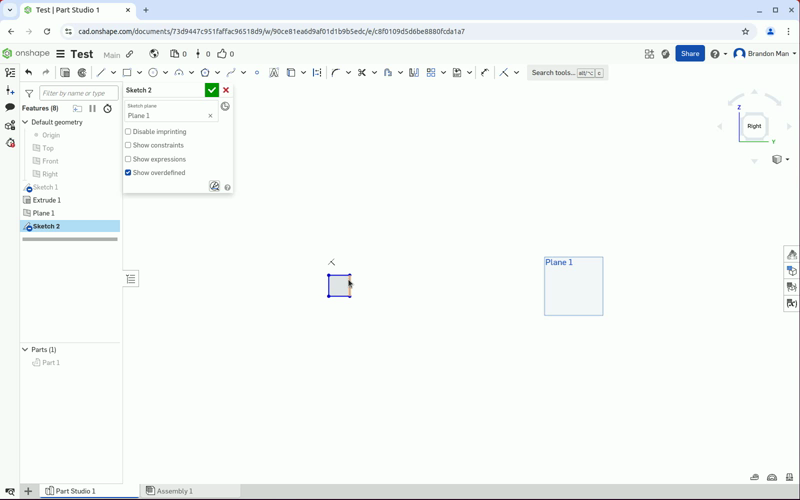
scroll(6)
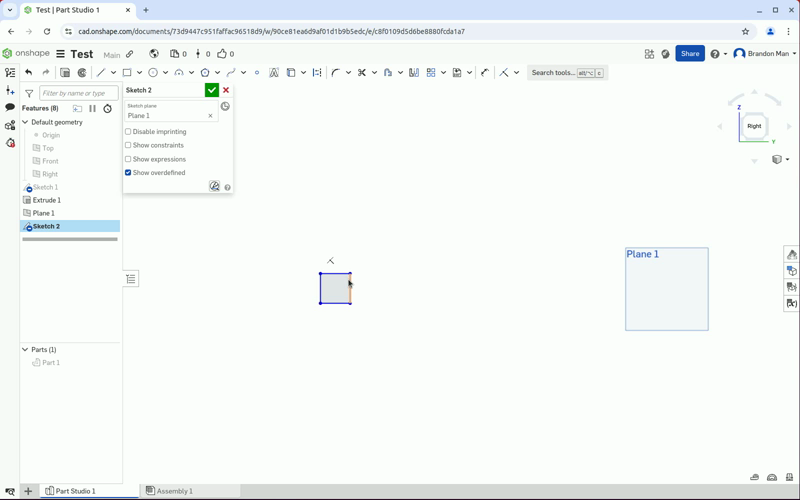
scroll(6)
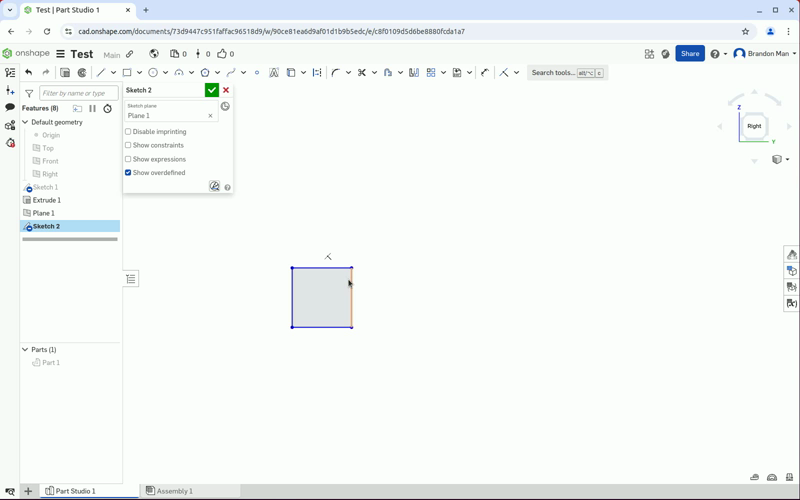
scroll(6)
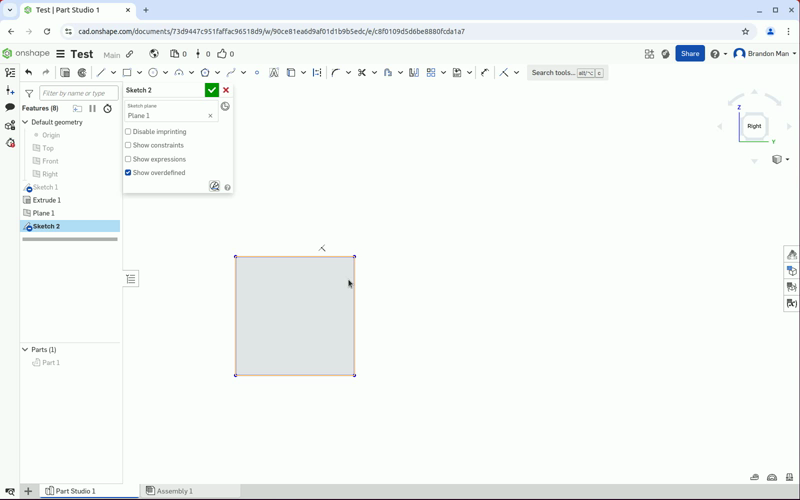
click(348, 279)
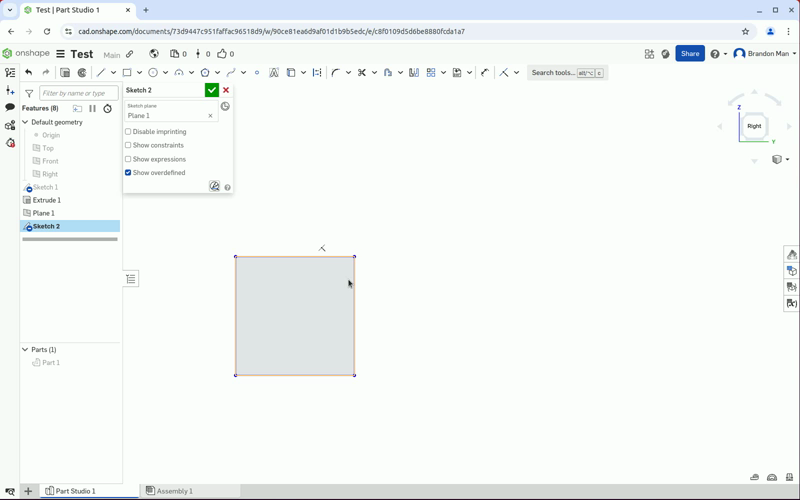
scroll(-6)
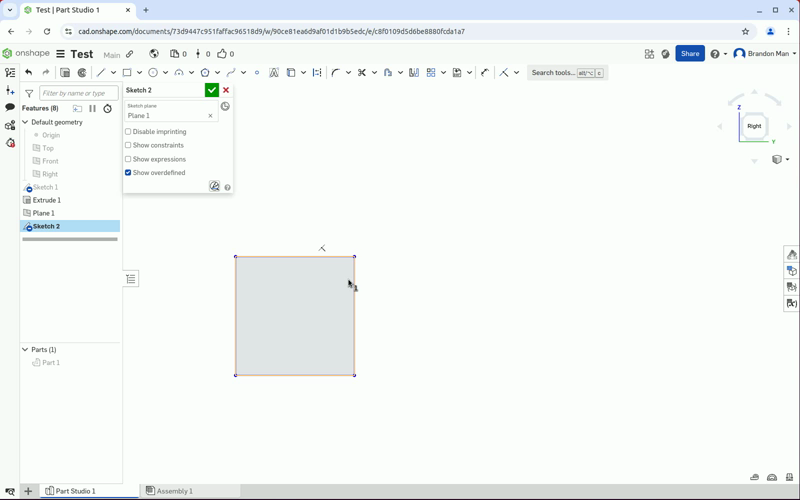
scroll(-6)
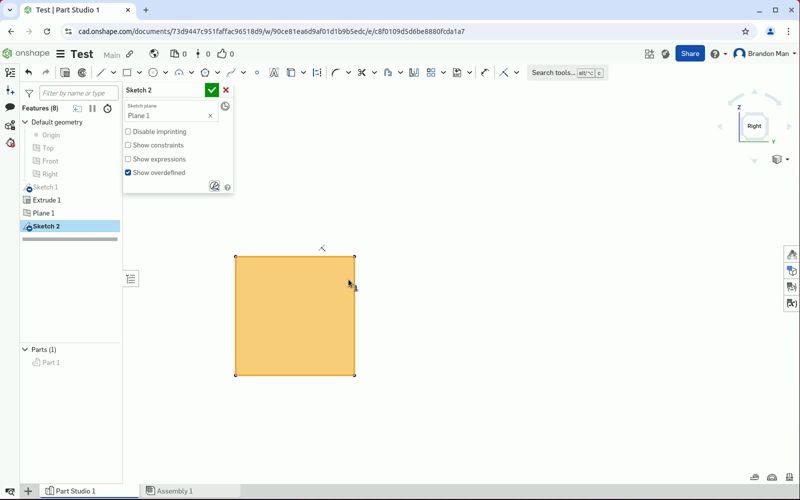
scroll(-6)
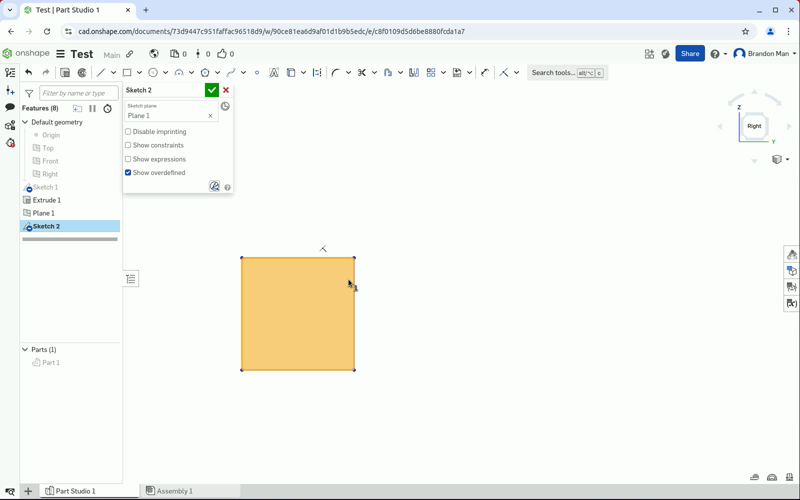
scroll(-6)
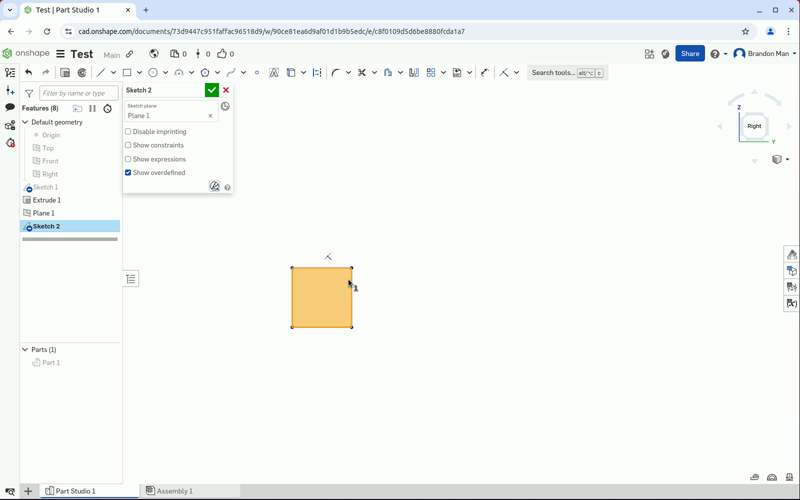
scroll(-6)
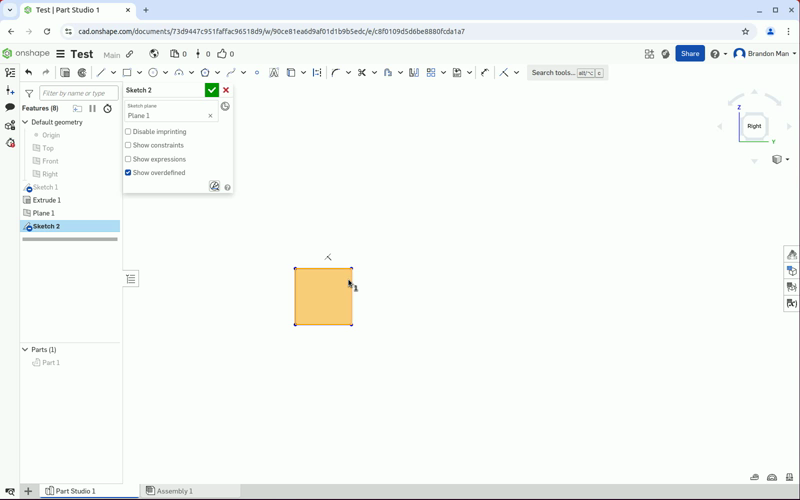
scroll(-6)
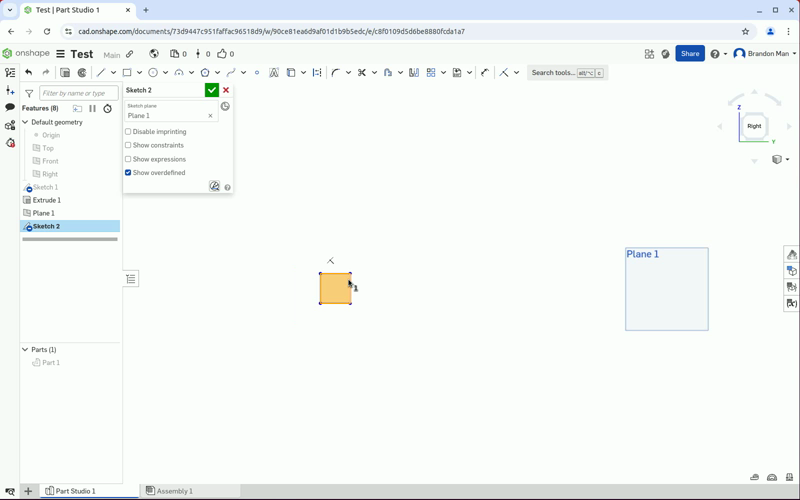
scroll(-6)
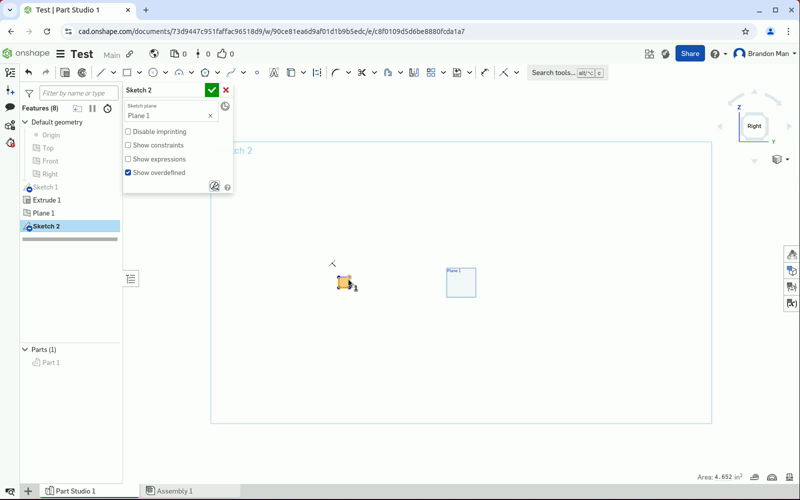
mouse_move(73, 352)
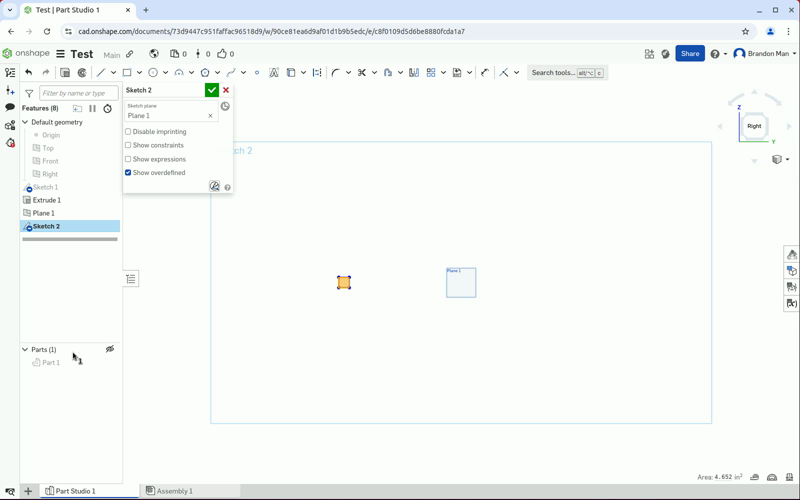
key(shift+y)
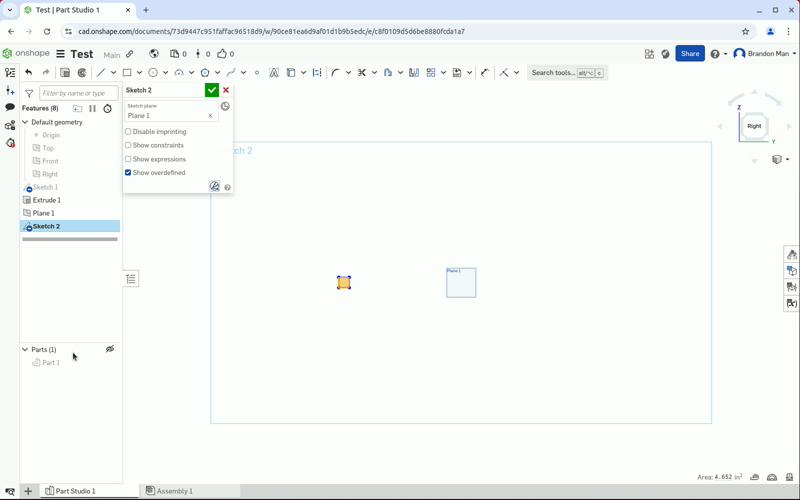
key(shift+e)
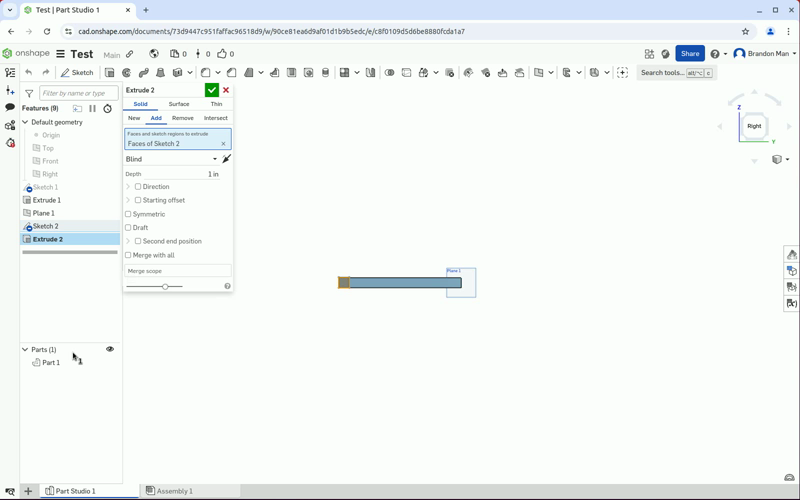
mouse_move(143, 106)
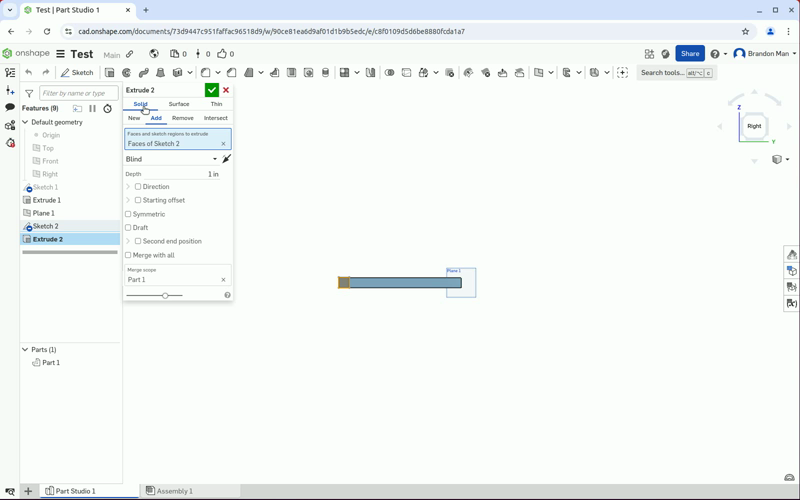
click(143, 106)
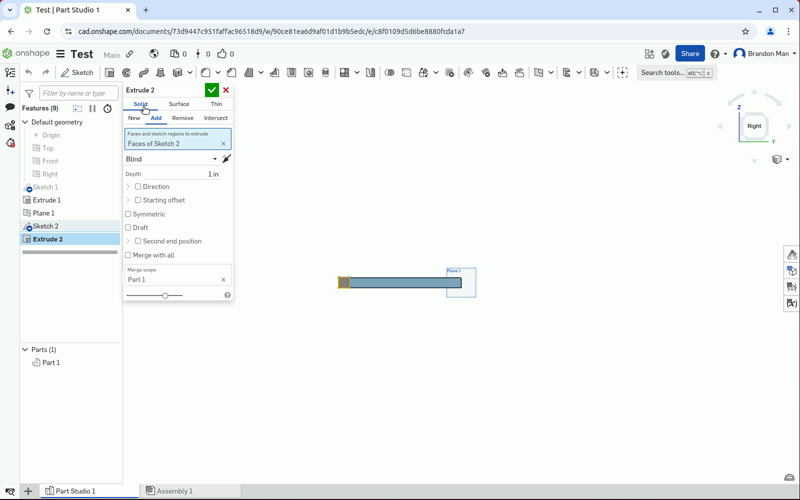
mouse_move(137, 120)
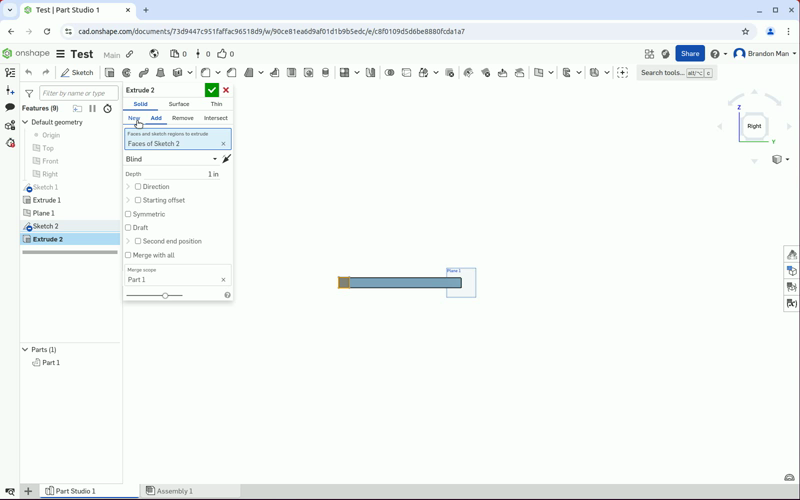
click(137, 120)
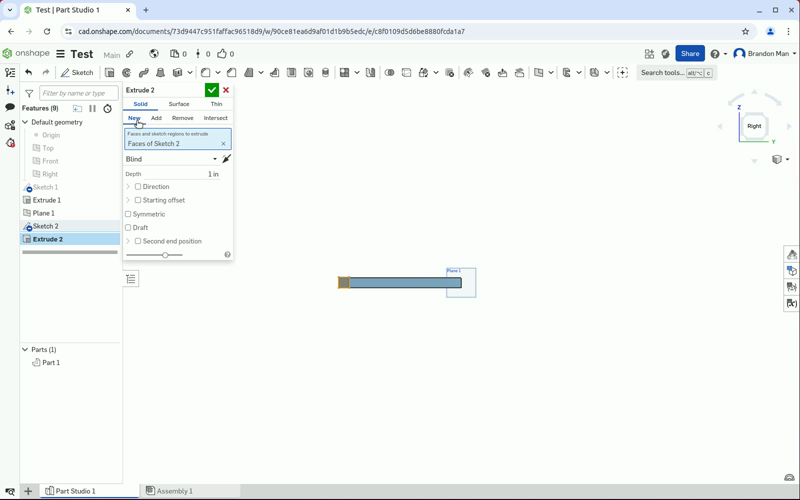
key(tab, 4)
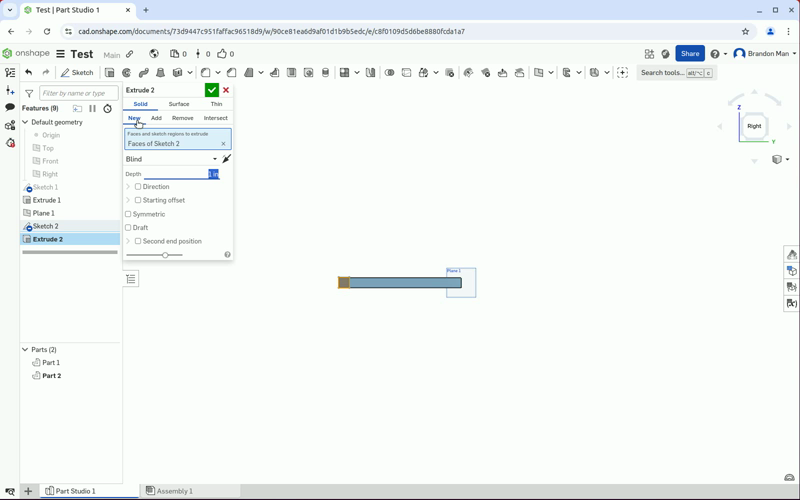
text(17.331)
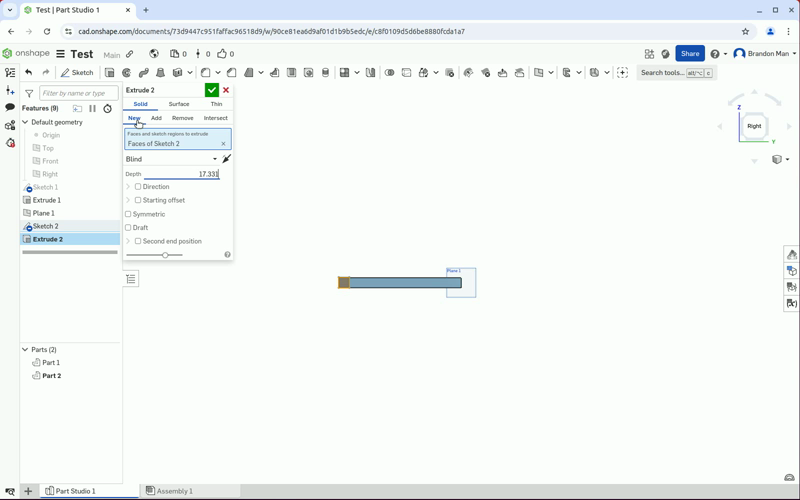
key(enter)
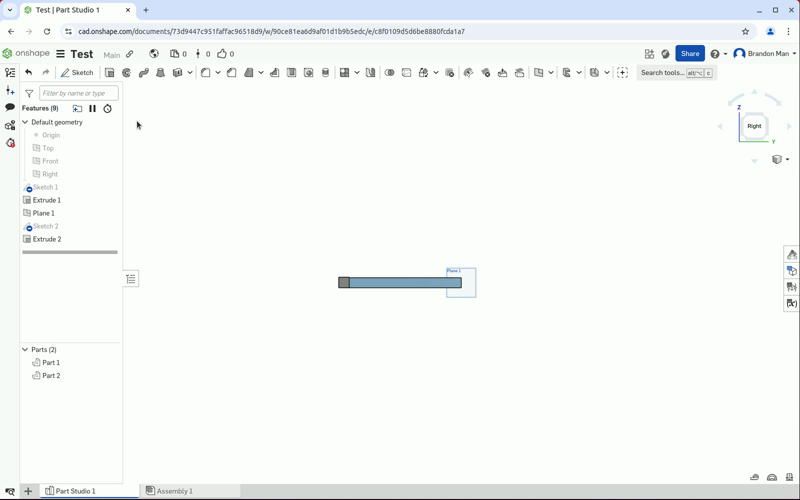
key(shift+h)
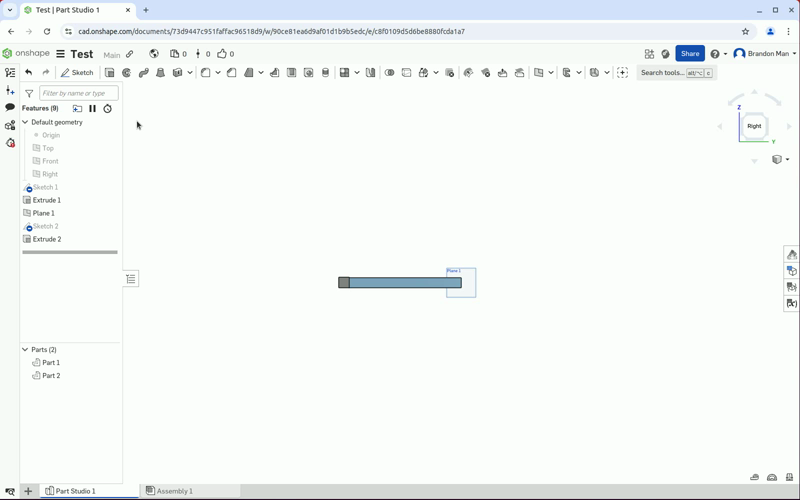
key(shift+h)
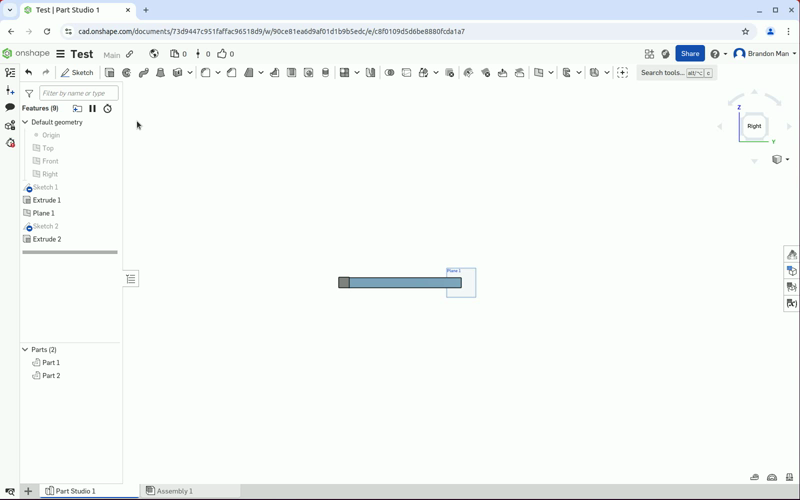
mouse_move(73, 189)
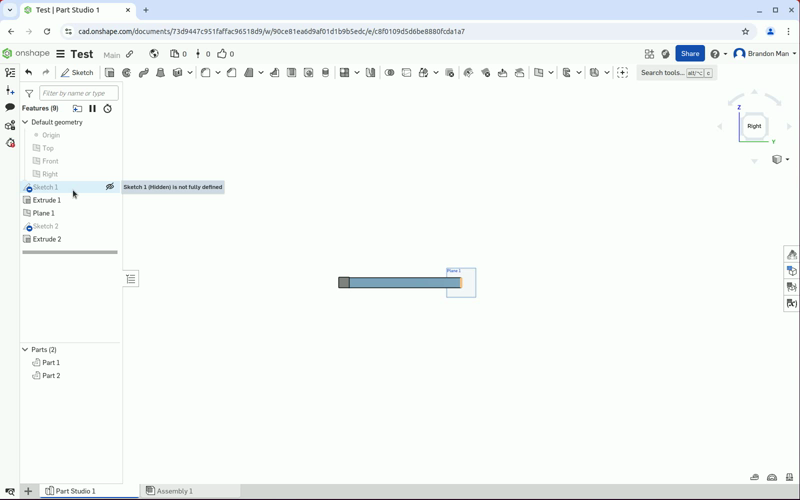
click(73, 189)
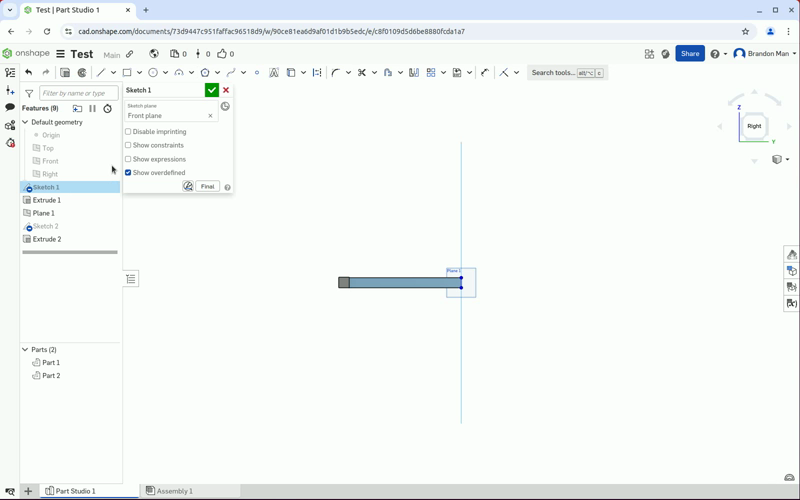
mouse_move(229, 92)
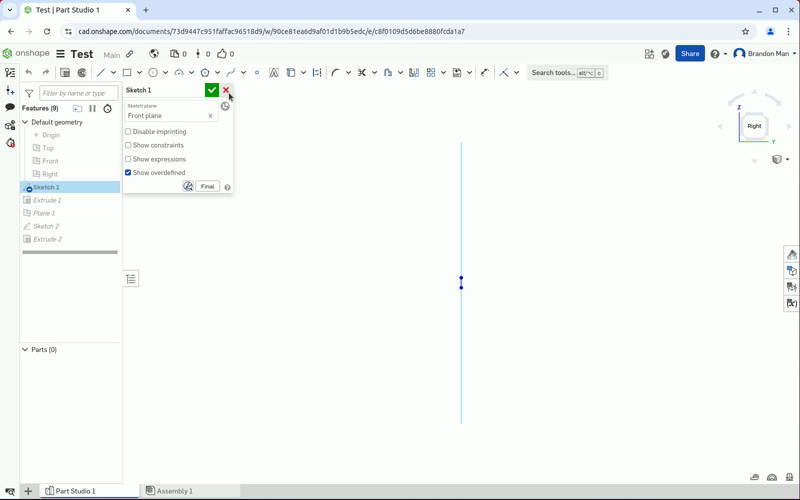
click(229, 92)
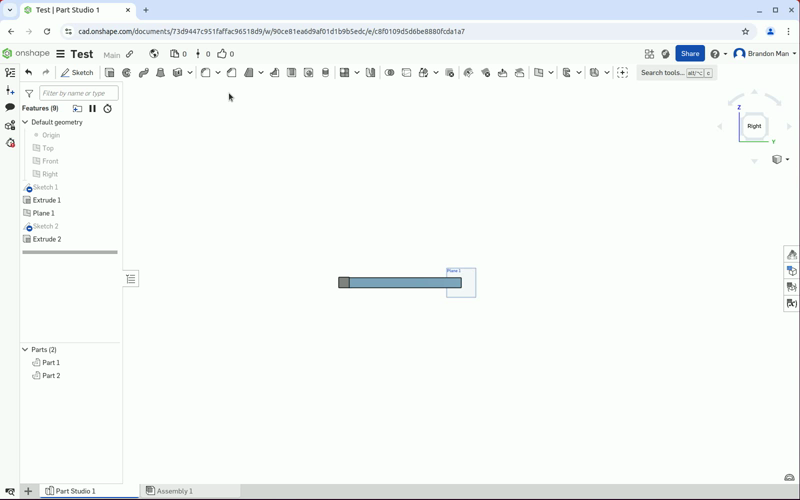
mouse_move(73, 352)
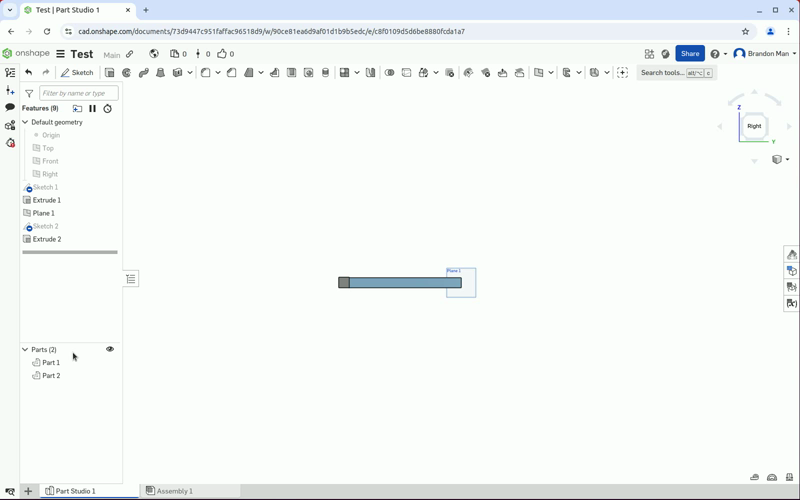
key(y)
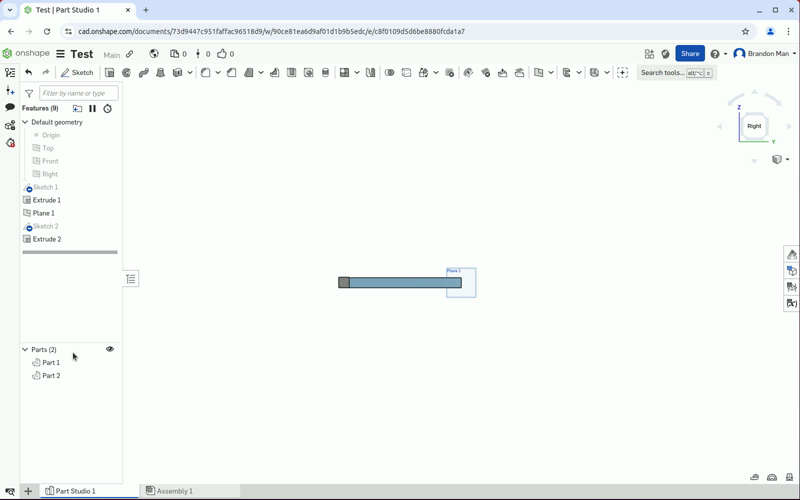
key(shift+p)
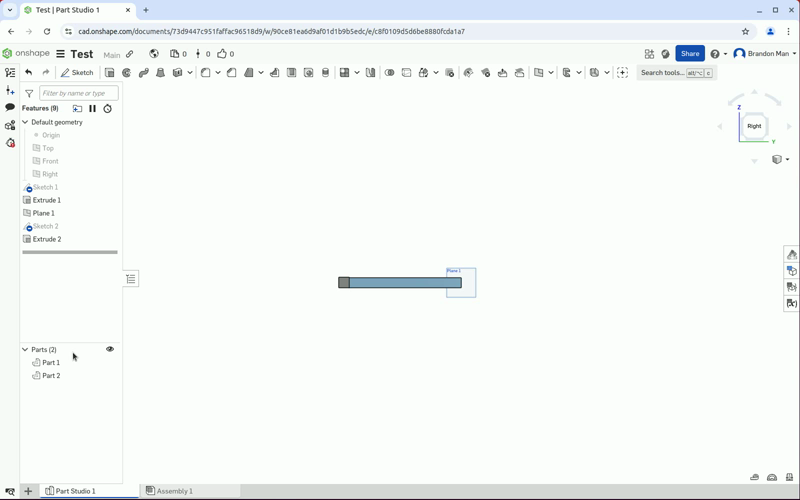
key(space)
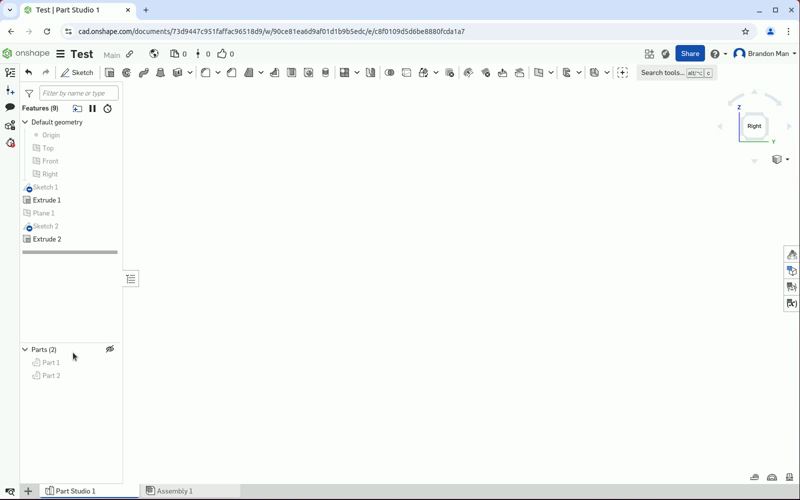
key_down(shift)
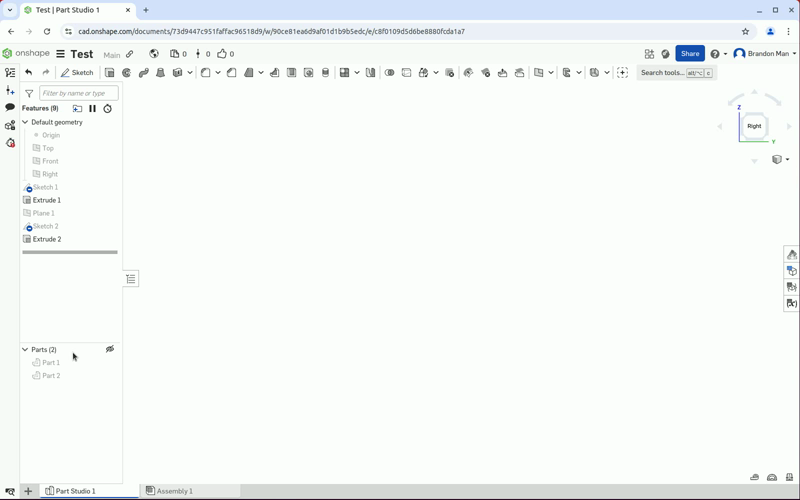
key(right)
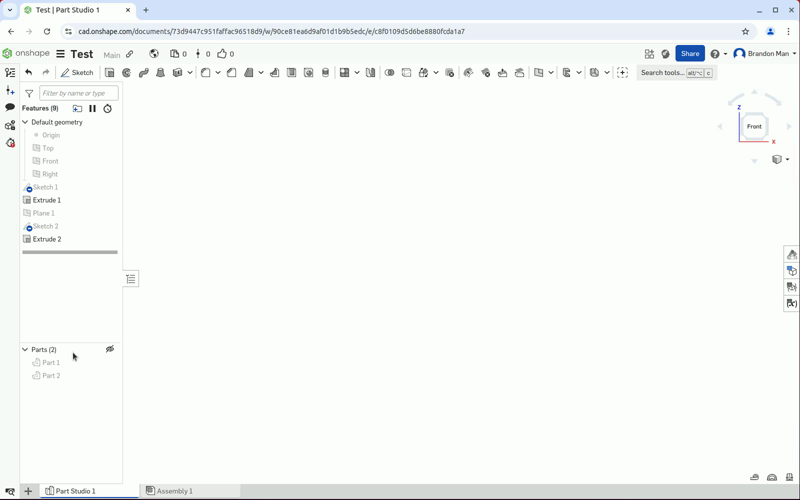
key_up(shift)
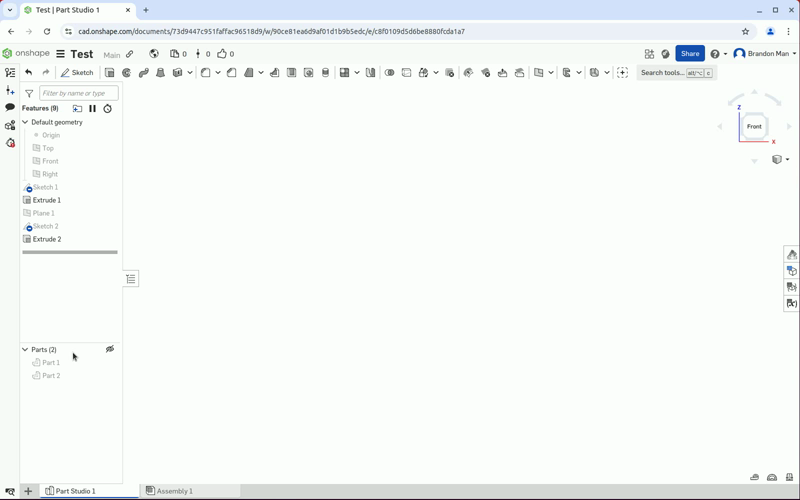
mouse_move(73, 352)
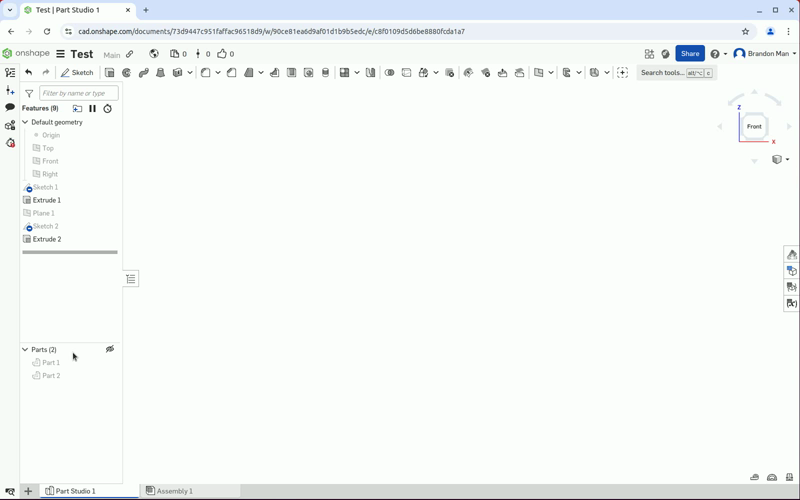
key(shift+y)
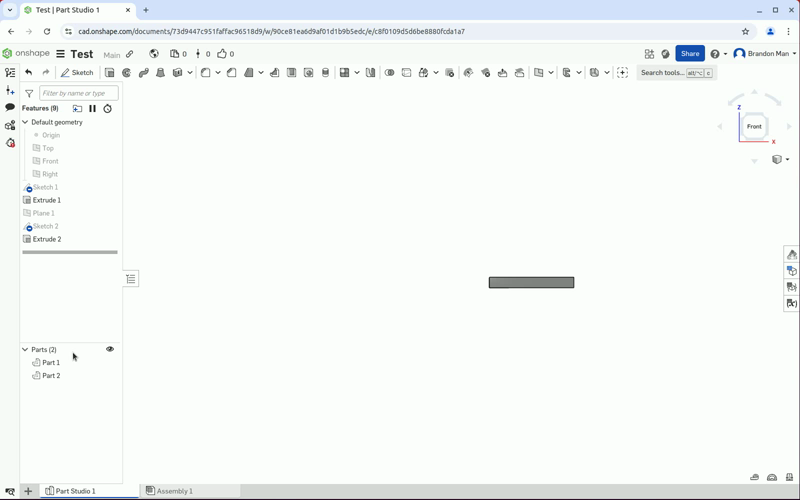
mouse_move(541, 75)
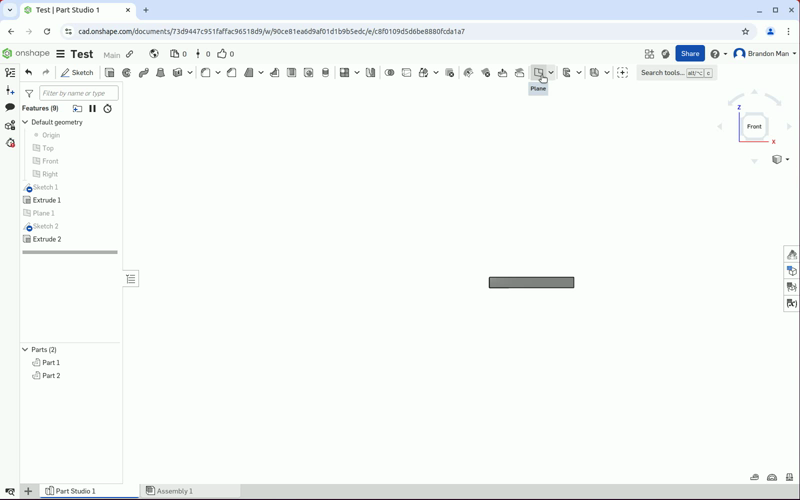
click(541, 75)
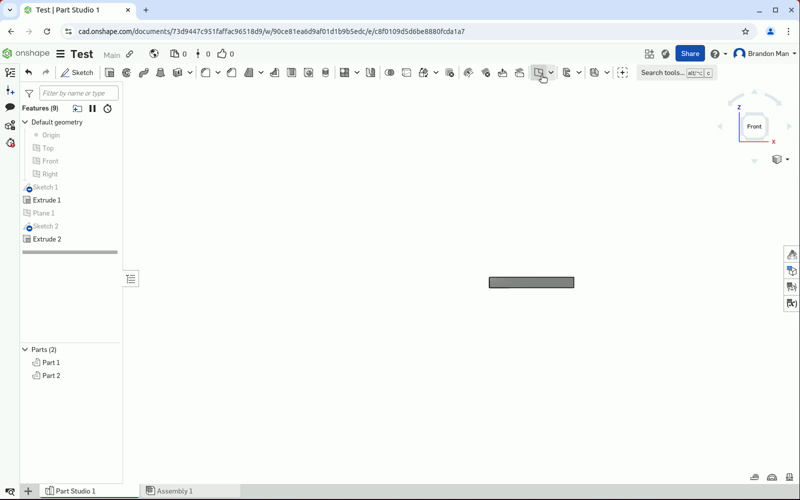
mouse_move(73, 163)
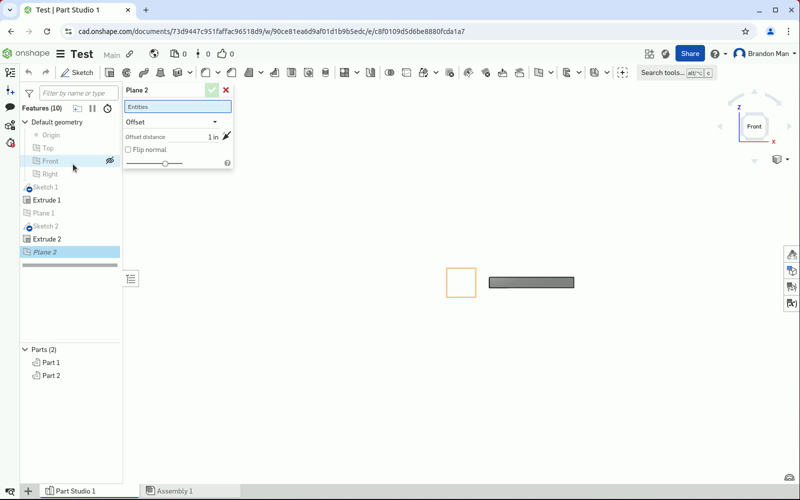
click(73, 163)
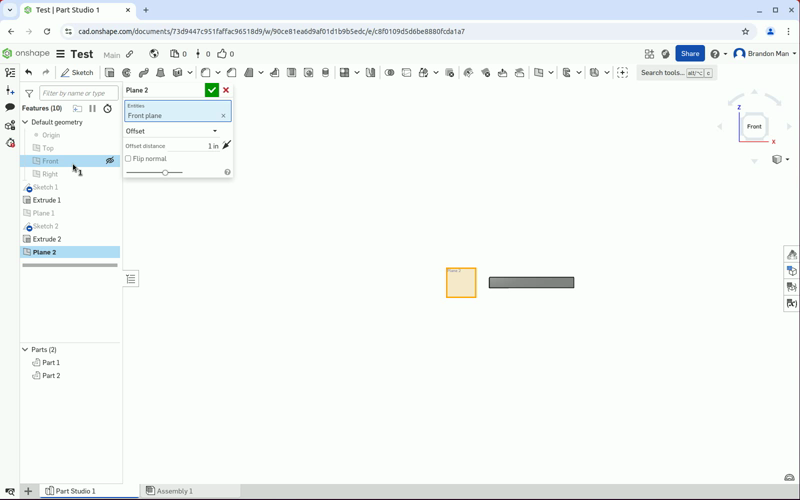
key(tab, 2)
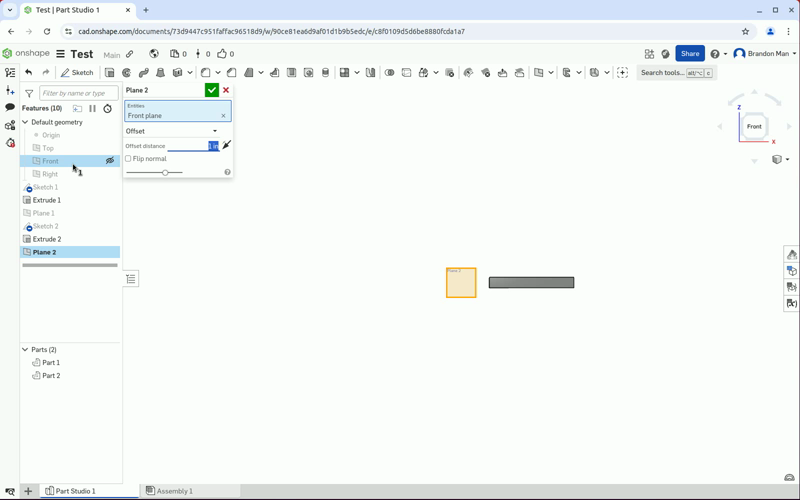
text(1.91)
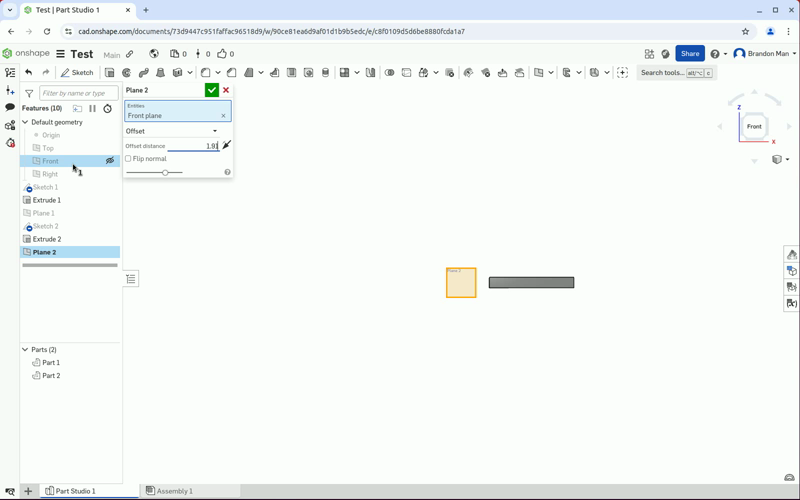
key(enter, 2)
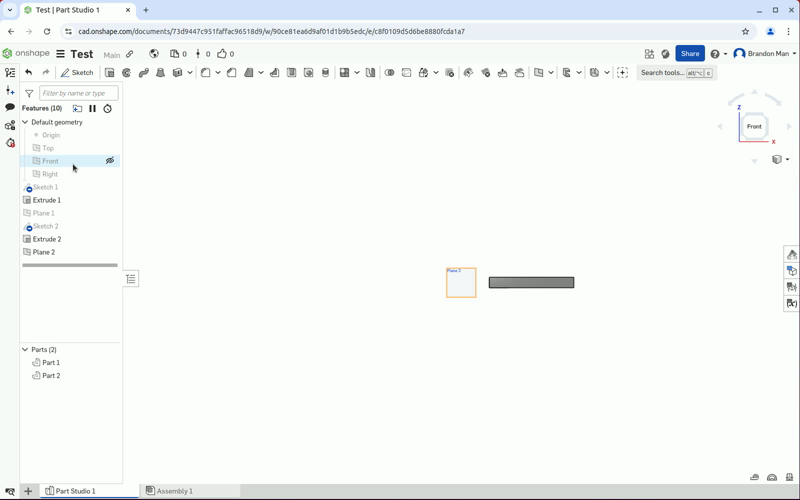
key(shift+s)
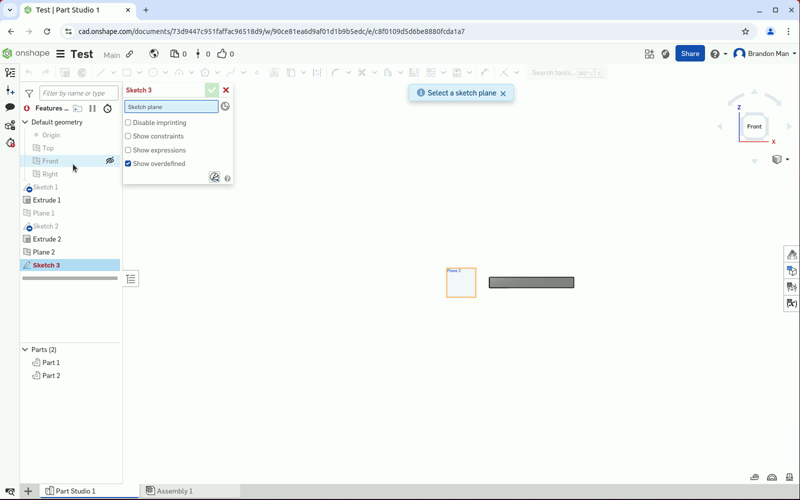
mouse_move(73, 254)
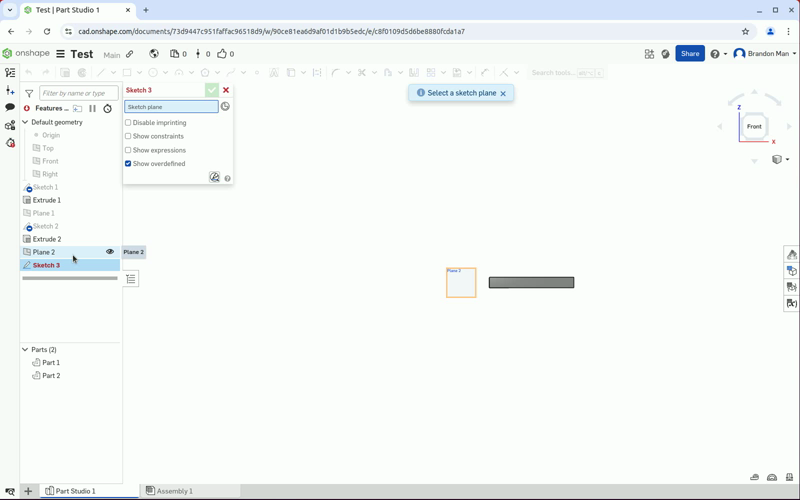
click(73, 254)
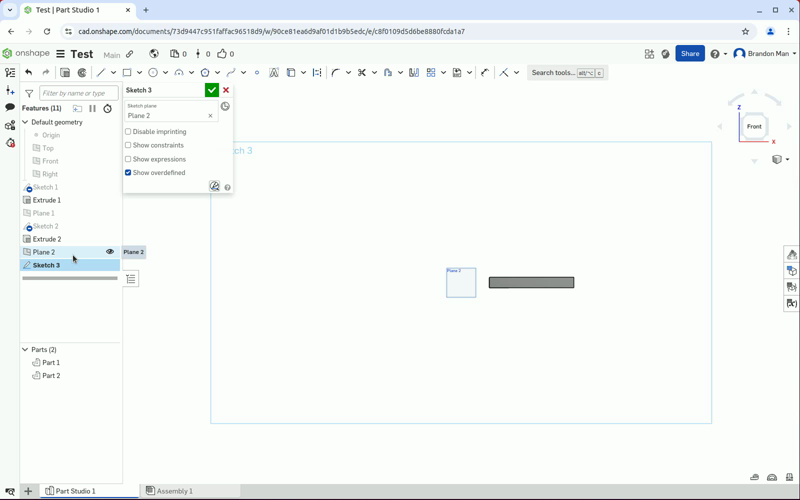
mouse_move(73, 352)
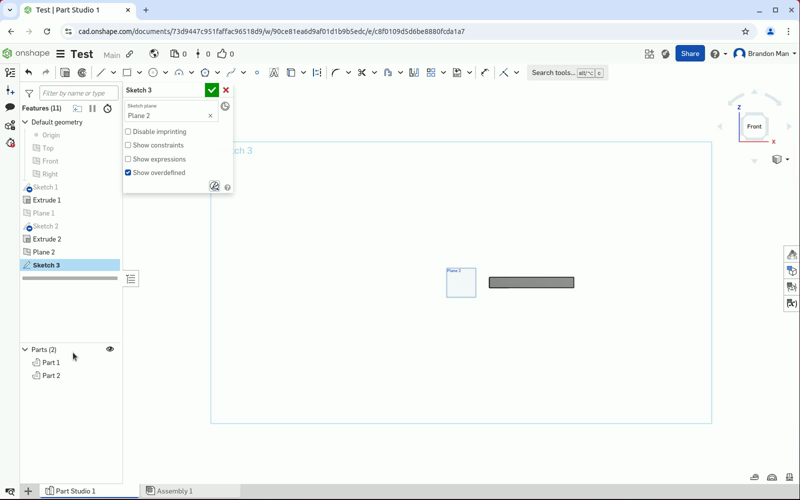
key(y)
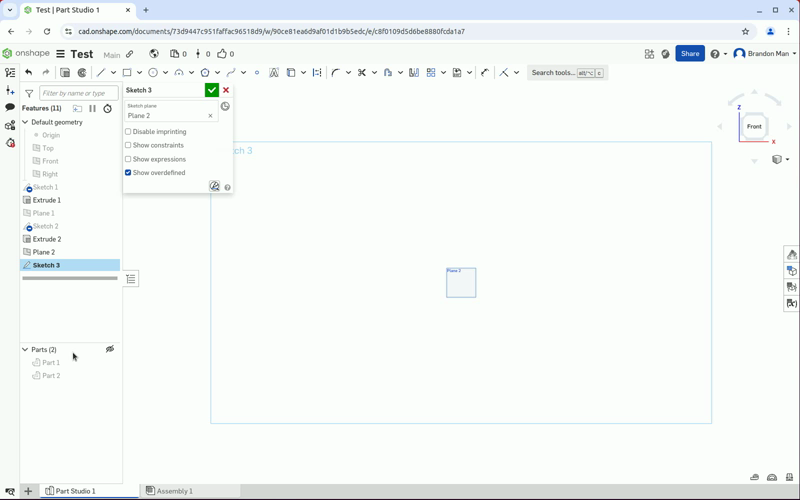
key(l)
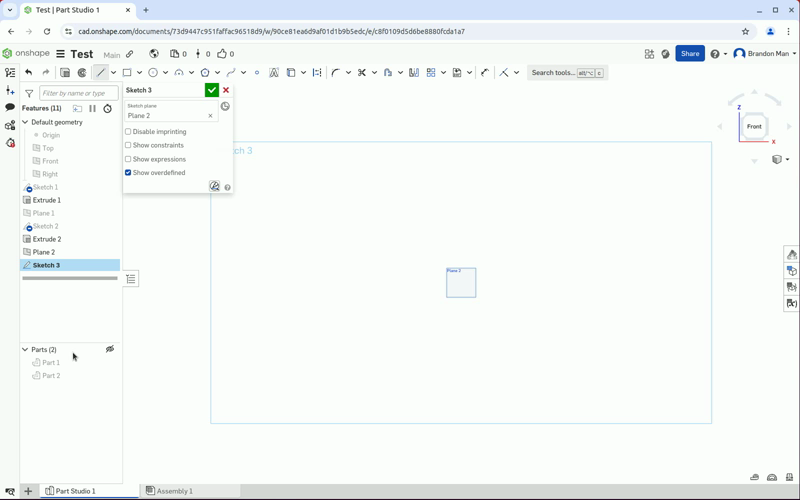
key_down(shift)
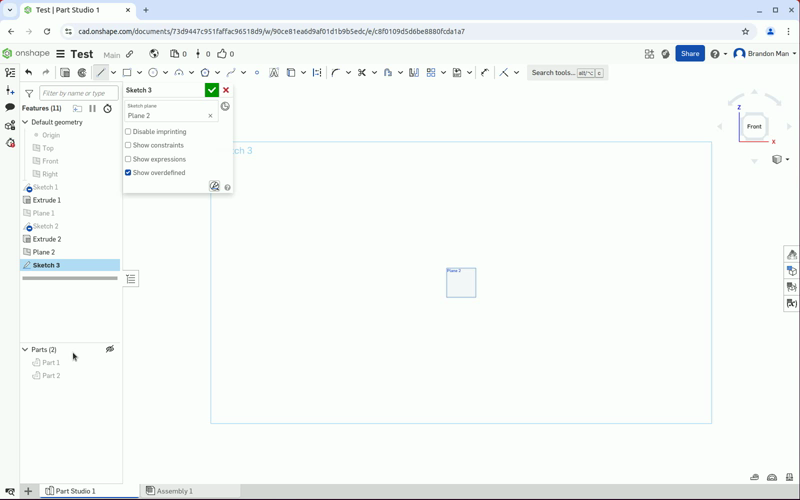
mouse_move(404, 287)
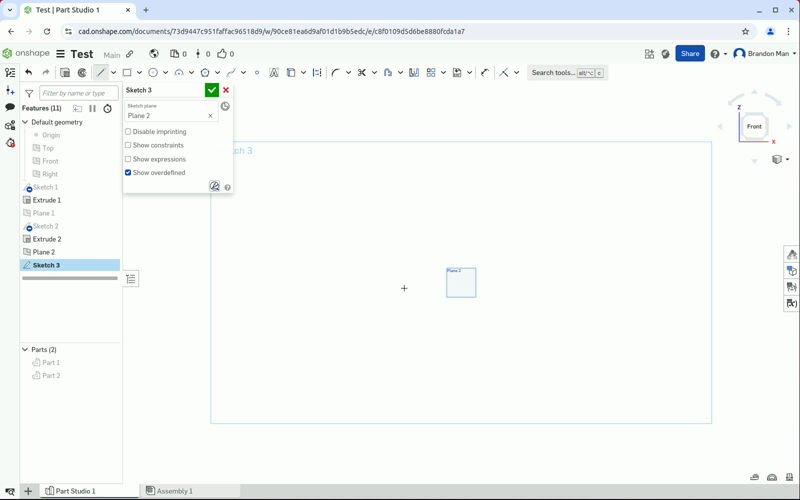
click(404, 287)
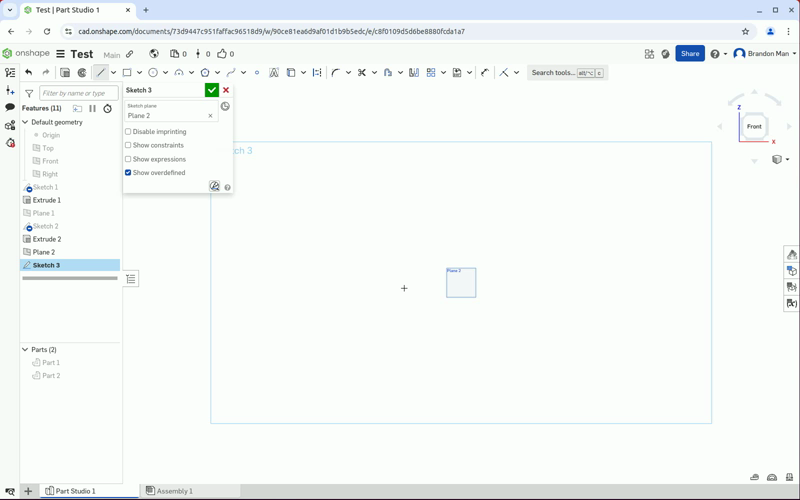
key_up(shift)
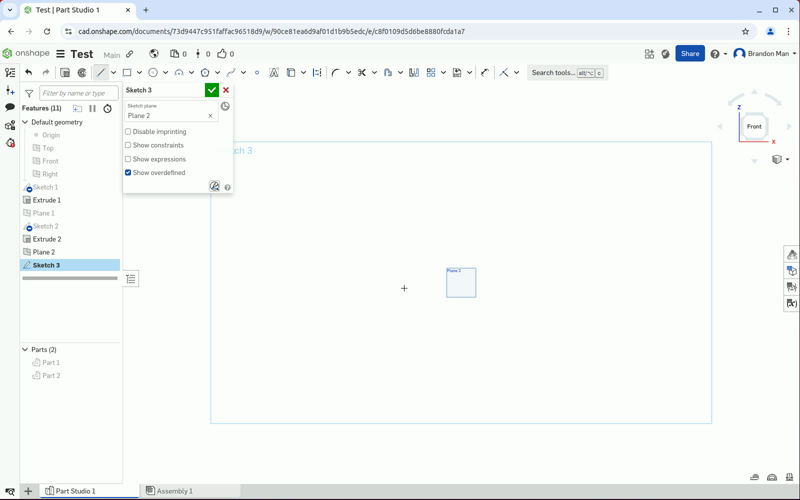
key_down(shift)
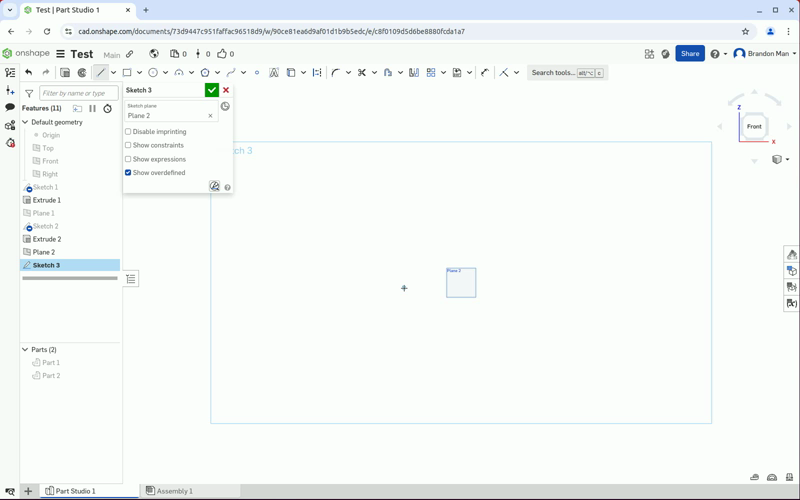
mouse_move(434, 287)
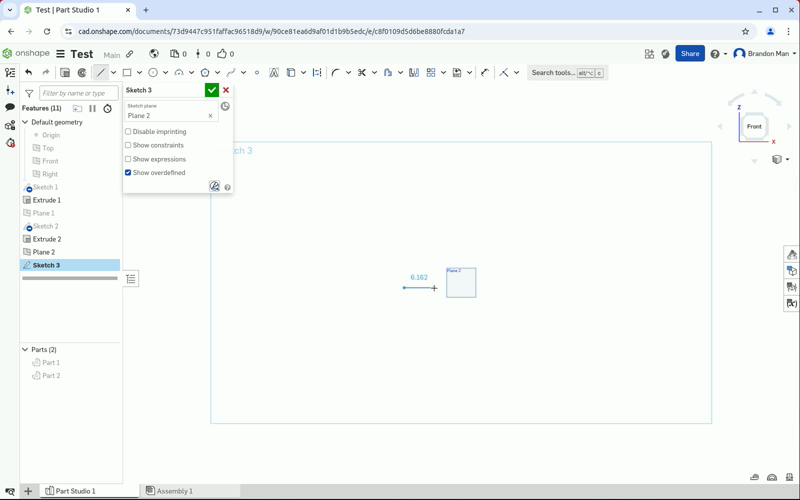
mouse_move(424, 287)
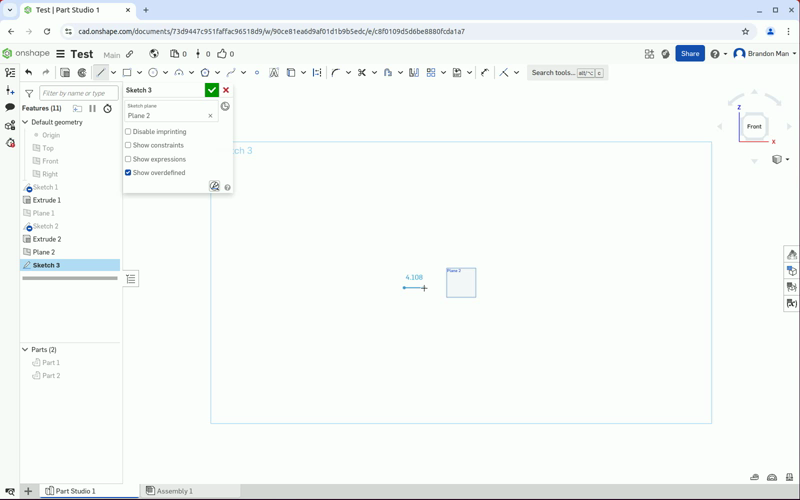
click(424, 287)
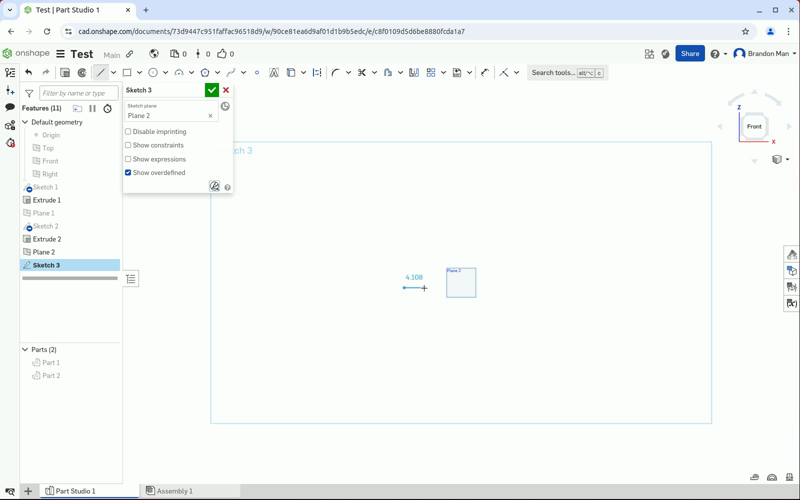
key_up(shift)
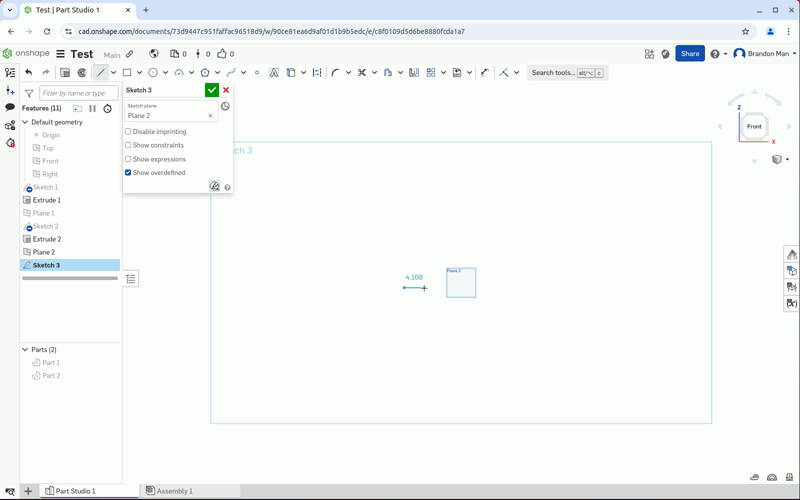
key_down(shift)
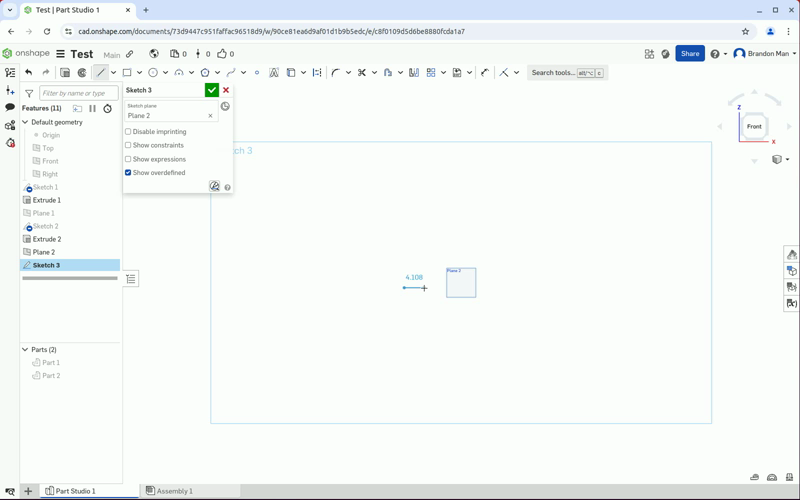
mouse_move(454, 287)
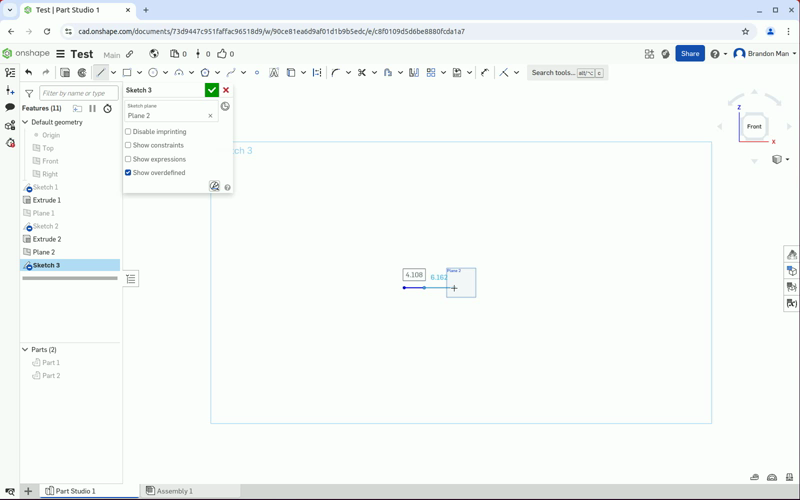
mouse_move(424, 277)
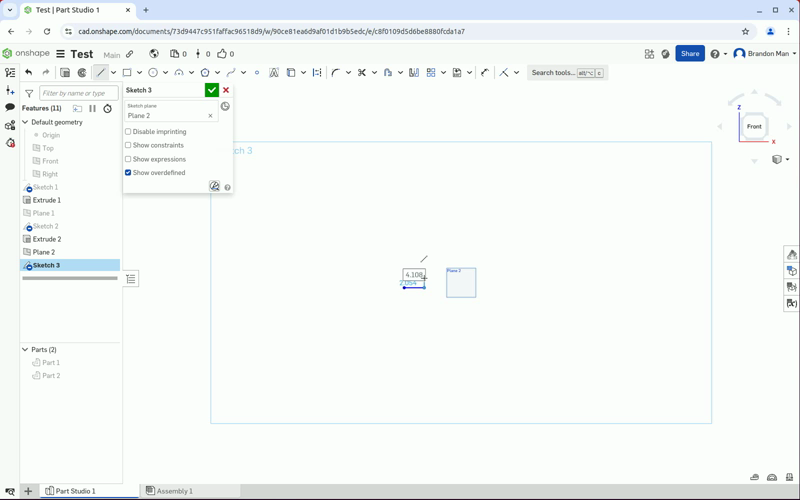
click(424, 277)
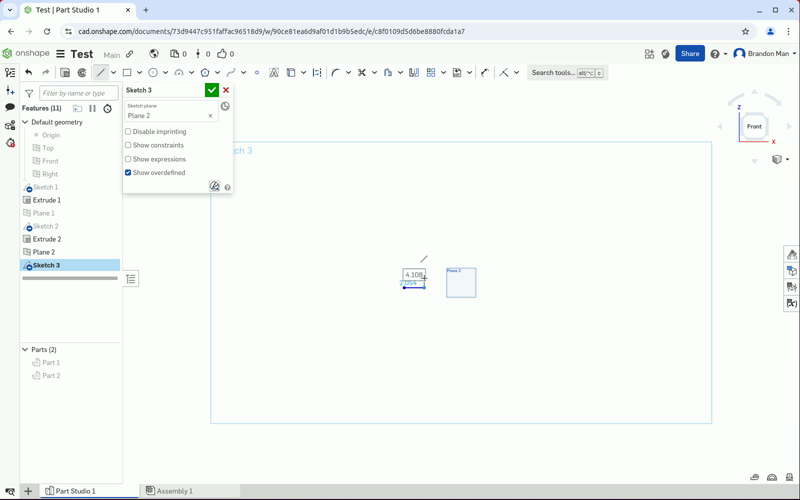
key_up(shift)
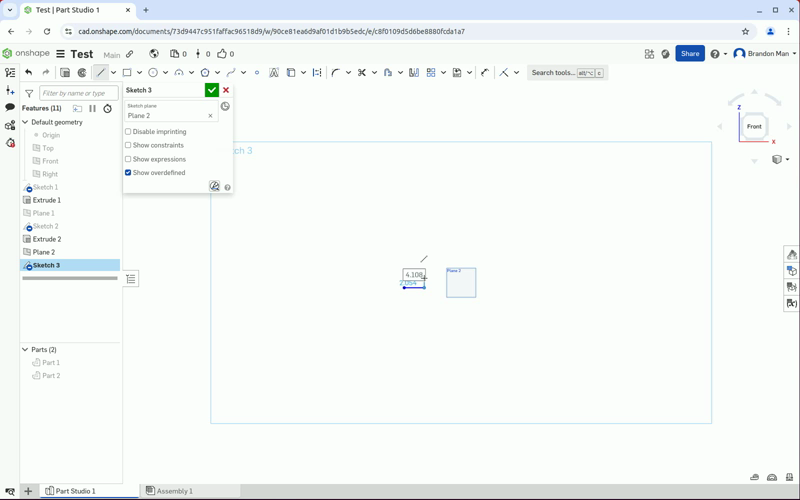
key_down(shift)
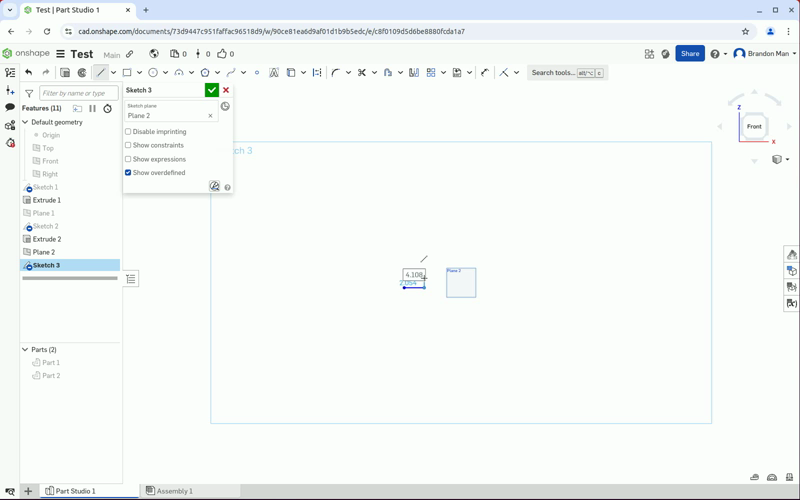
mouse_move(454, 277)
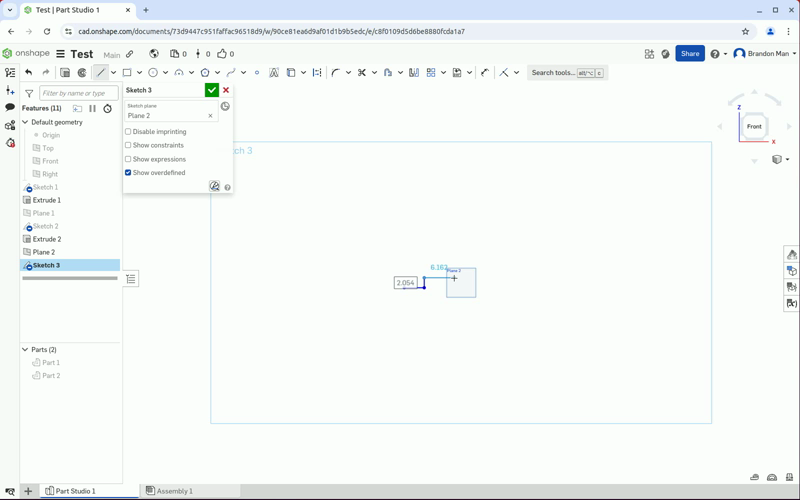
mouse_move(404, 277)
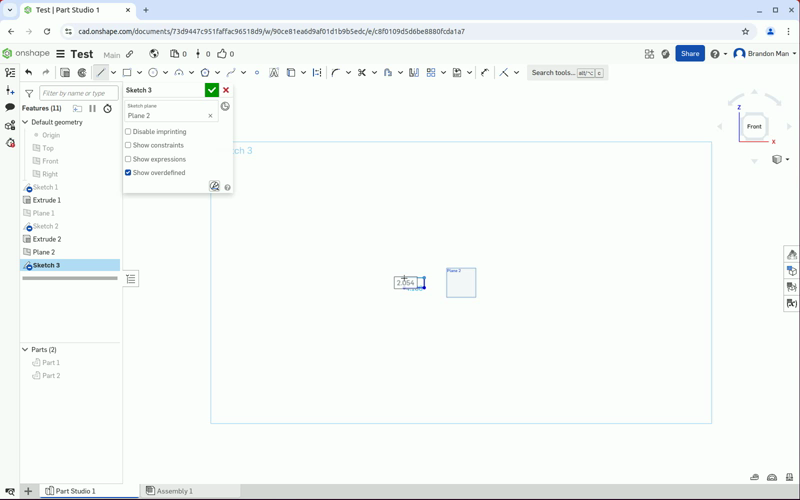
click(404, 277)
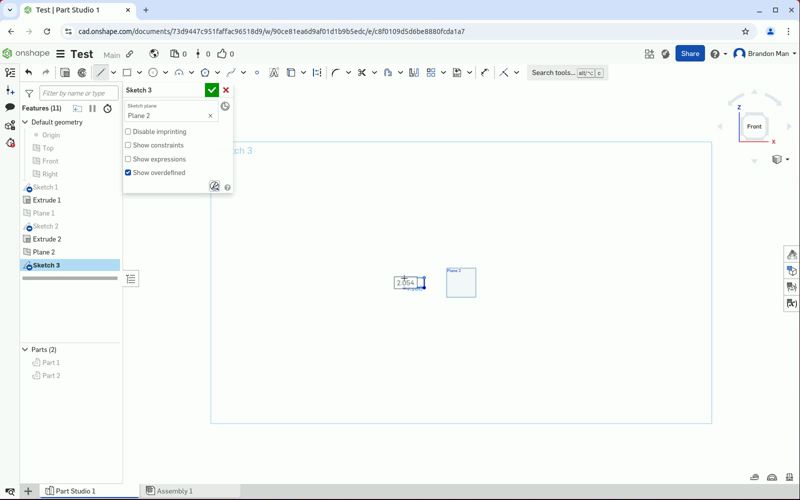
key_up(shift)
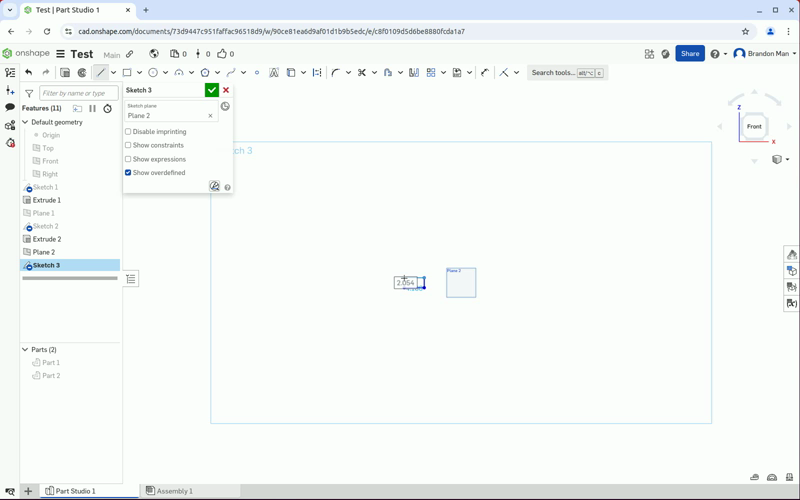
mouse_move(434, 277)
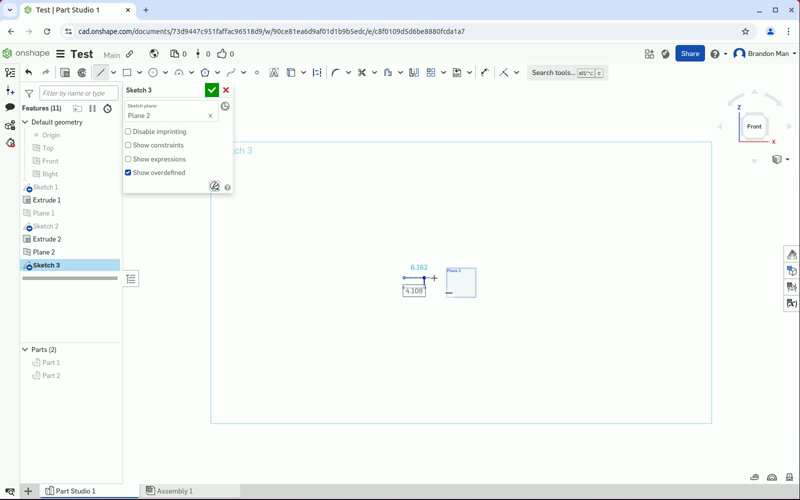
key_down(shift)
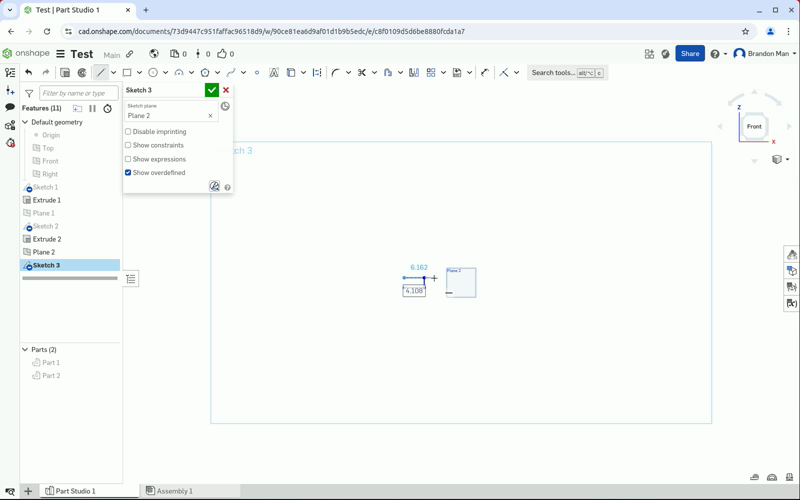
mouse_move(404, 287)
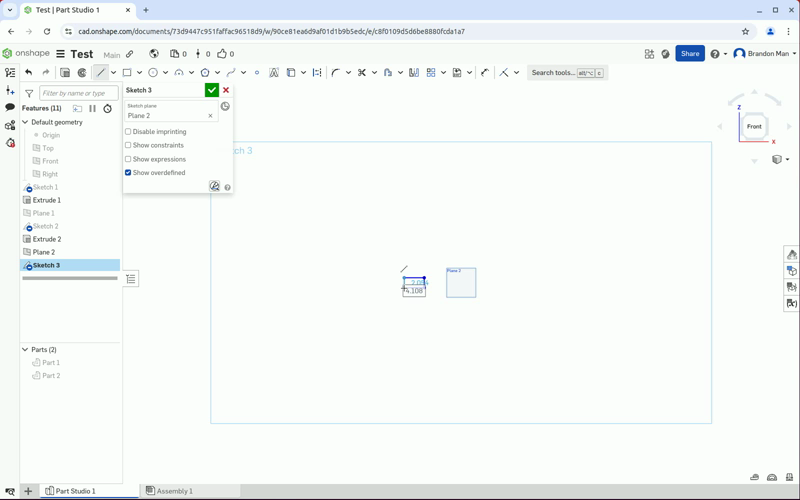
key_up(shift)
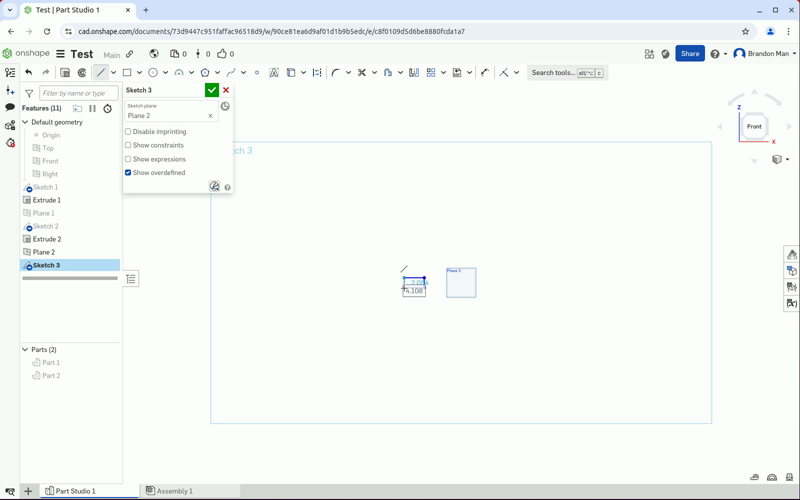
click(404, 287)
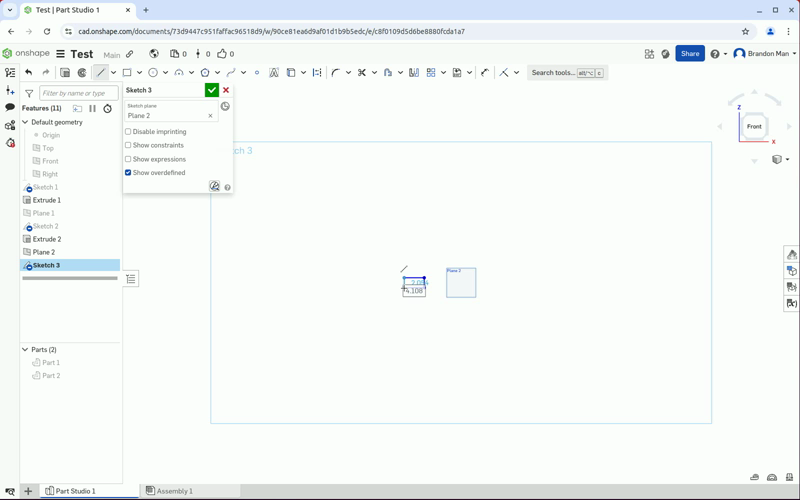
key(esc)
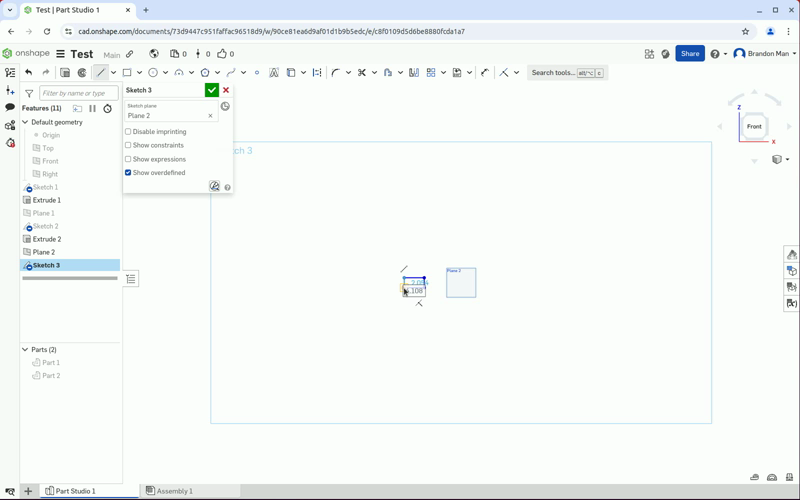
mouse_move(414, 286)
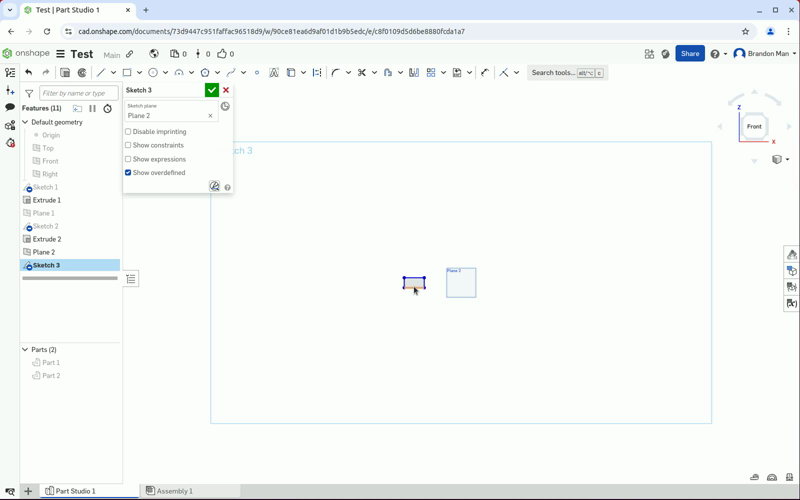
scroll(6)
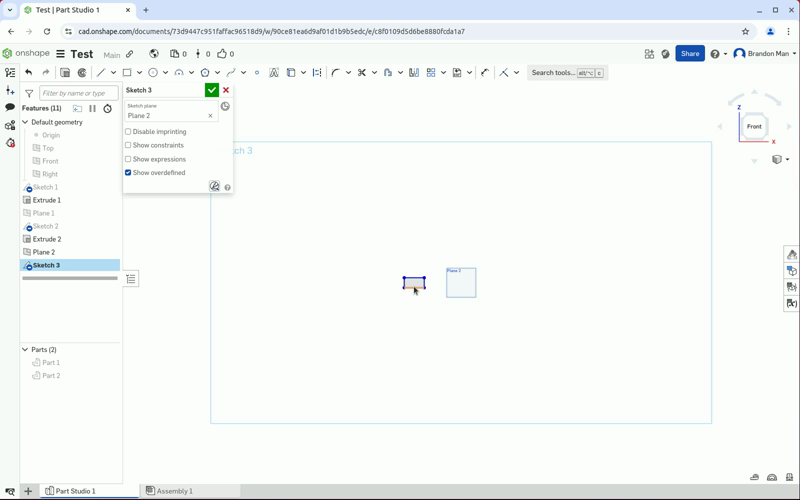
scroll(6)
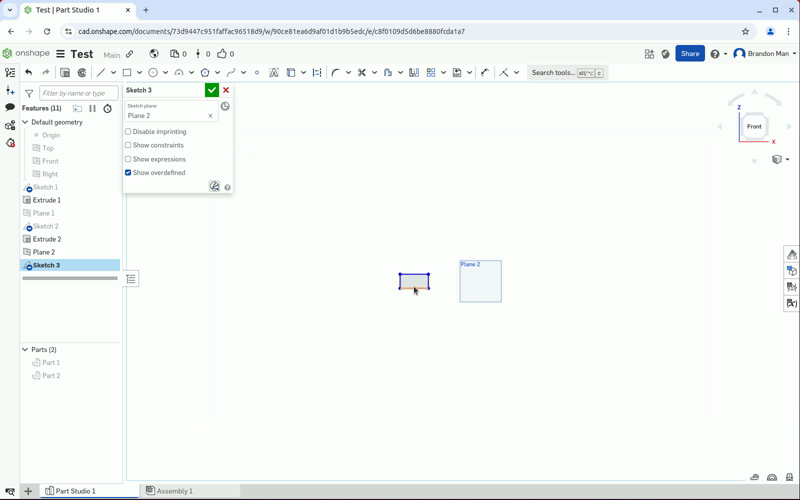
scroll(6)
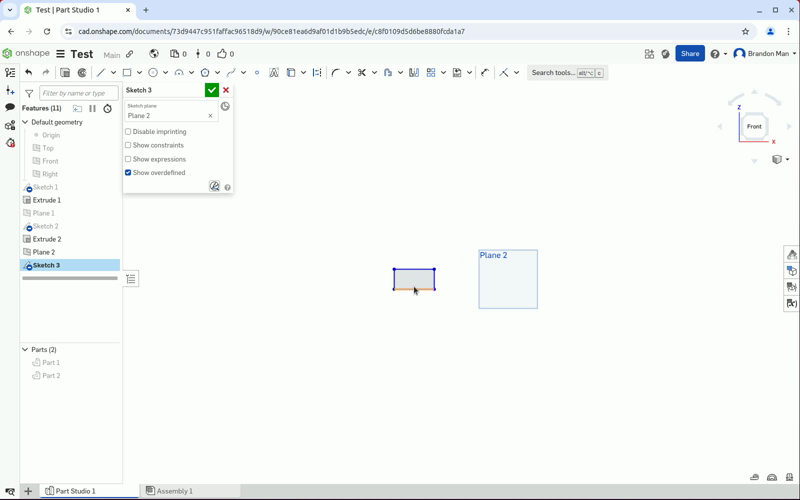
scroll(6)
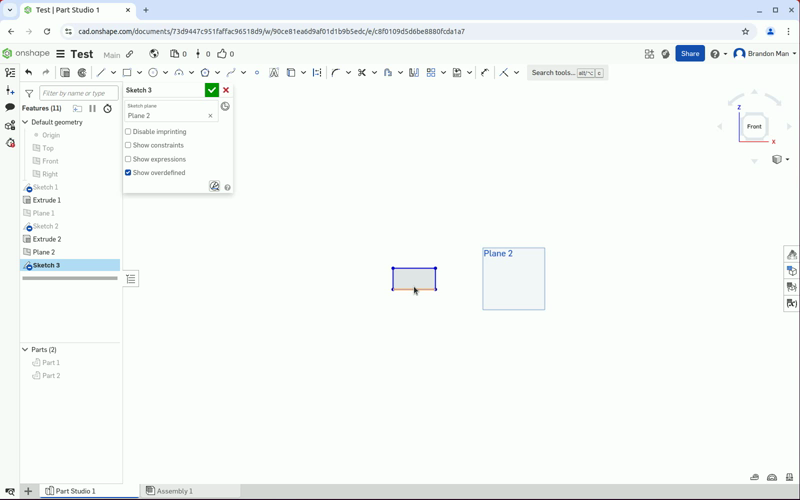
scroll(6)
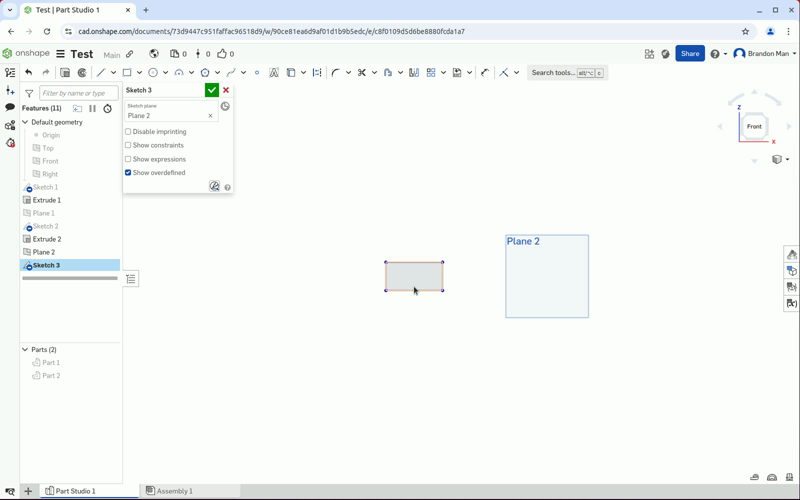
scroll(6)
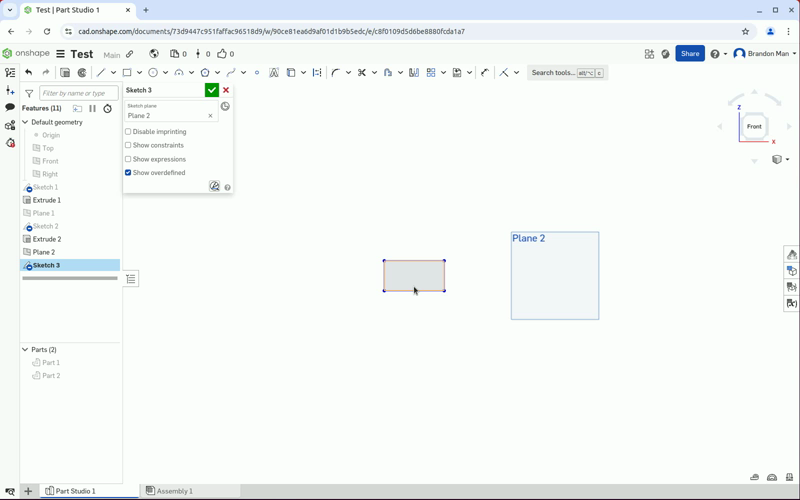
scroll(6)
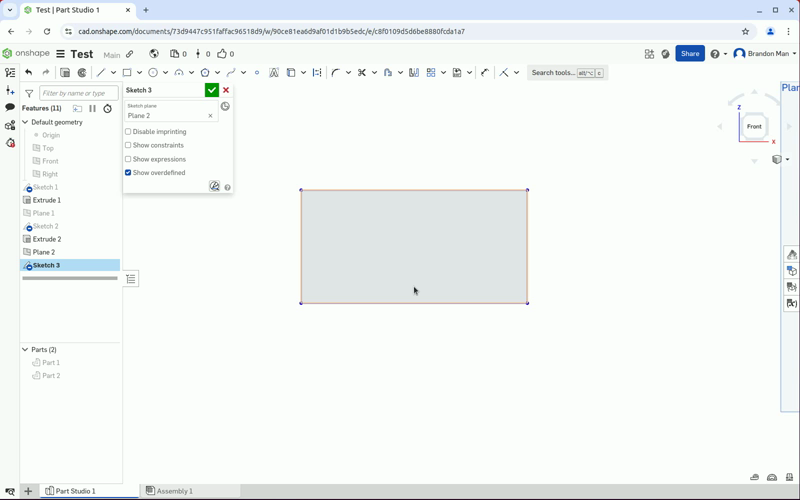
click(414, 286)
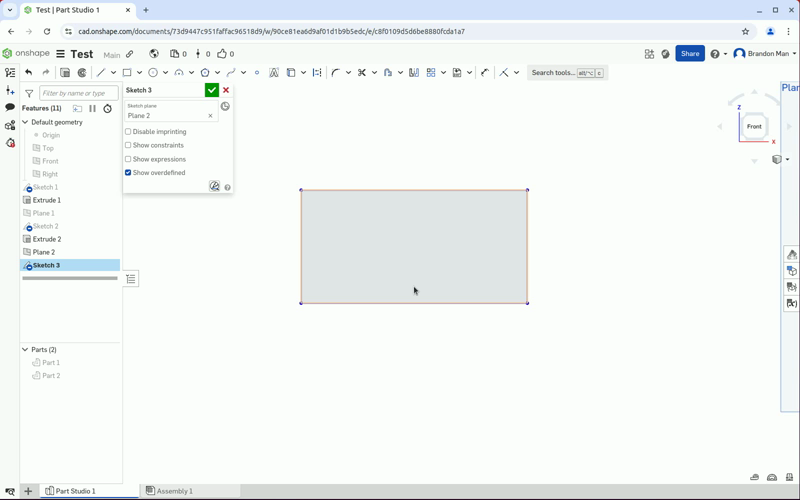
scroll(-6)
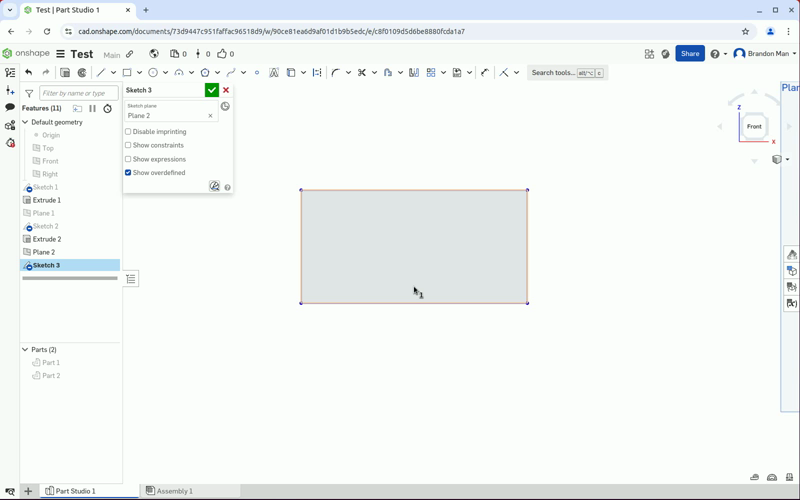
scroll(-6)
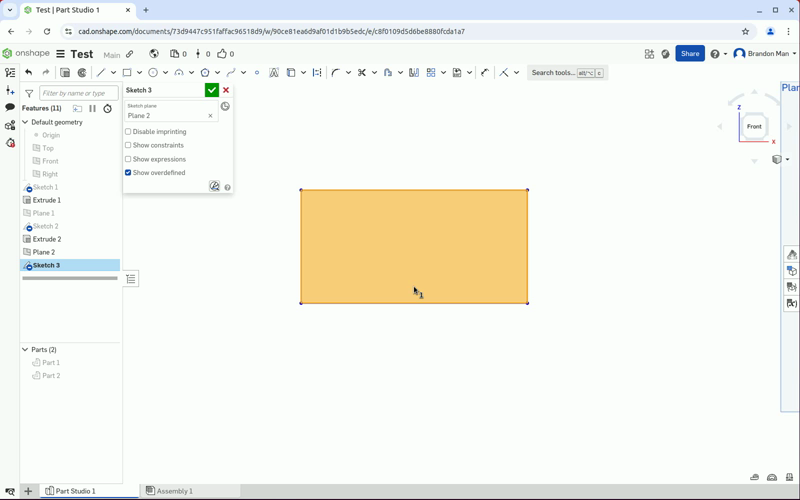
scroll(-6)
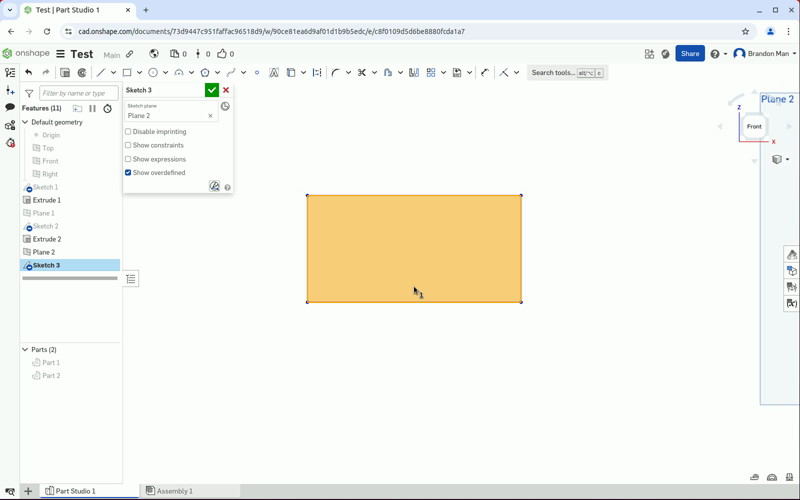
scroll(-6)
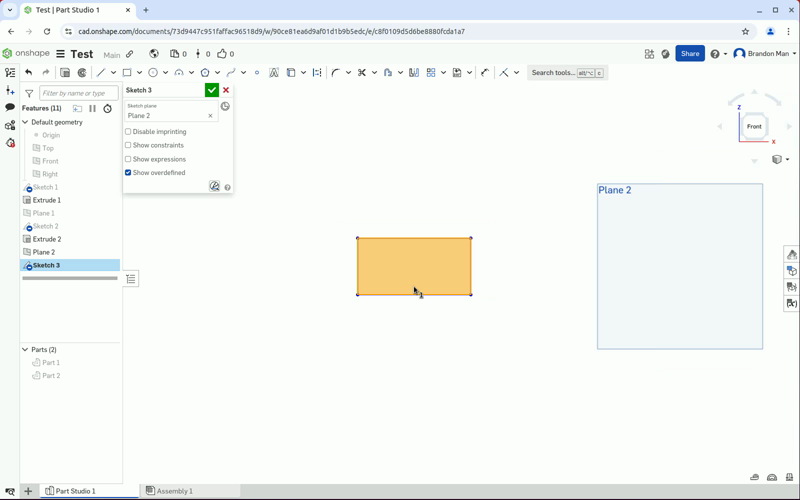
scroll(-6)
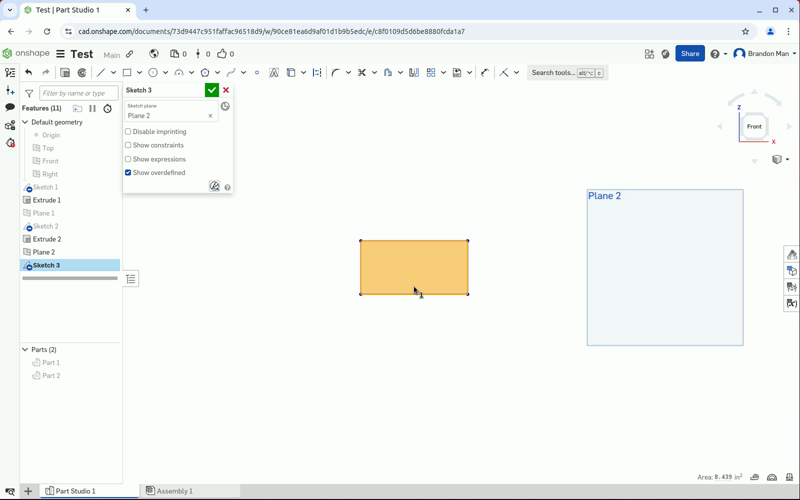
scroll(-6)
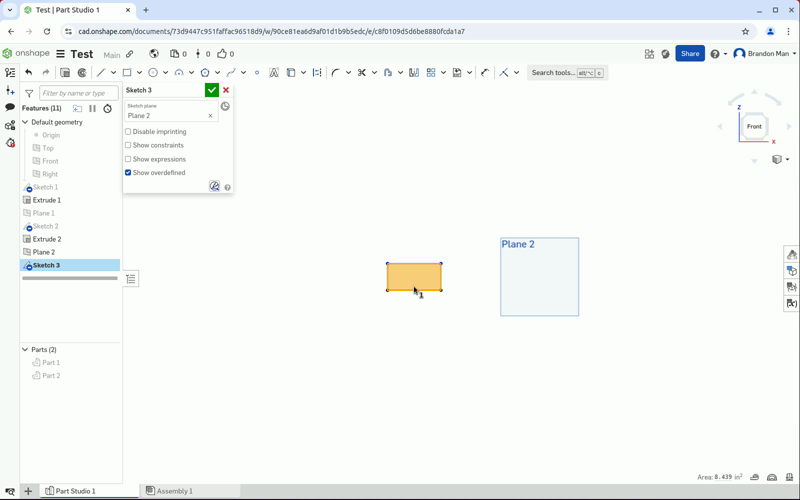
scroll(-6)
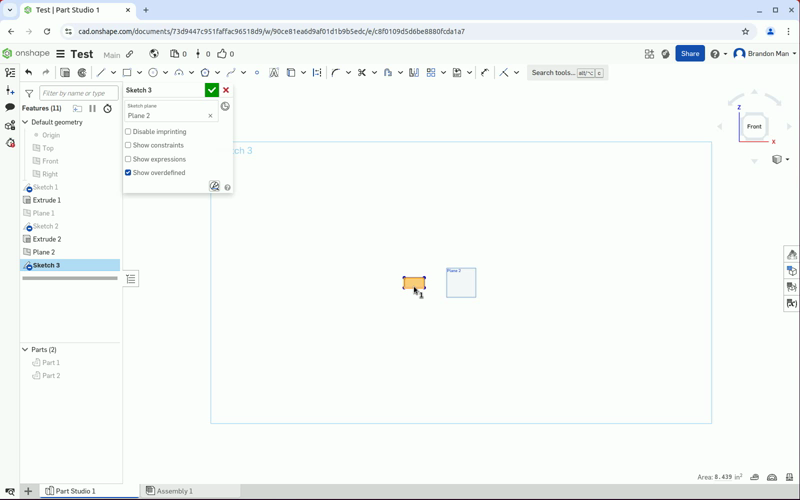
mouse_move(73, 352)
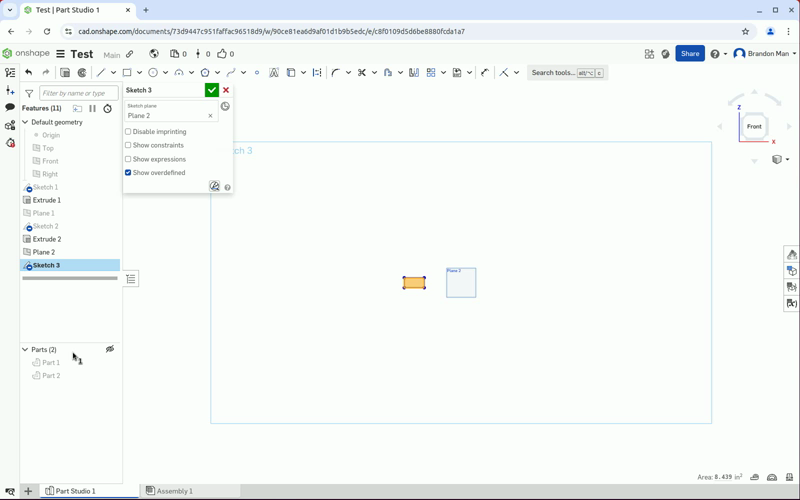
key(shift+y)
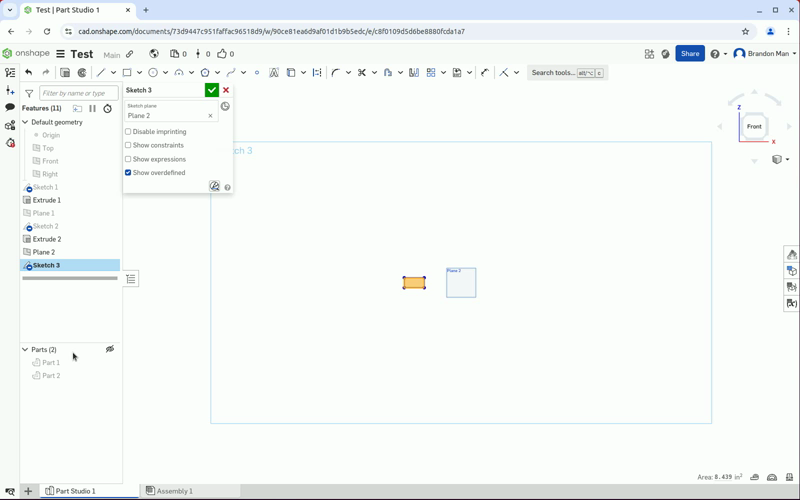
key(shift+e)
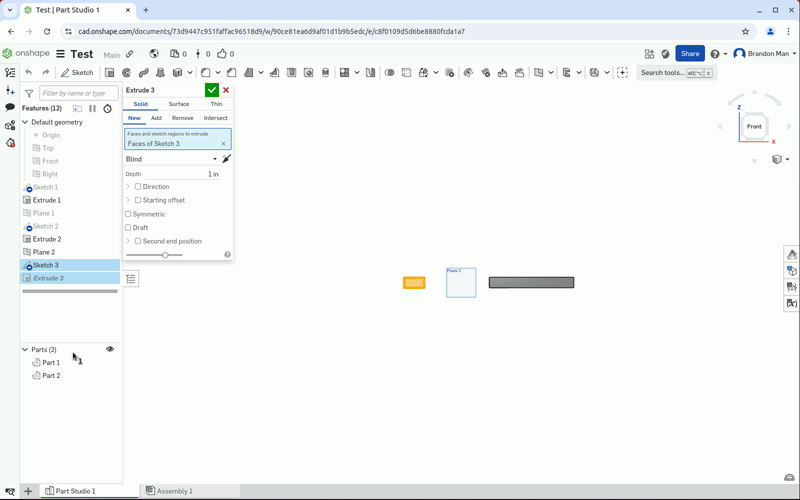
mouse_move(143, 106)
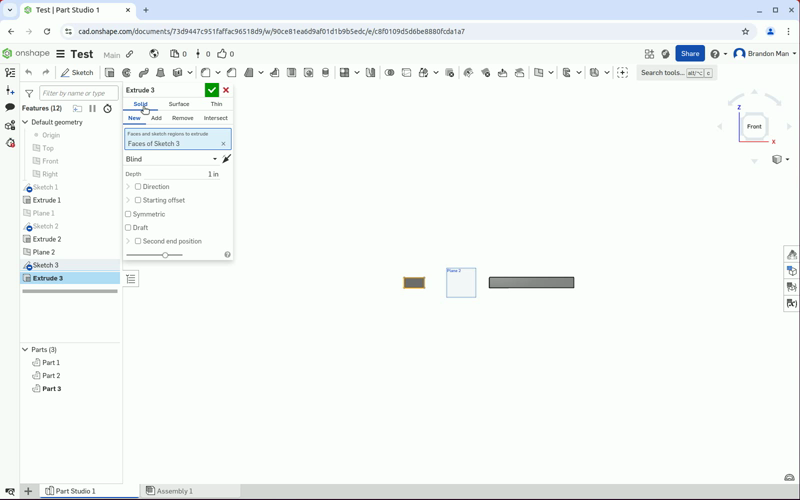
click(143, 106)
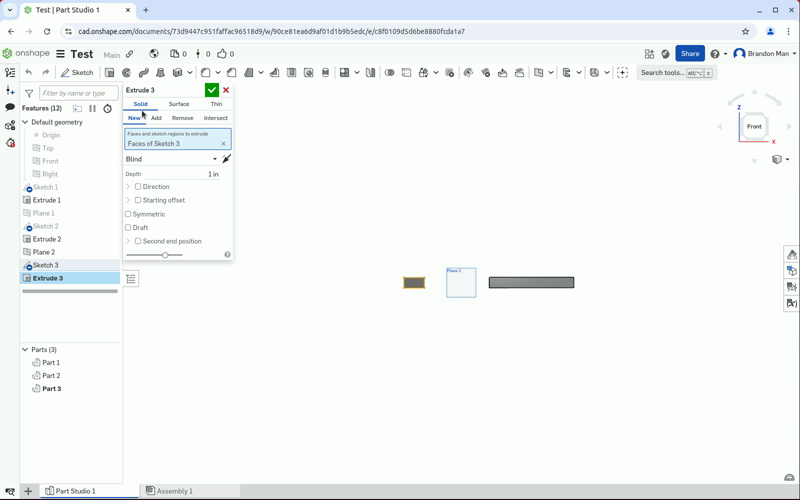
mouse_move(137, 120)
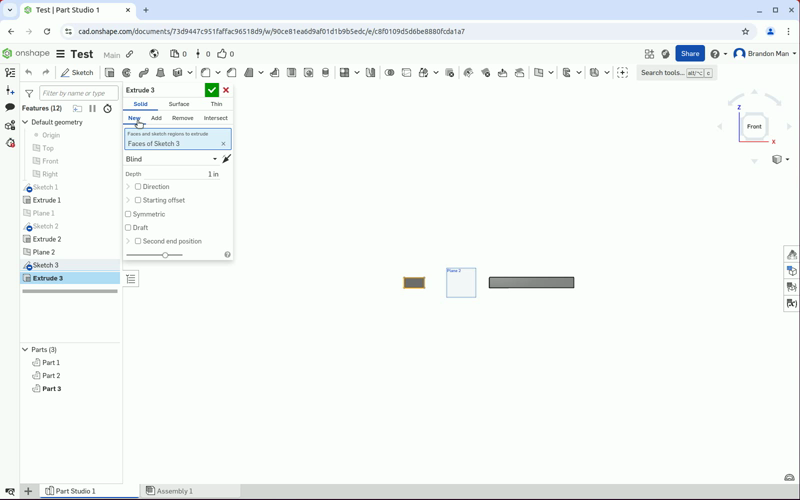
click(137, 120)
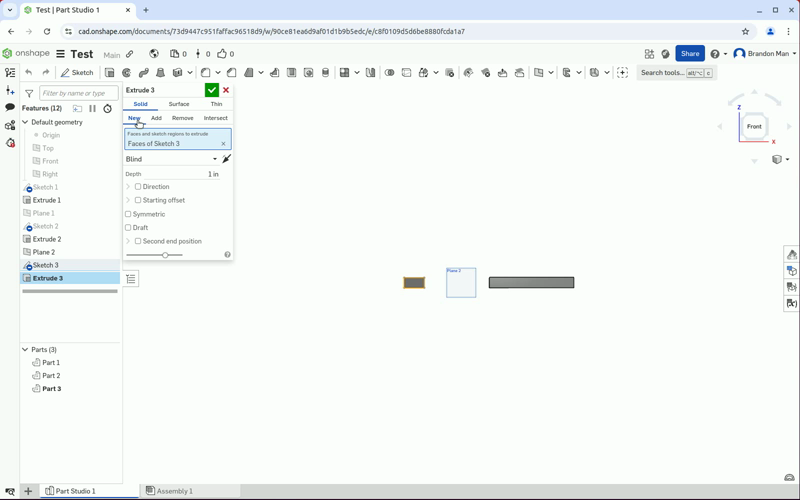
key(tab, 4)
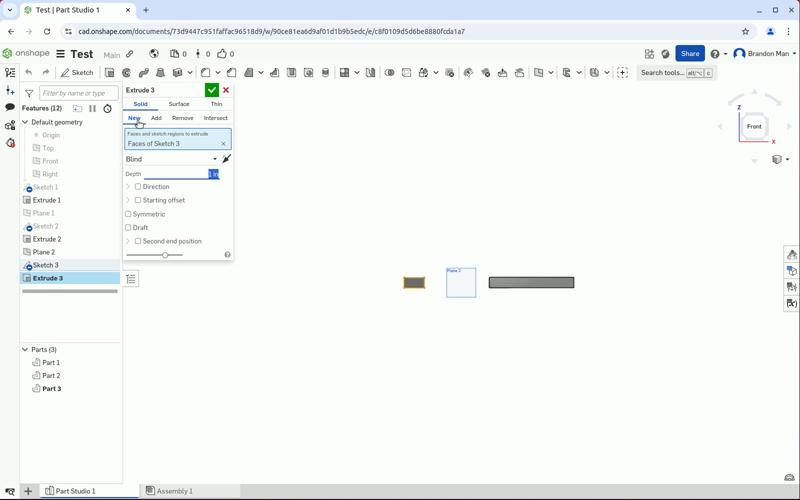
text(21.183)
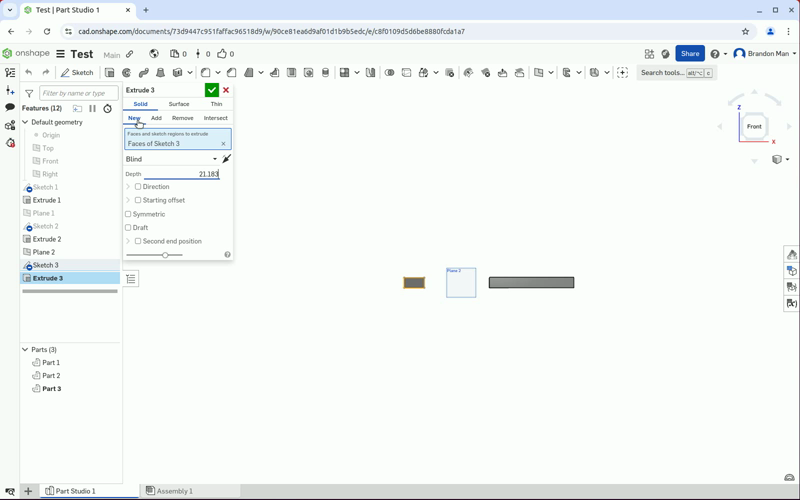
key(enter)
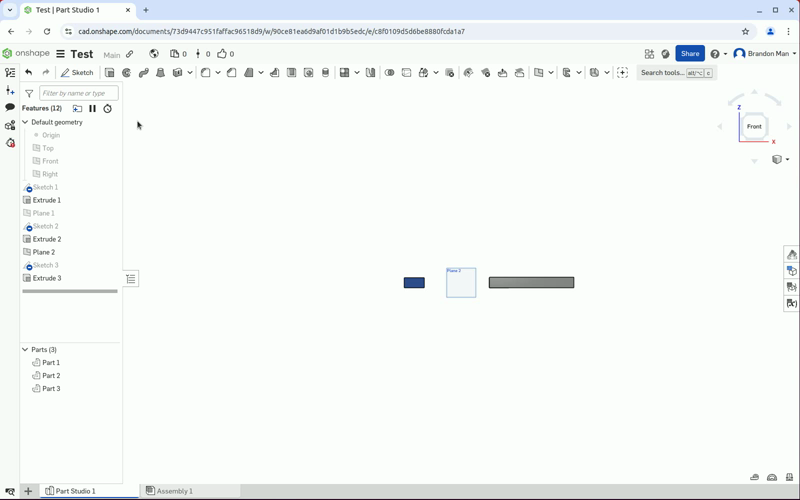
key(shift+h)
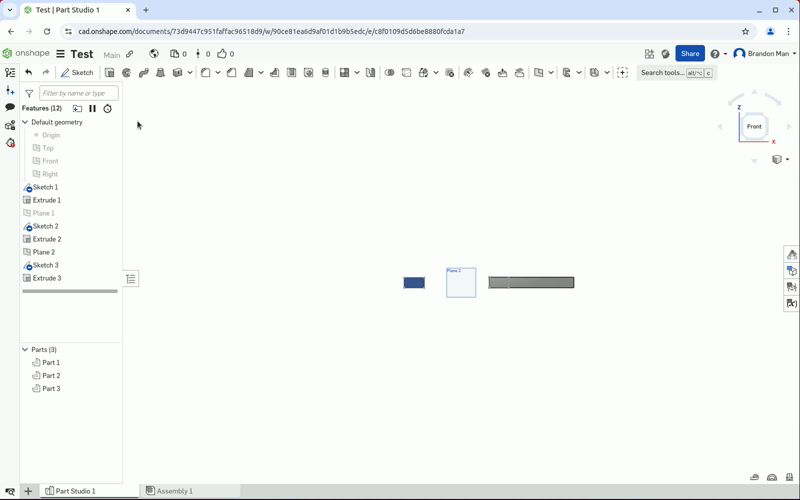
key(shift+h)
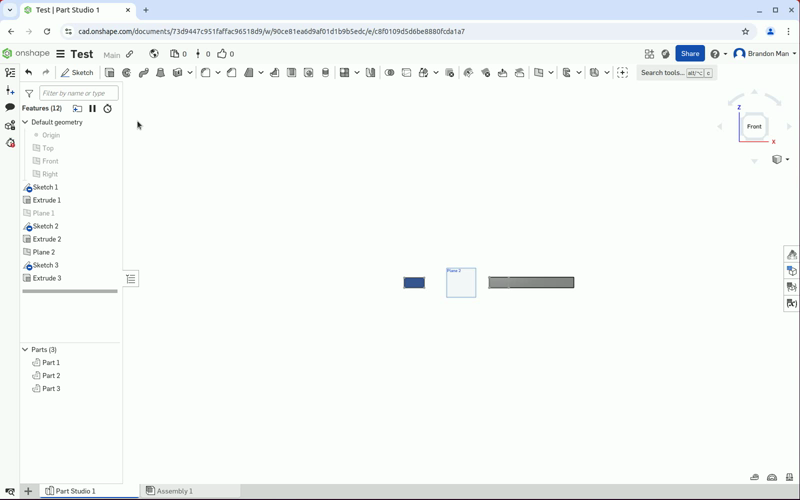
key(shift+7)
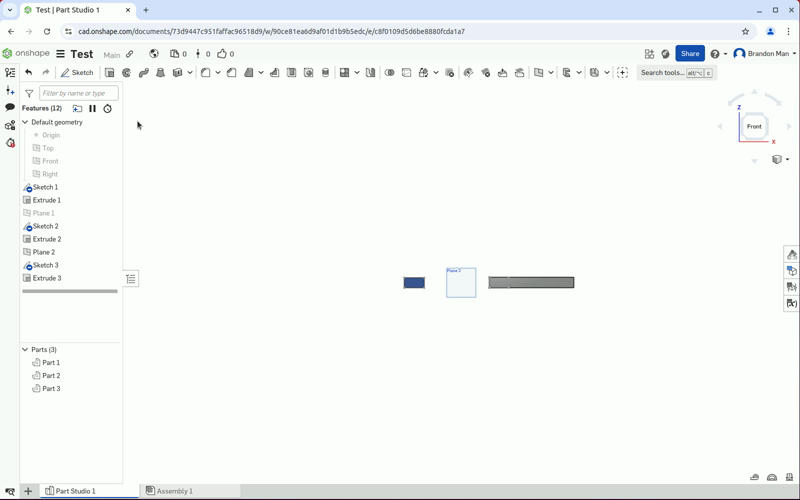
key(left, 2)
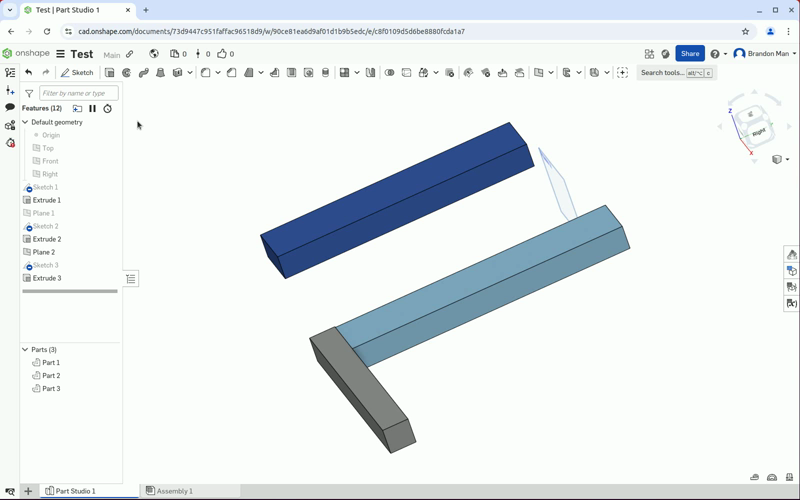
key(down, 2)
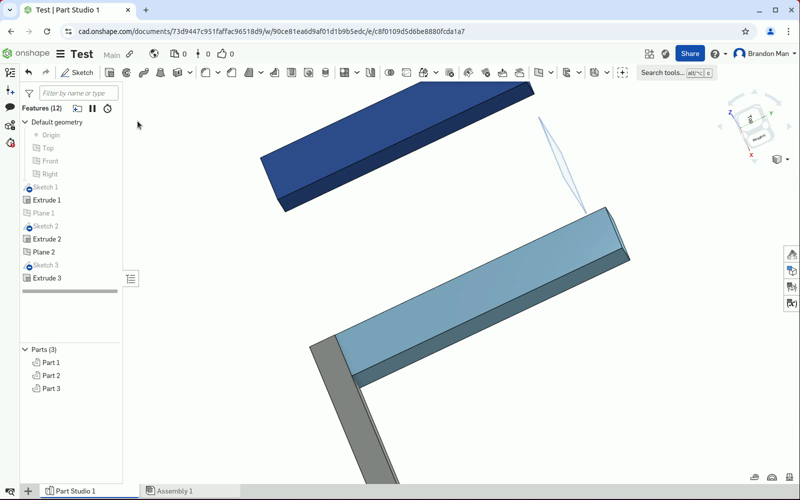
key(up, 2)
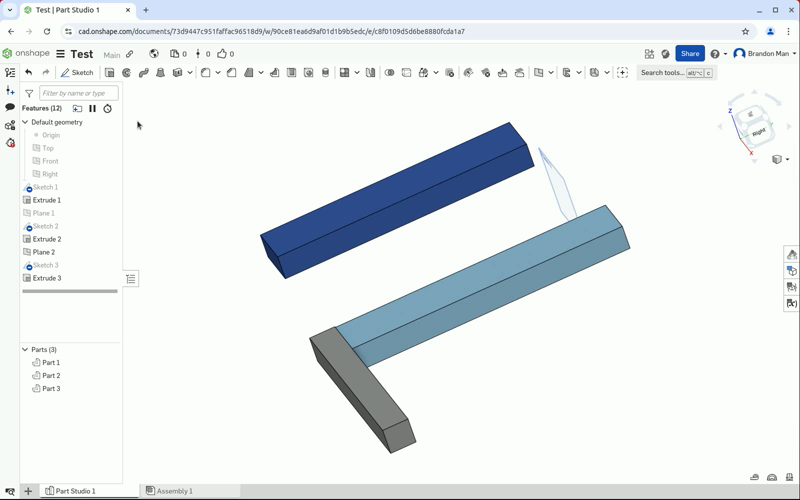
key(right, 2)
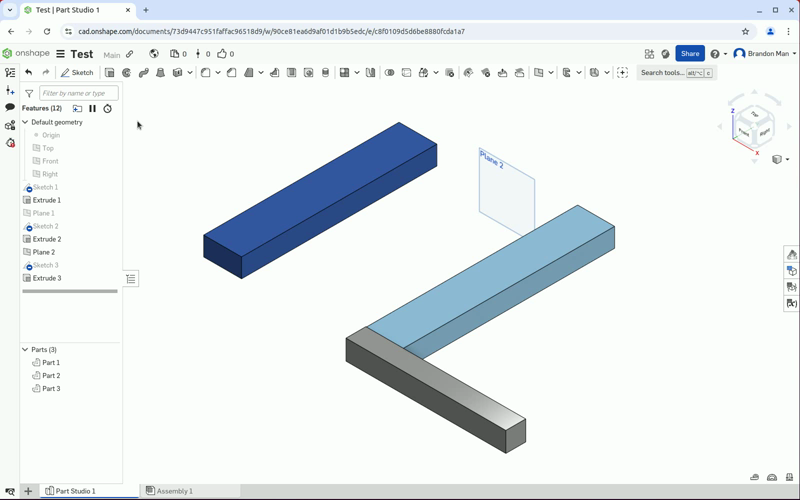
mouse_move(73, 189)
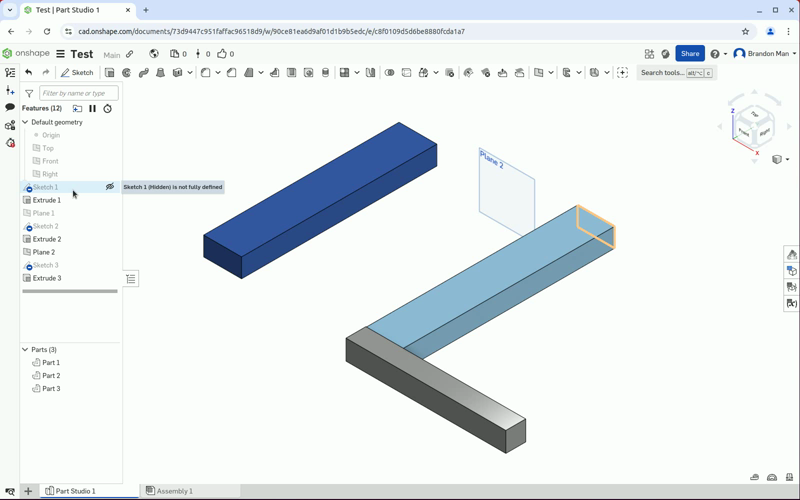
click(73, 189)